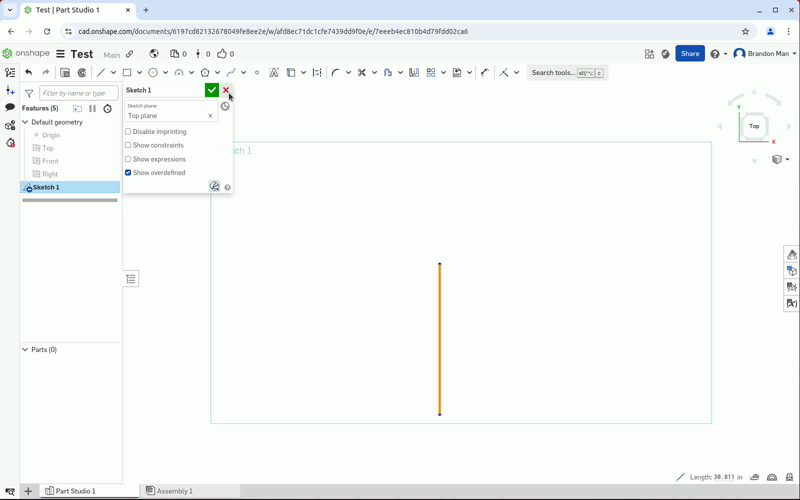
key(shift+h)
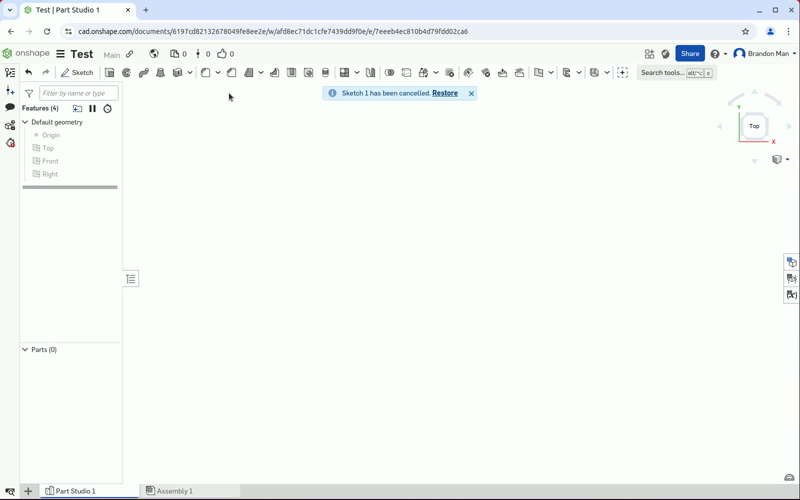
mouse_move(73, 352)
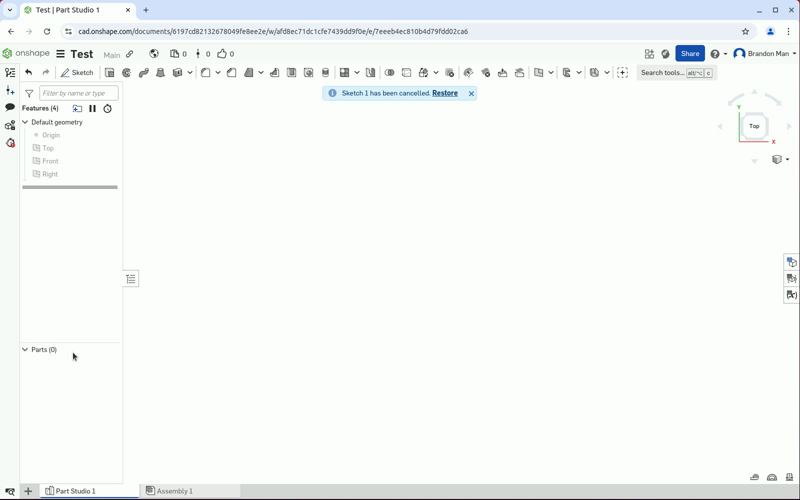
key(y)
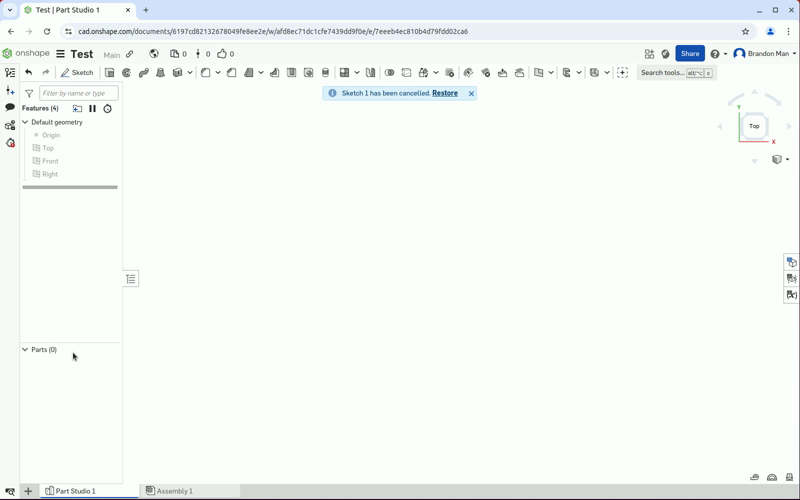
key(shift+p)
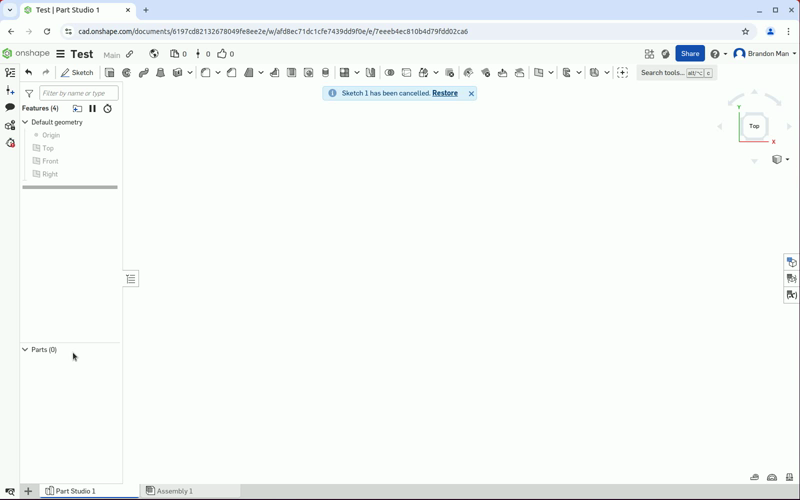
key(space)
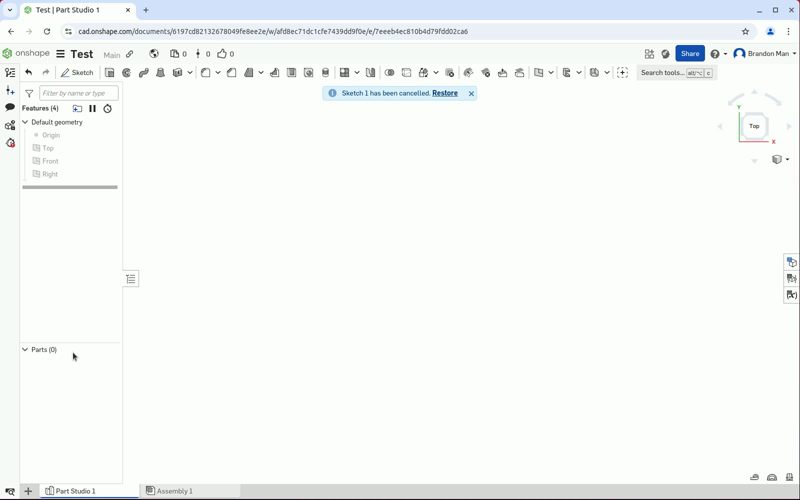
key_down(shift)
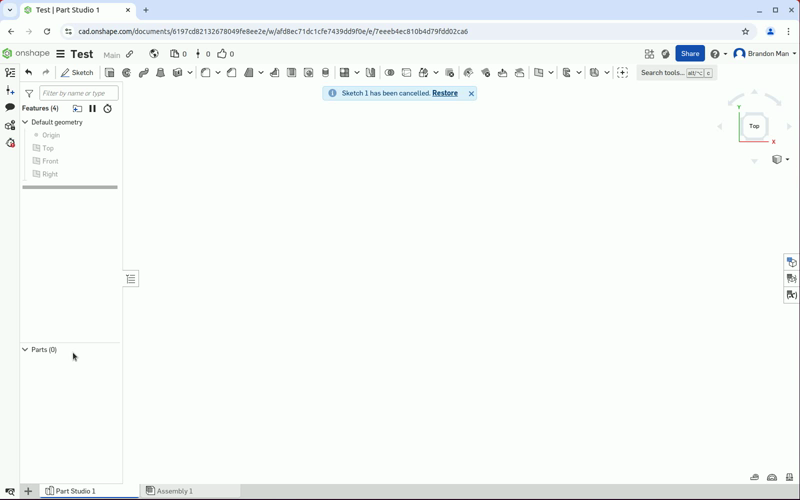
key(up)
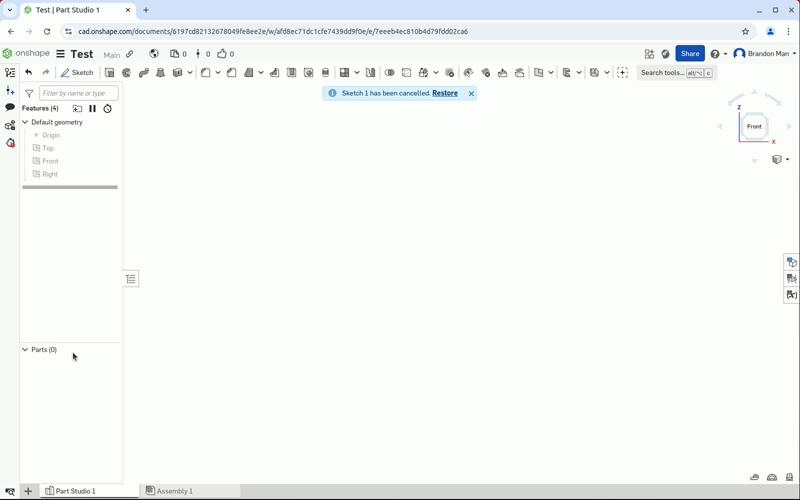
key_up(shift)
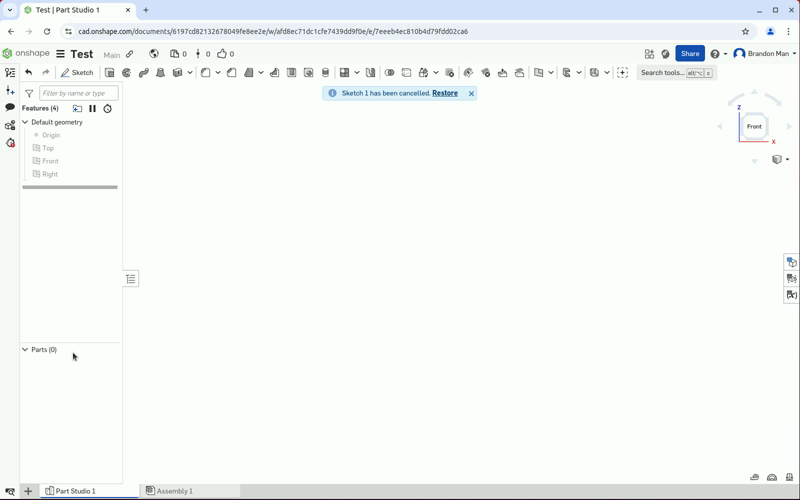
mouse_move(73, 352)
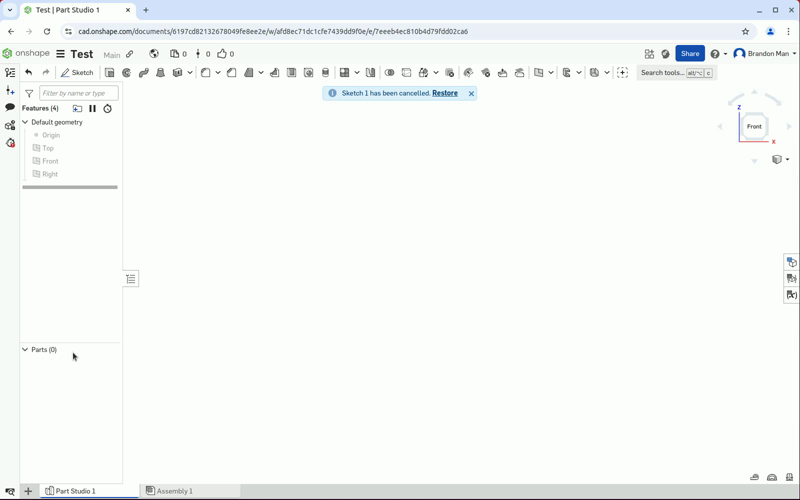
key(shift+y)
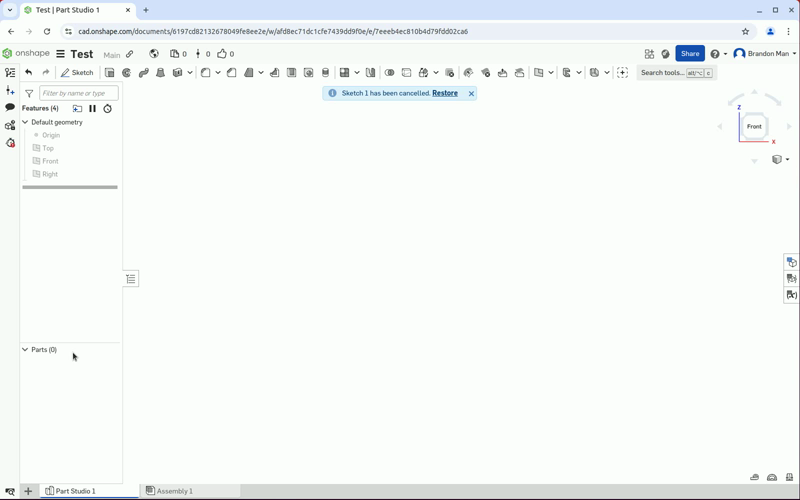
key(shift+s)
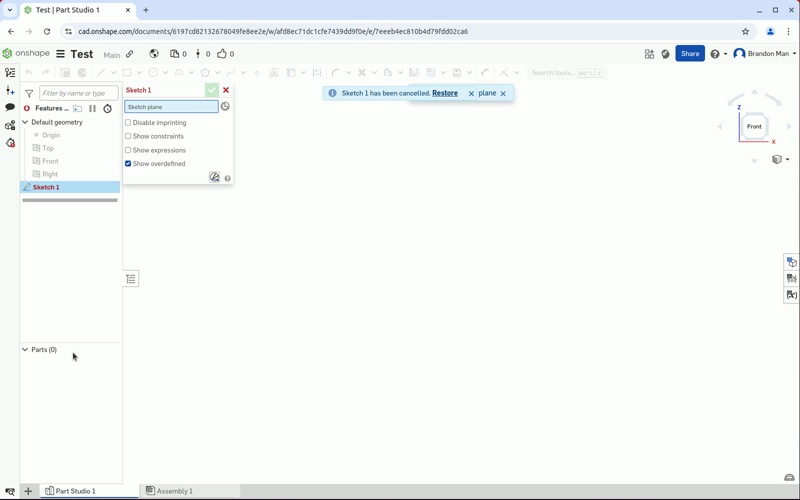
mouse_move(73, 163)
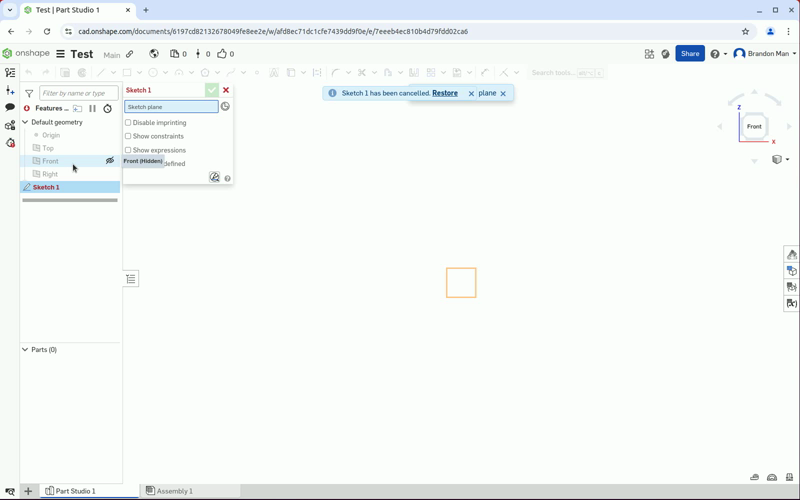
click(73, 163)
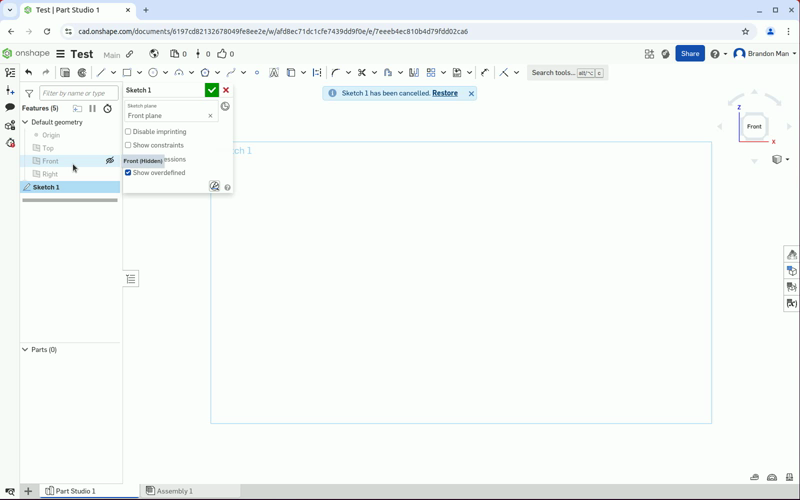
mouse_move(73, 352)
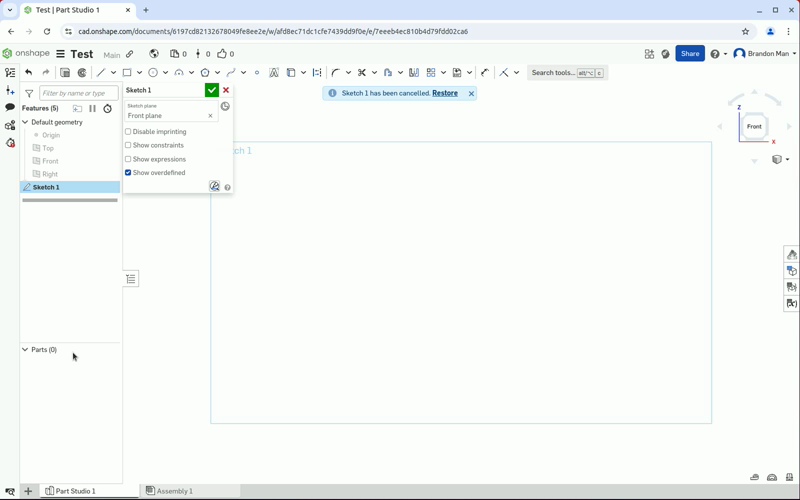
key(y)
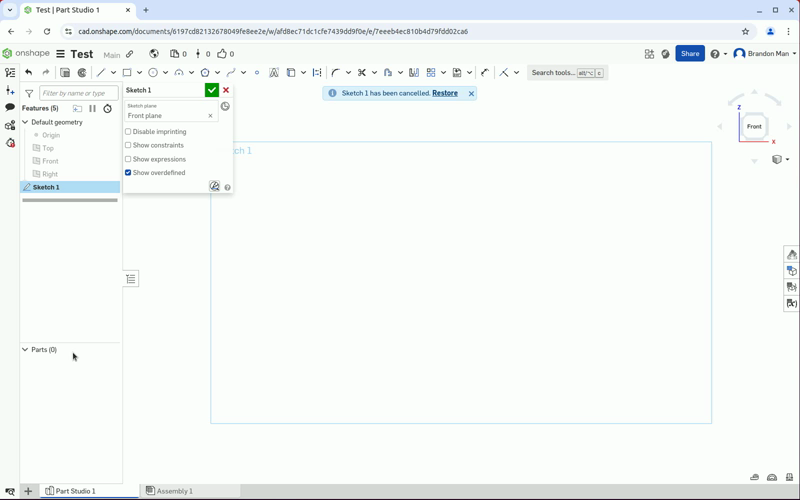
key(c)
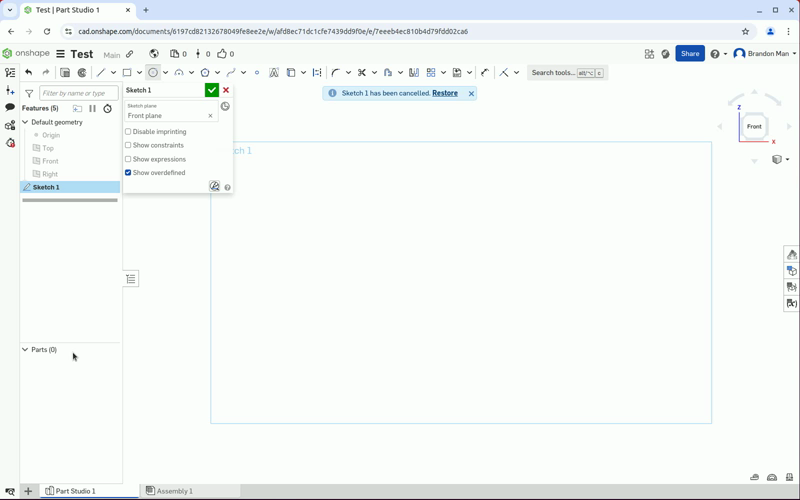
key_down(shift)
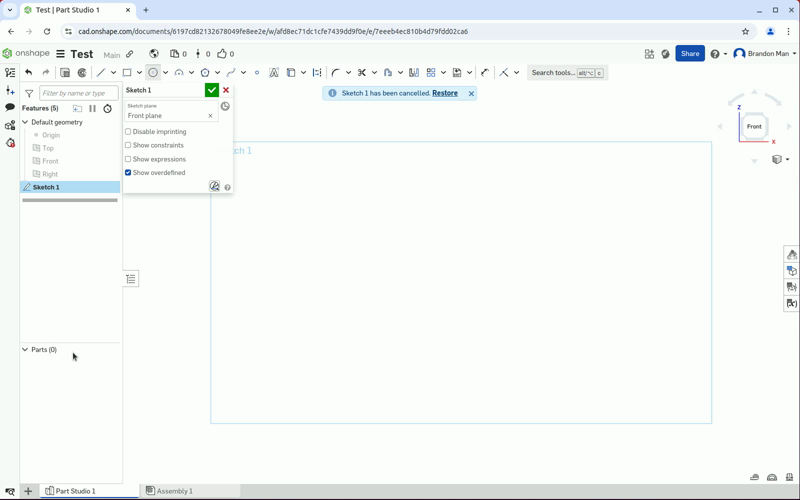
mouse_move(451, 267)
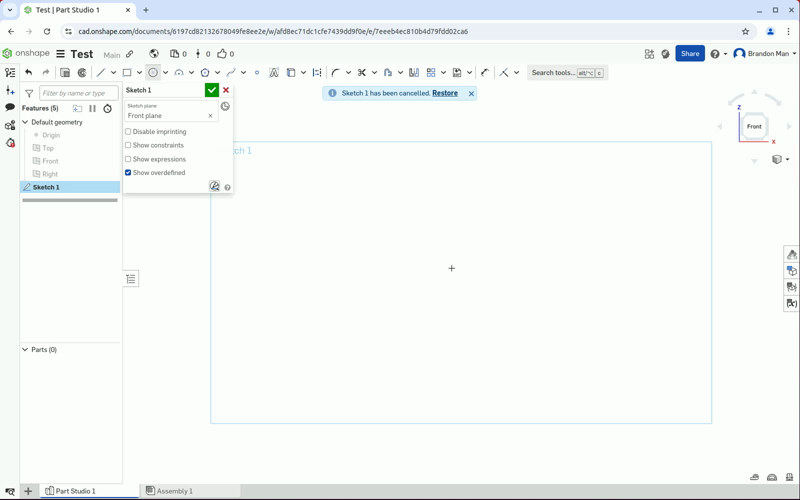
click(451, 267)
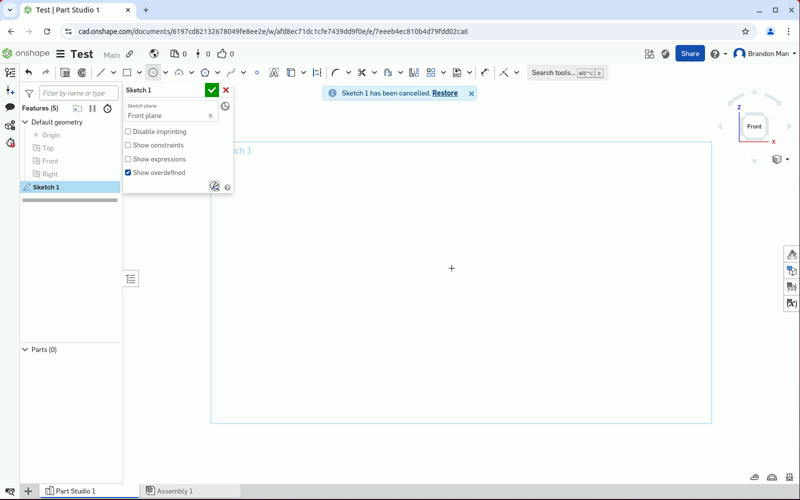
key_up(shift)
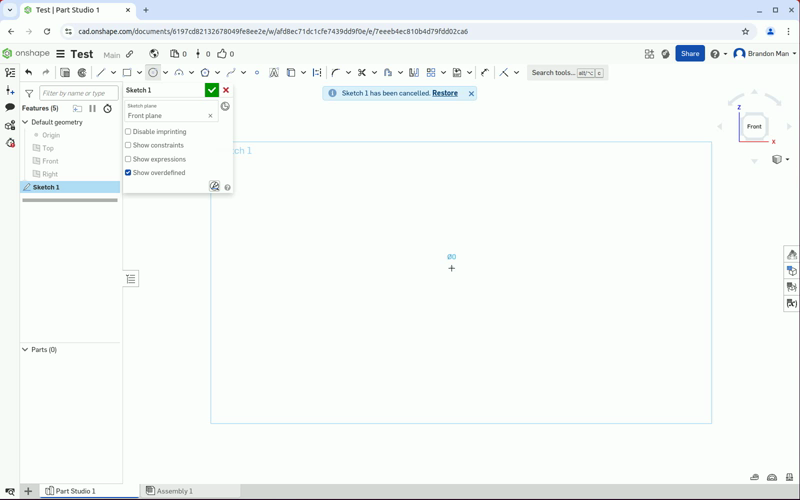
mouse_move(463, 267)
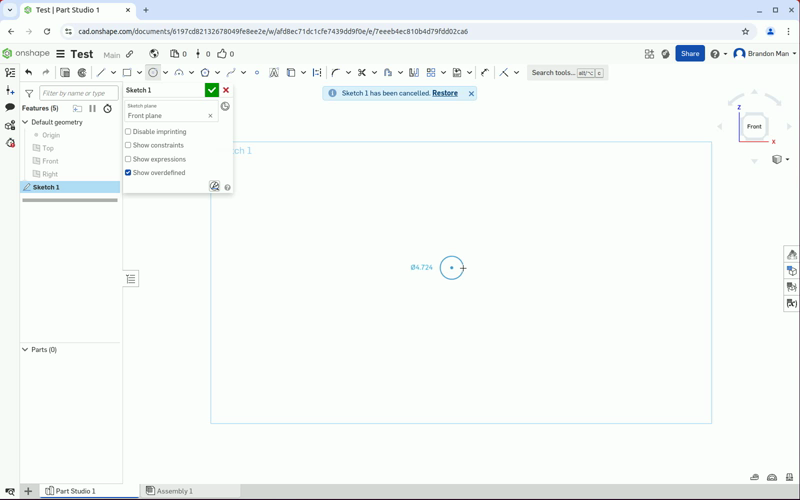
click(463, 267)
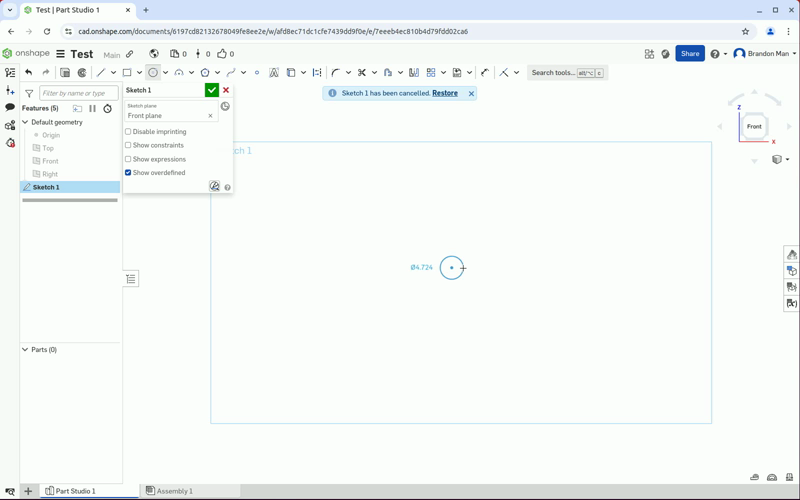
key(esc)
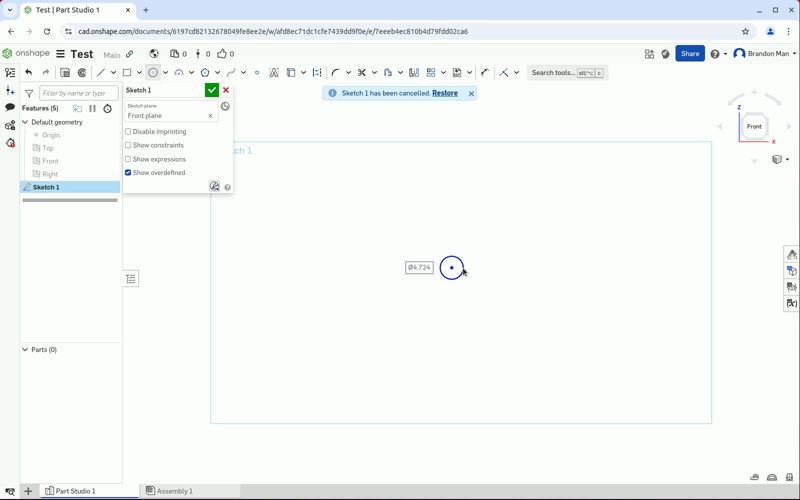
key(c)
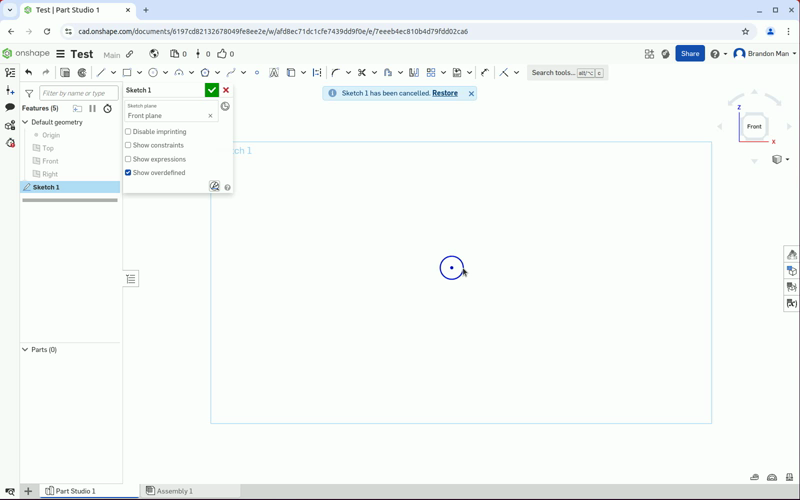
key_down(shift)
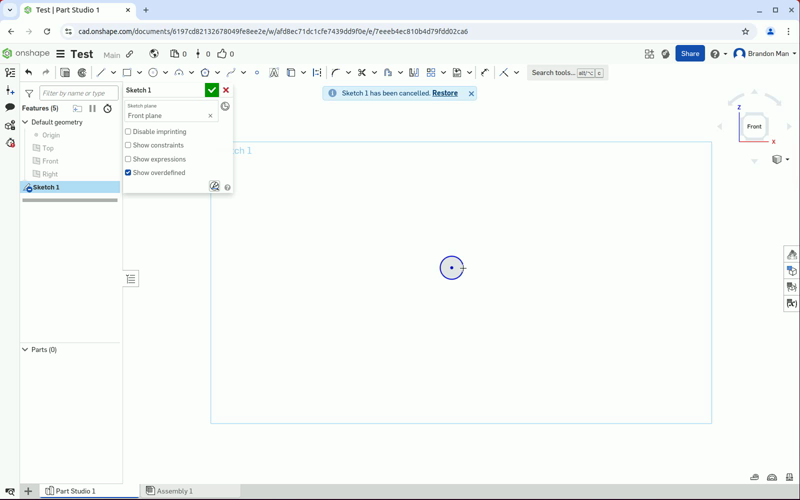
mouse_move(451, 267)
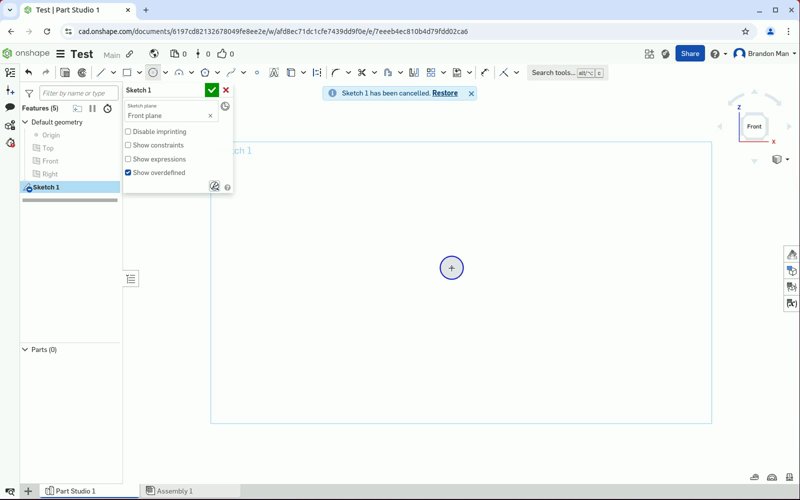
click(451, 267)
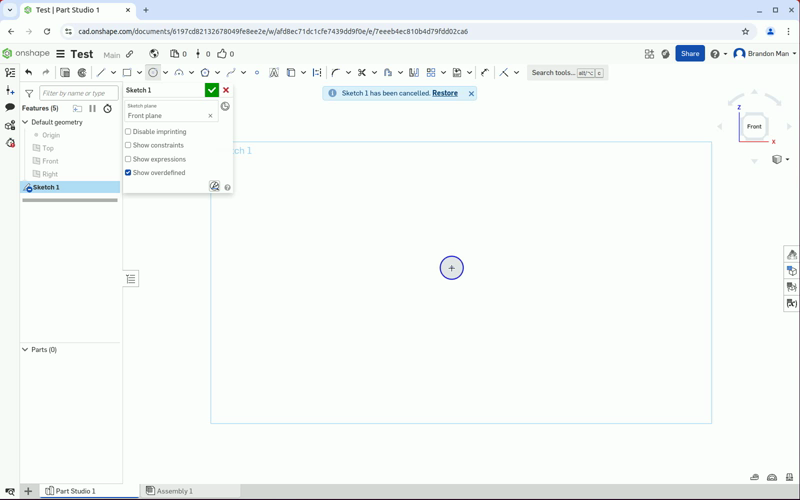
key_up(shift)
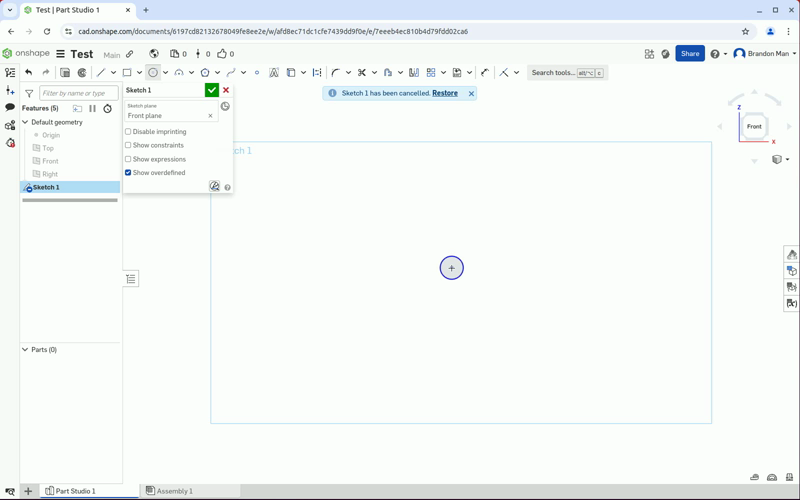
mouse_move(459, 267)
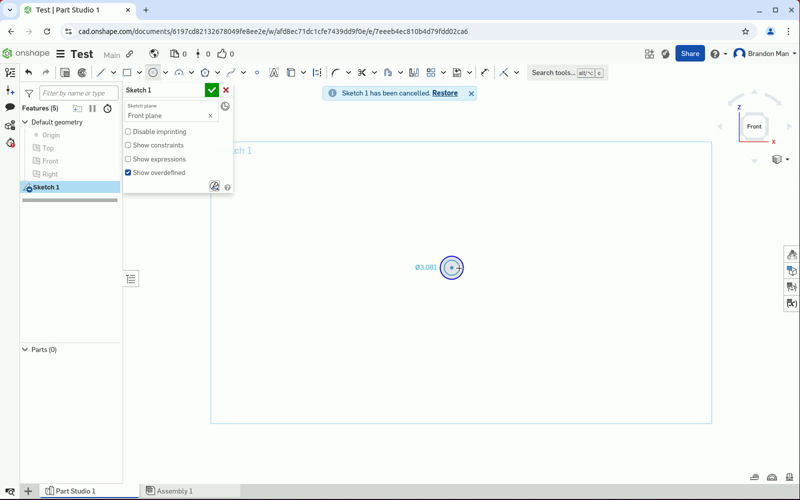
scroll(6)
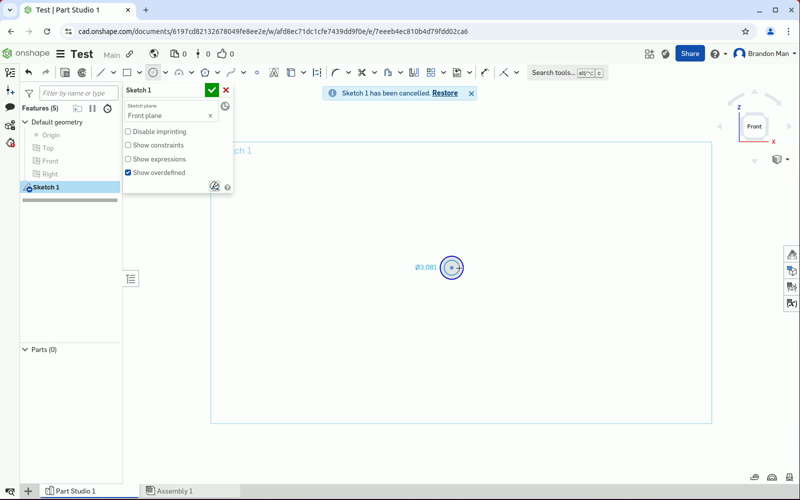
scroll(6)
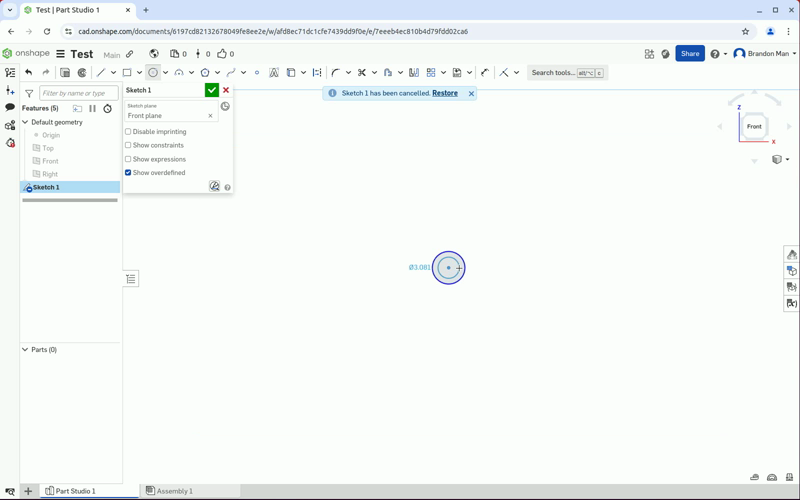
scroll(6)
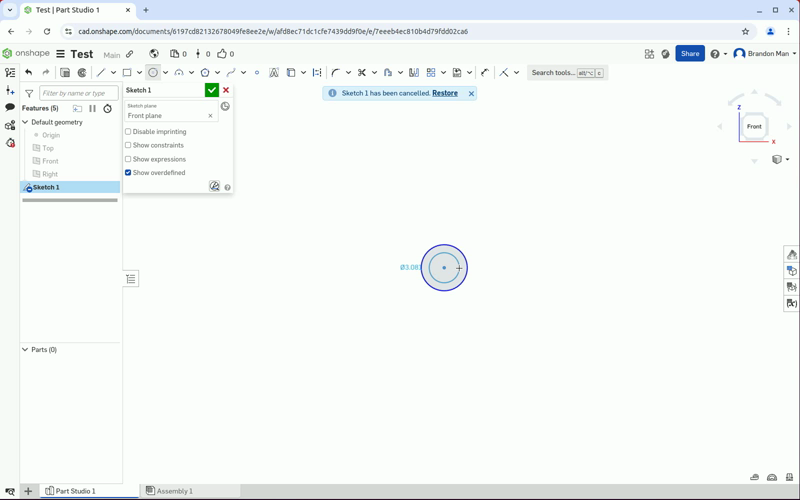
scroll(6)
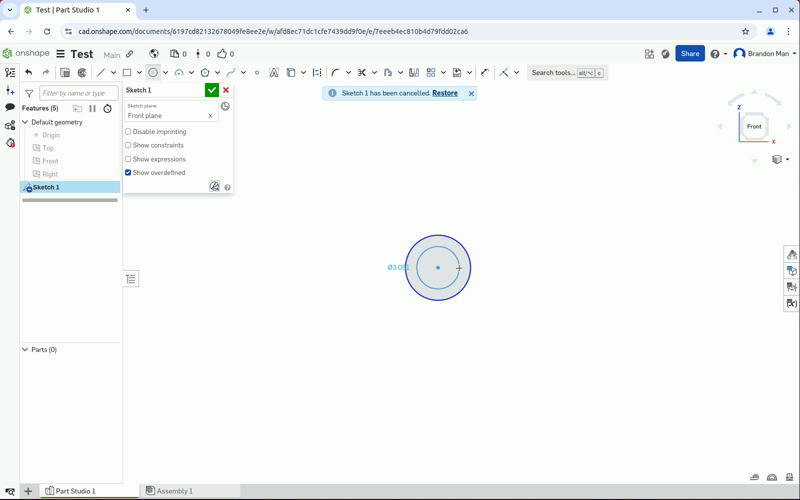
scroll(6)
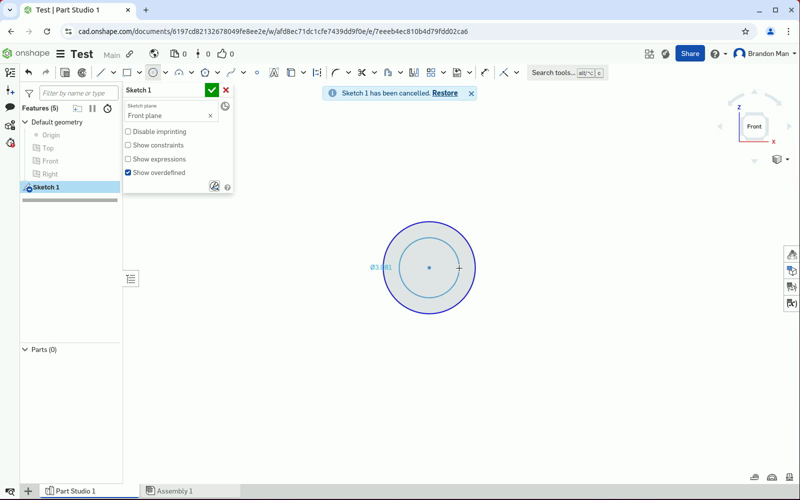
scroll(6)
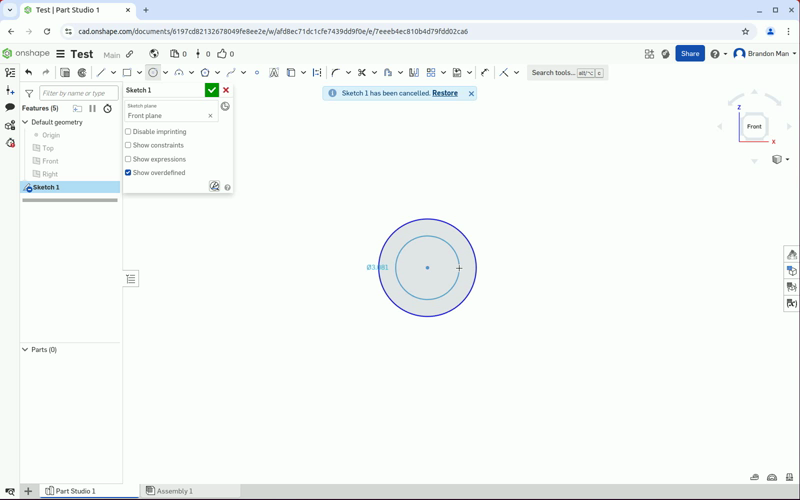
scroll(6)
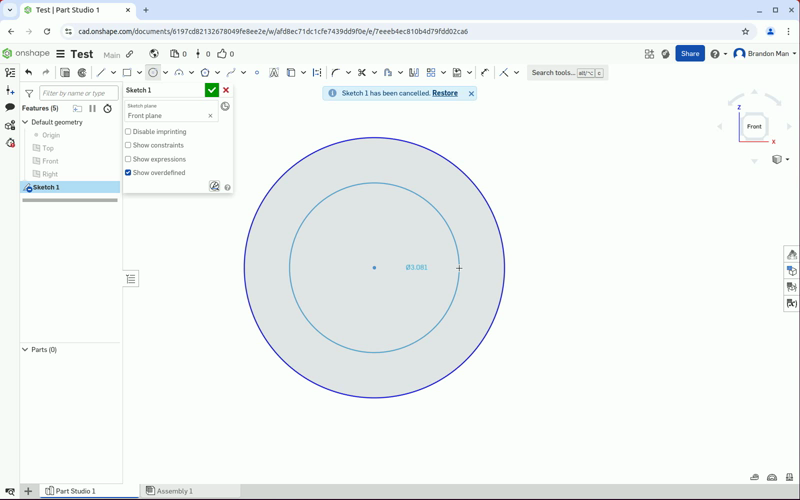
click(459, 267)
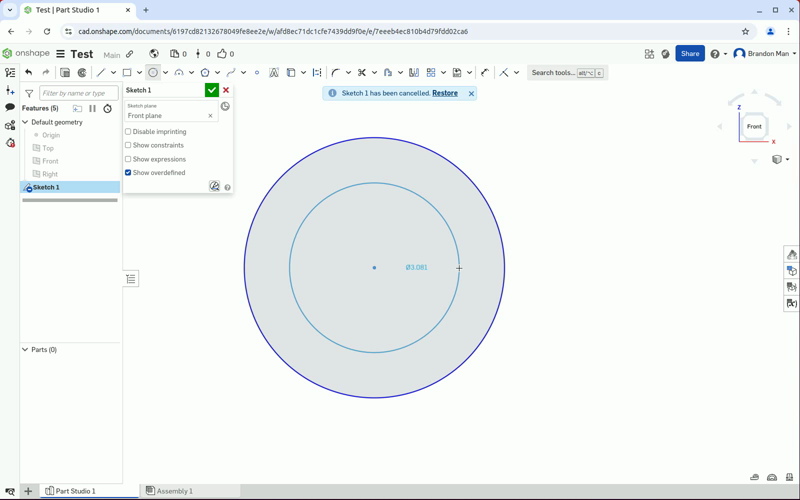
scroll(-6)
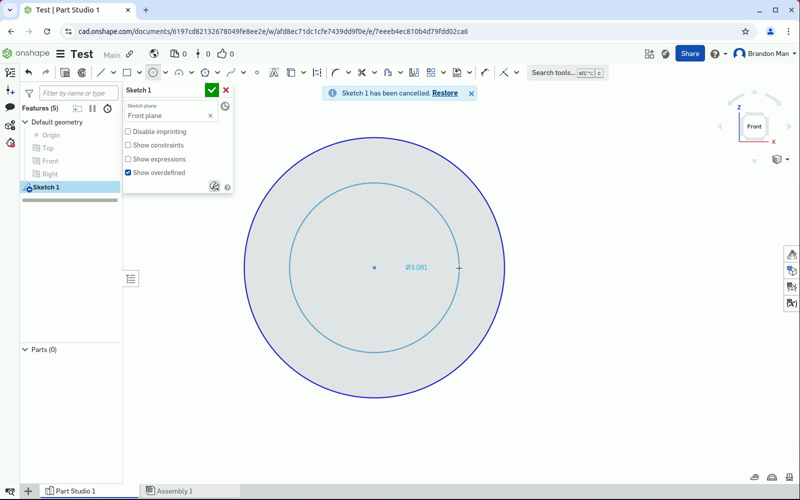
scroll(-6)
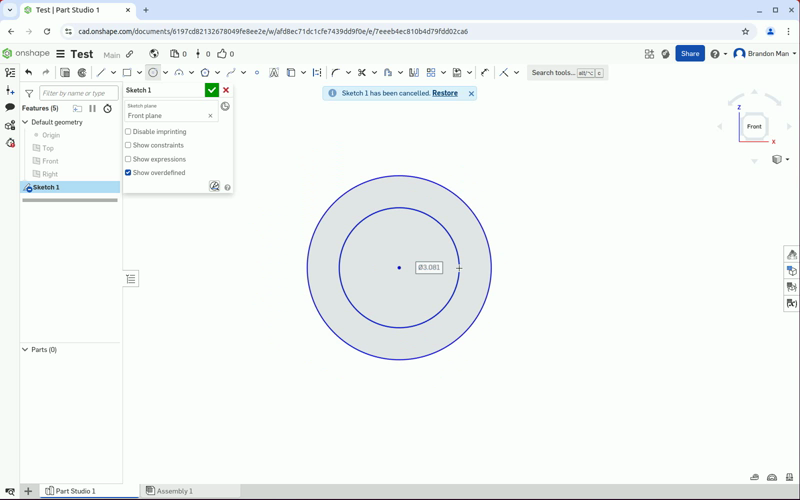
scroll(-6)
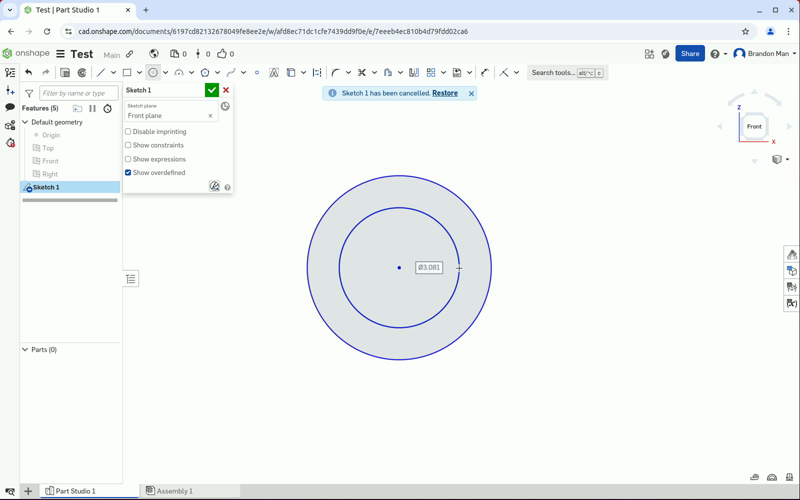
scroll(-6)
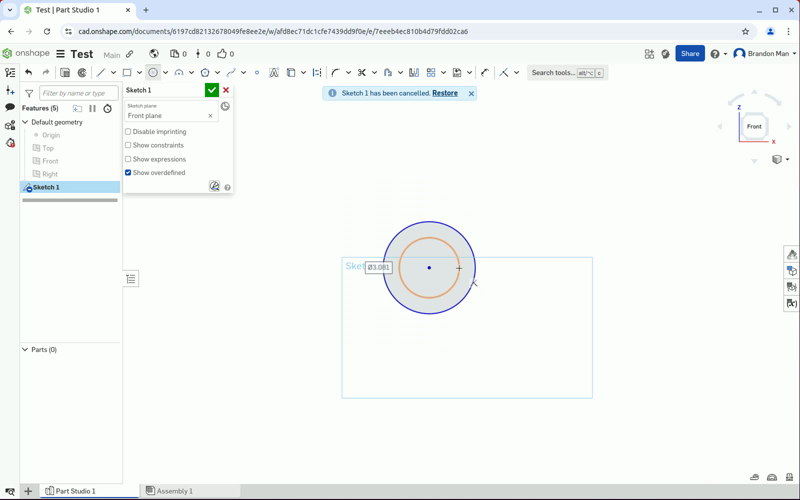
scroll(-6)
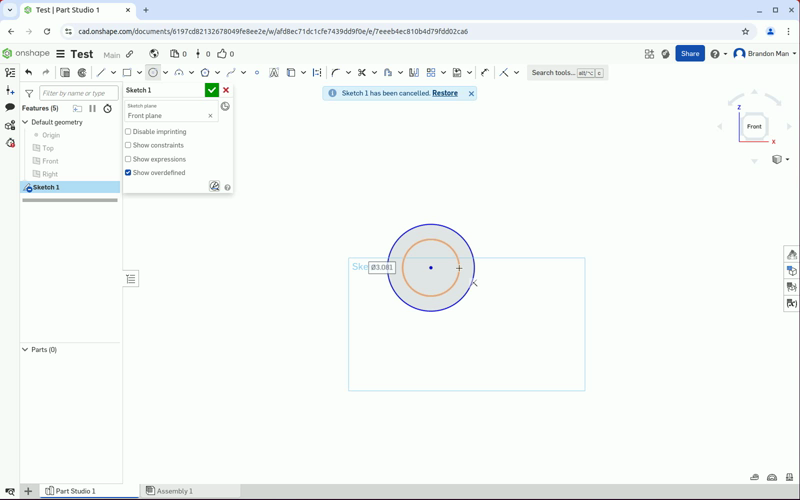
scroll(-6)
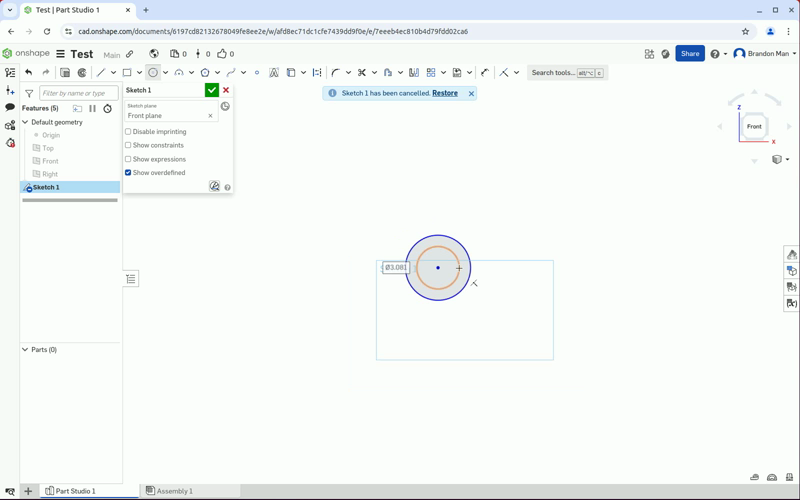
scroll(-6)
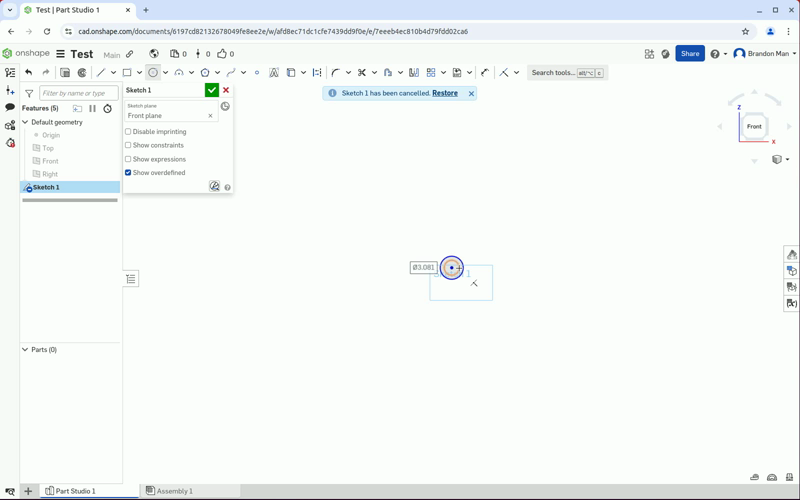
key(esc)
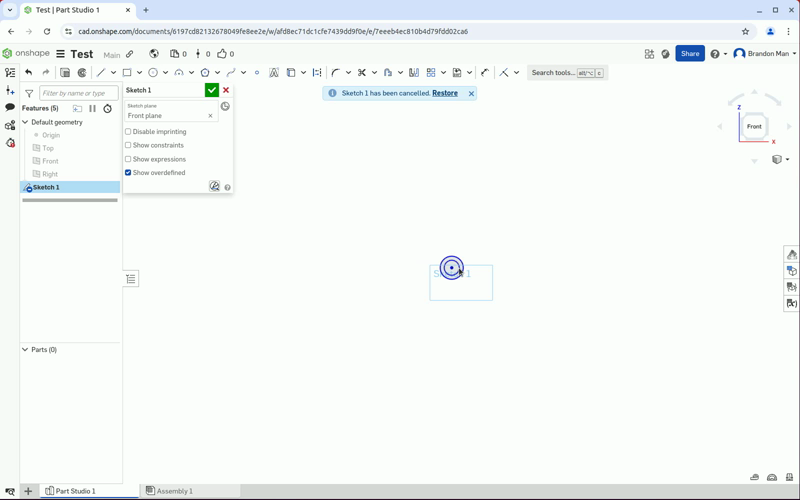
mouse_move(452, 275)
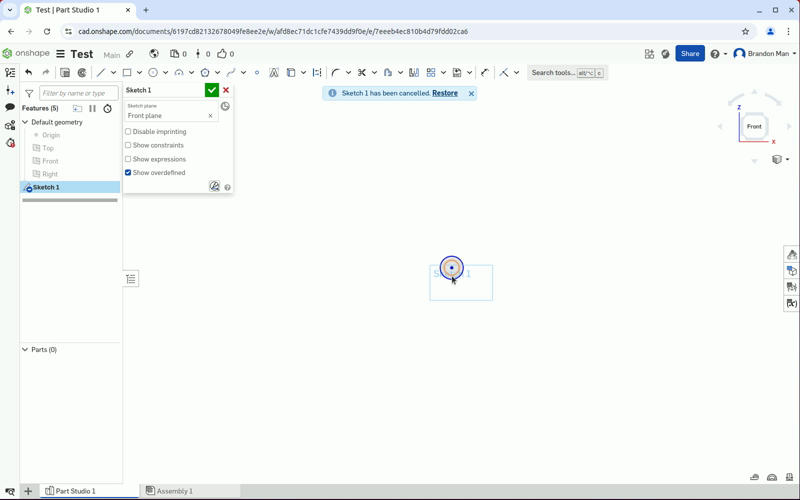
scroll(6)
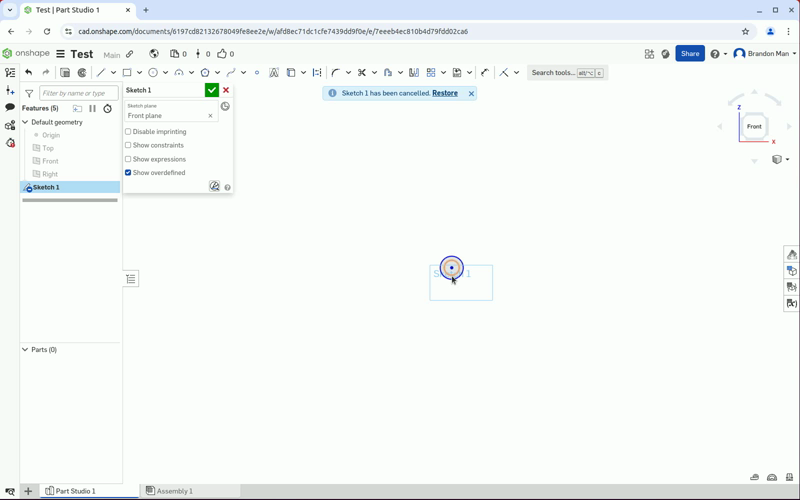
scroll(6)
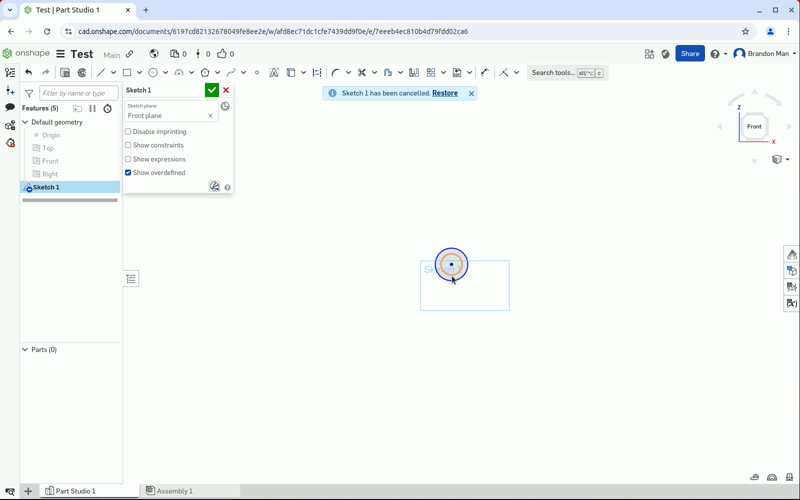
scroll(6)
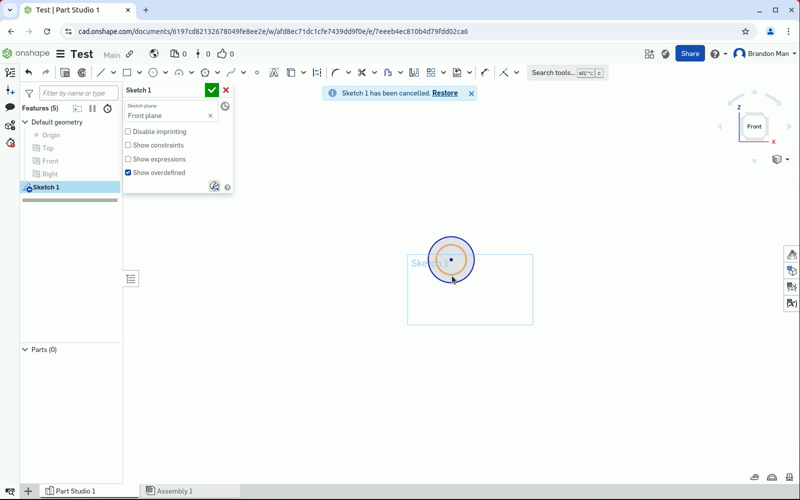
scroll(6)
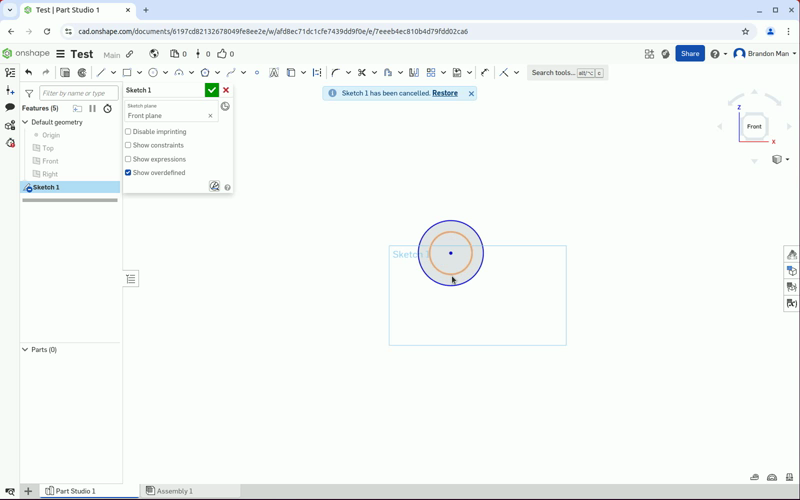
scroll(6)
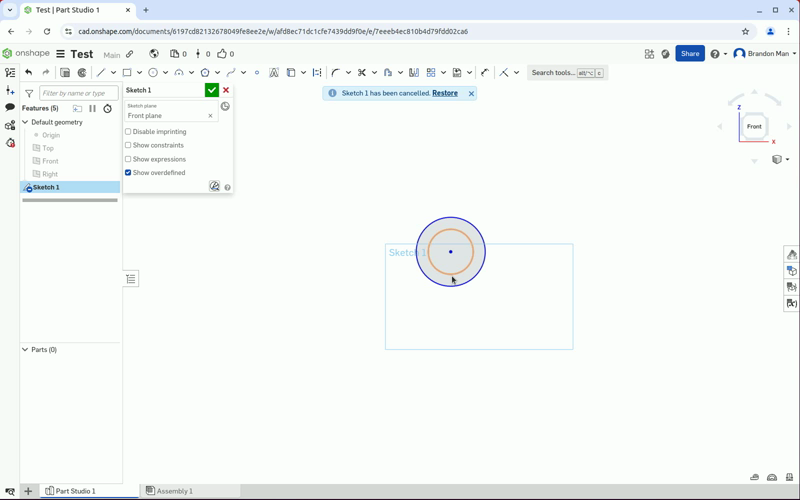
scroll(6)
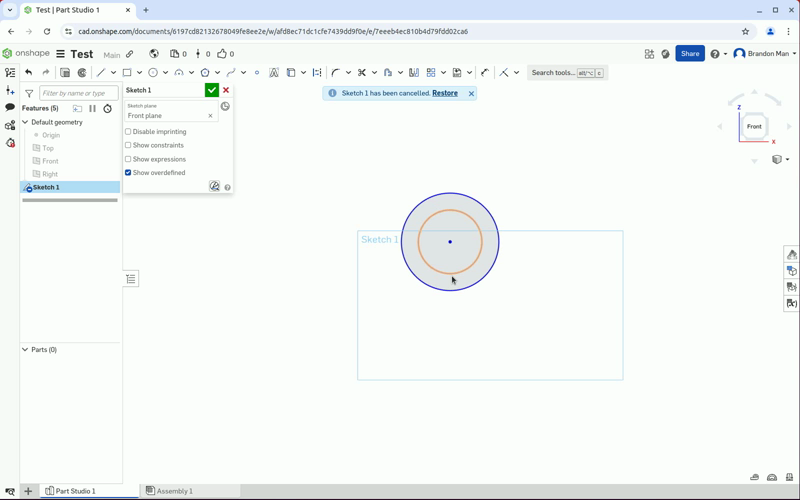
scroll(6)
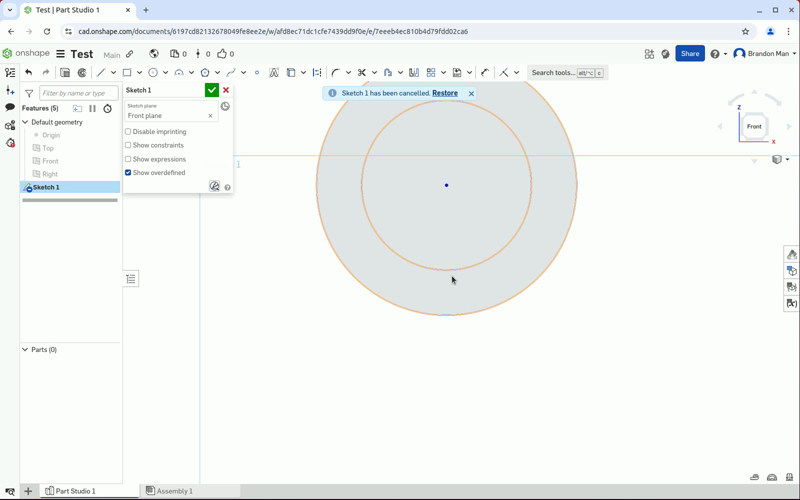
click(452, 275)
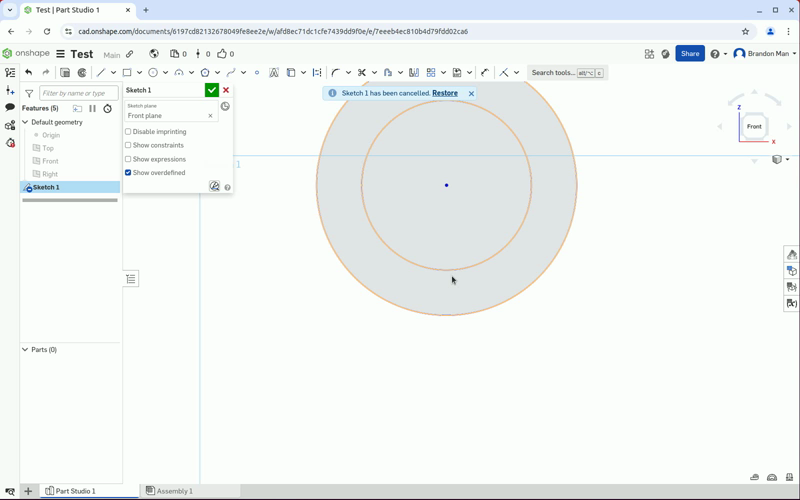
scroll(-6)
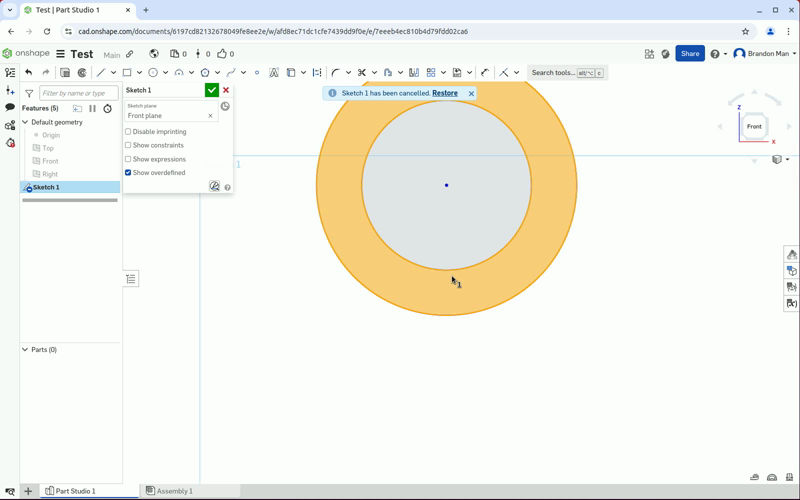
scroll(-6)
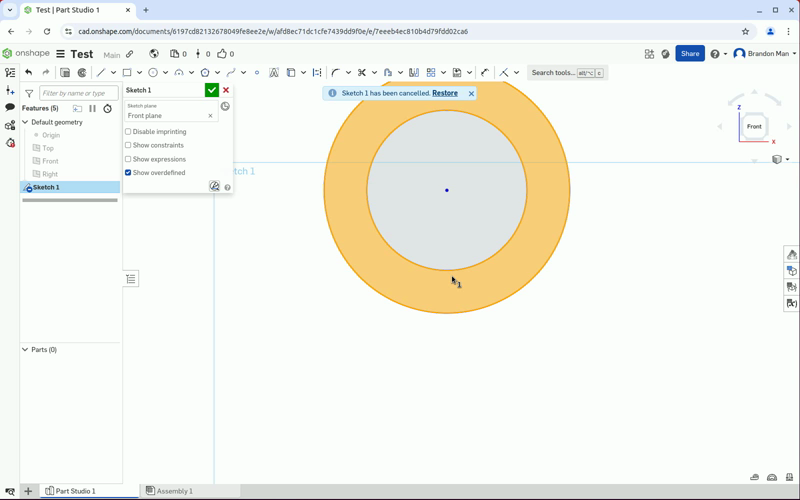
scroll(-6)
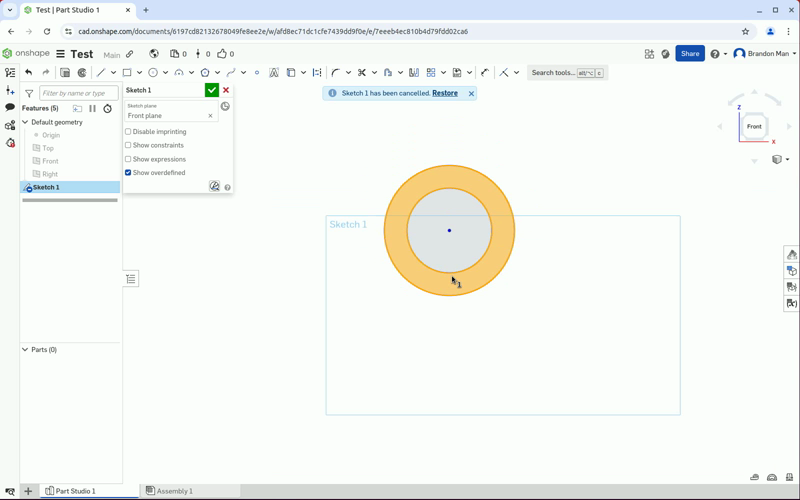
scroll(-6)
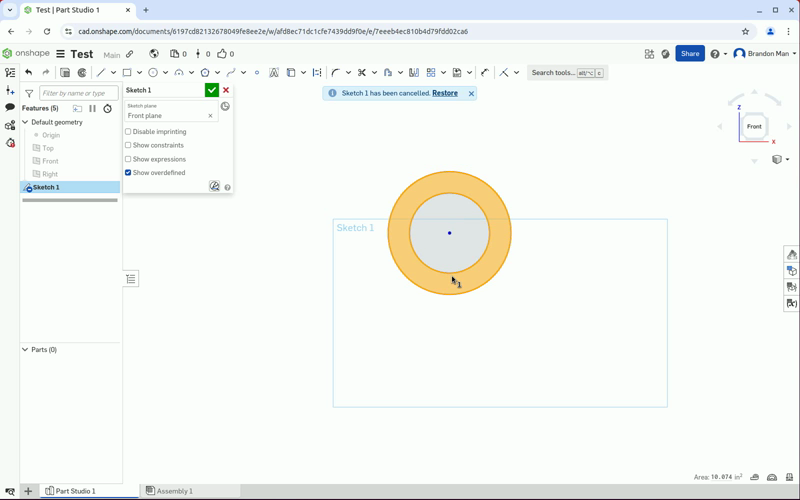
scroll(-6)
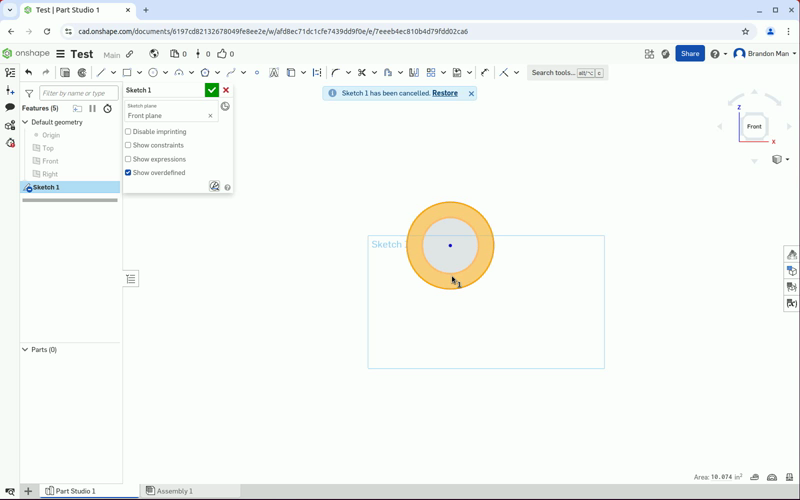
scroll(-6)
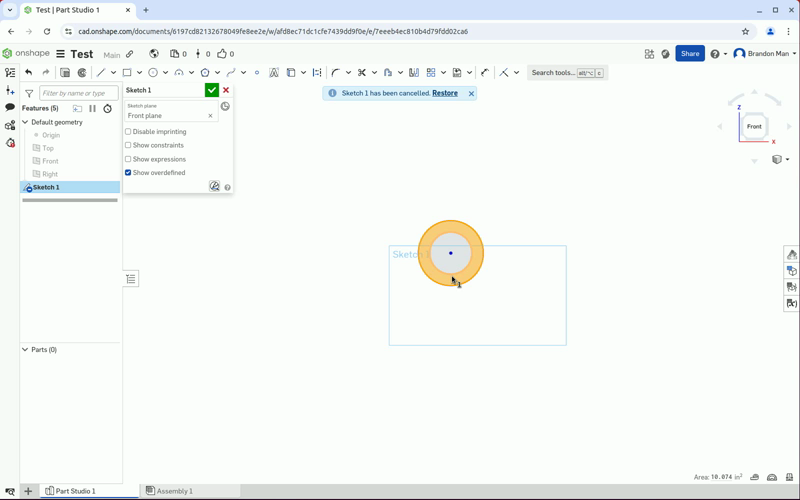
scroll(-6)
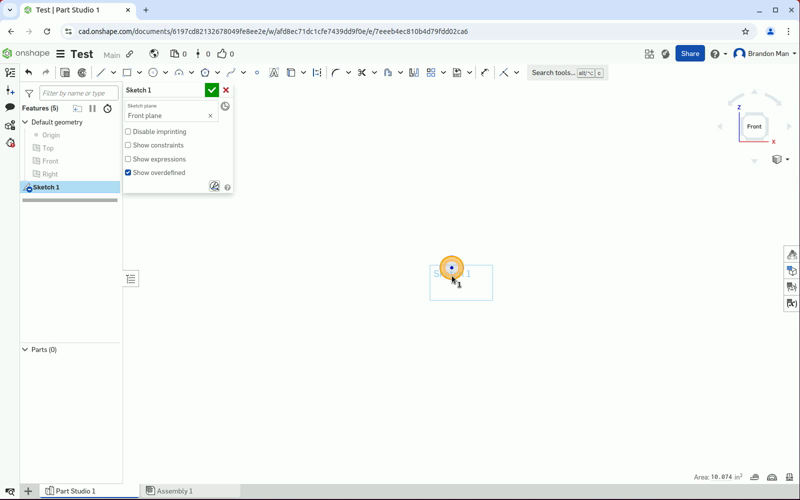
mouse_move(73, 352)
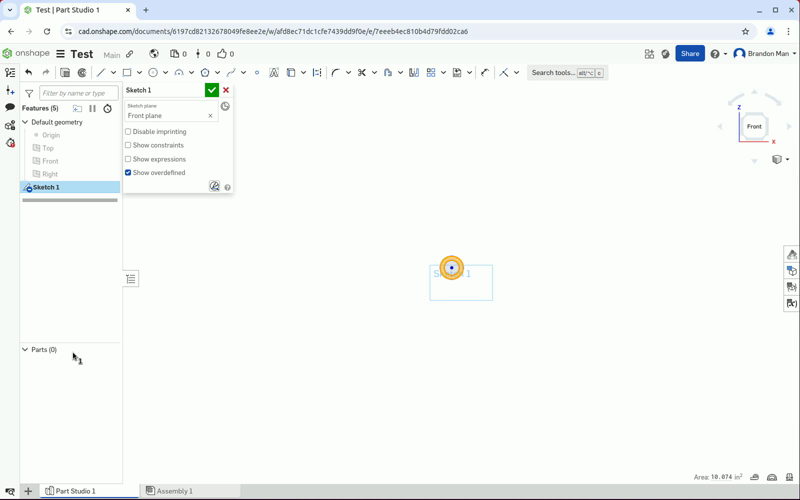
key(shift+y)
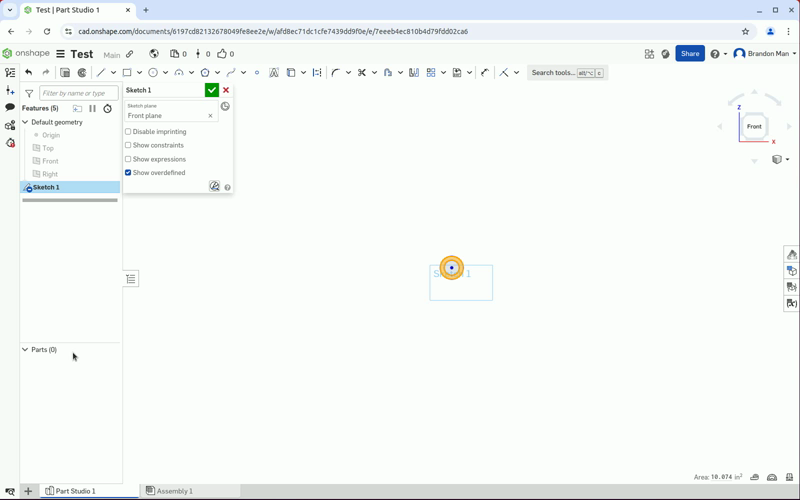
key(shift+e)
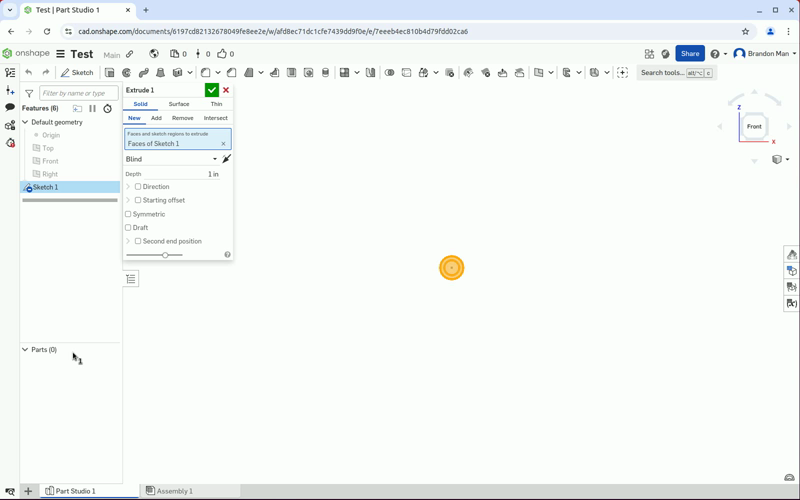
mouse_move(143, 106)
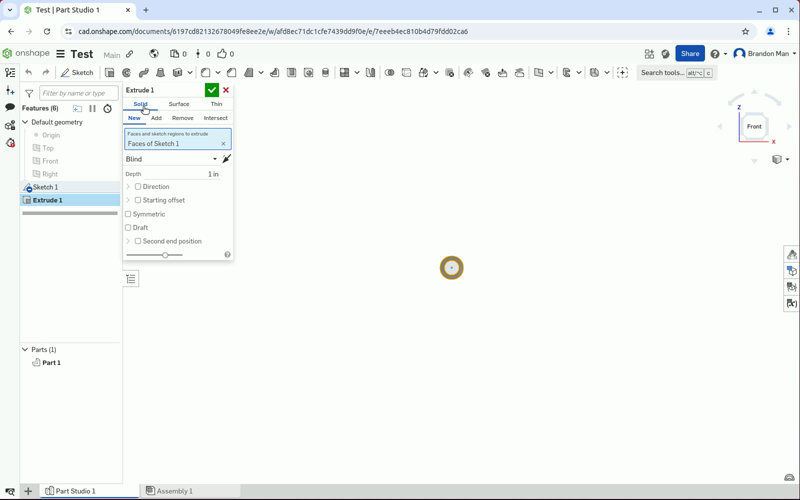
click(143, 106)
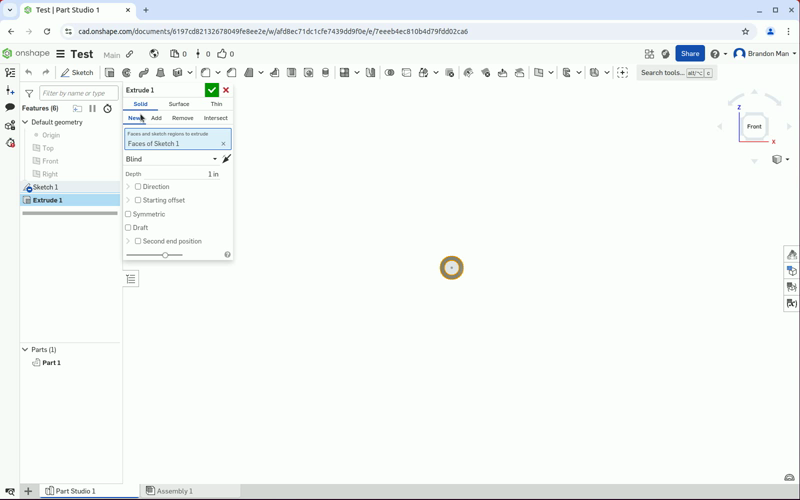
mouse_move(137, 120)
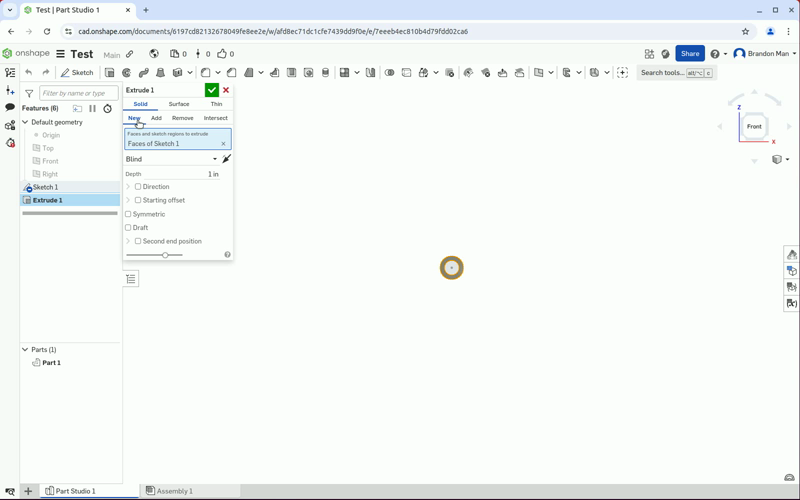
click(137, 120)
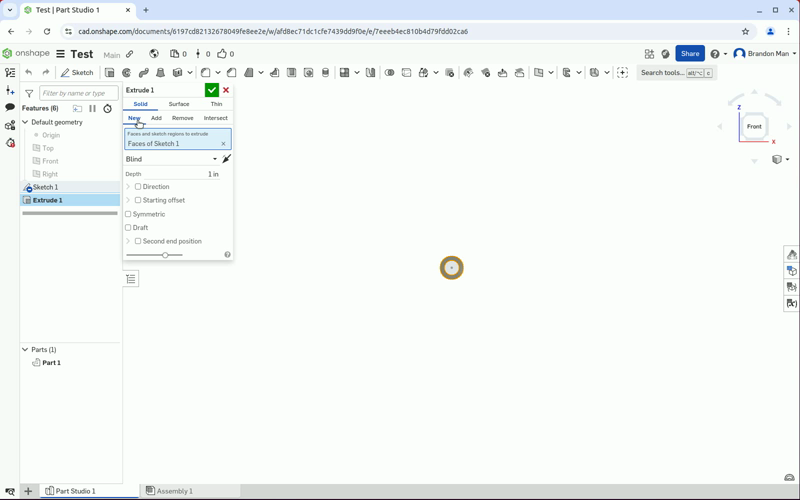
key(tab, 4)
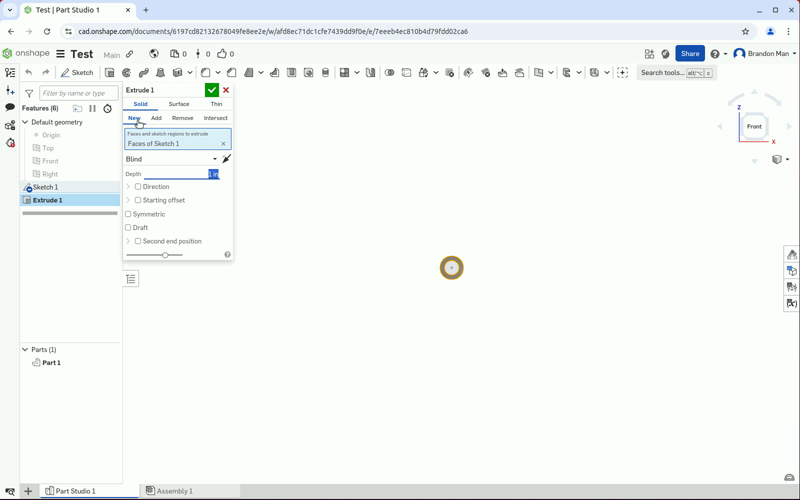
text(23.108)
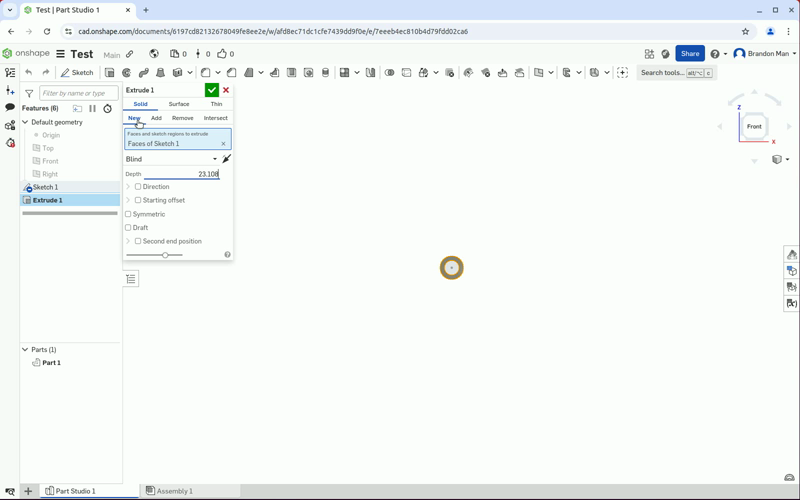
key(enter)
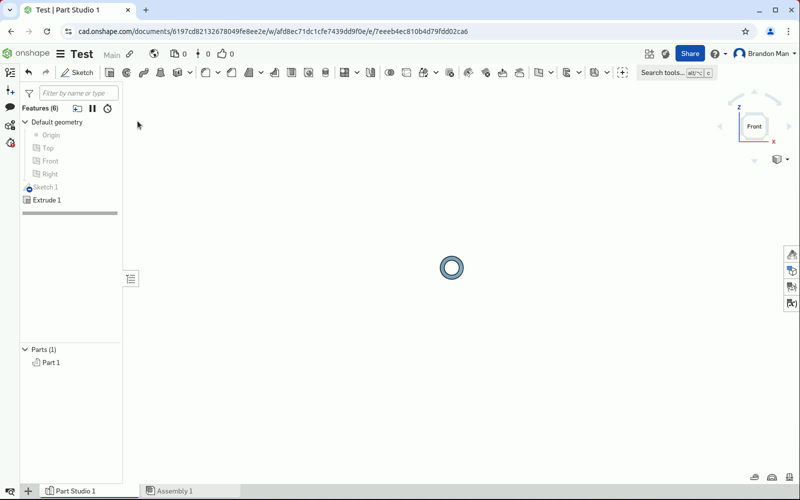
key(shift+h)
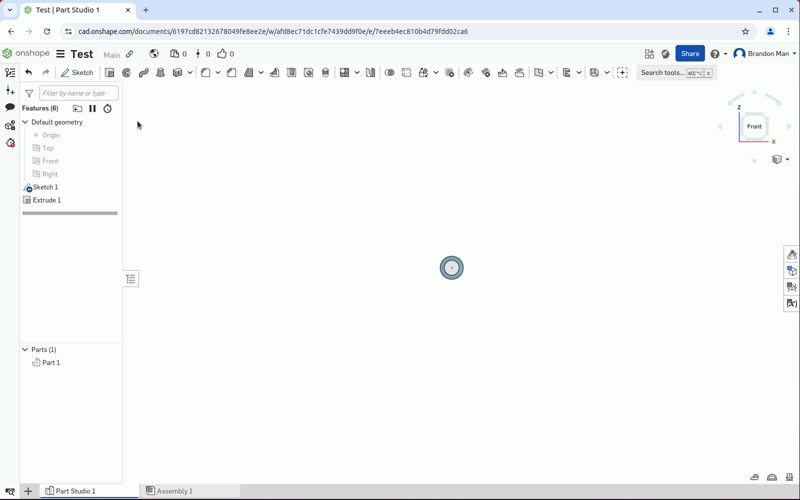
key(shift+h)
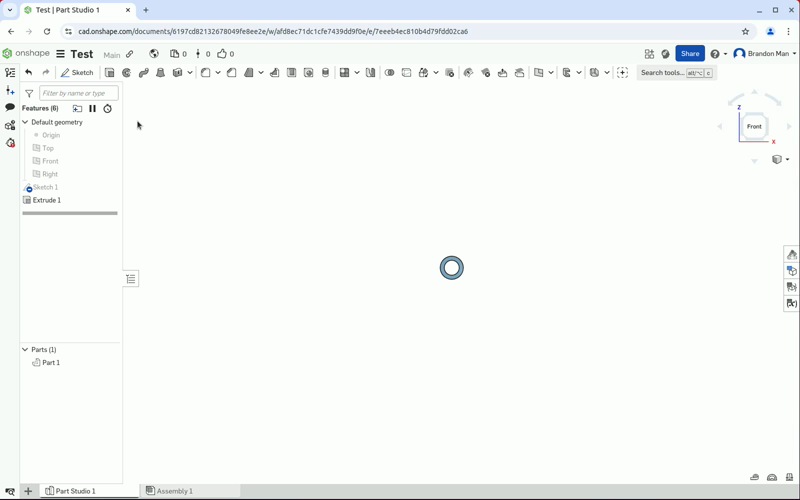
mouse_move(73, 189)
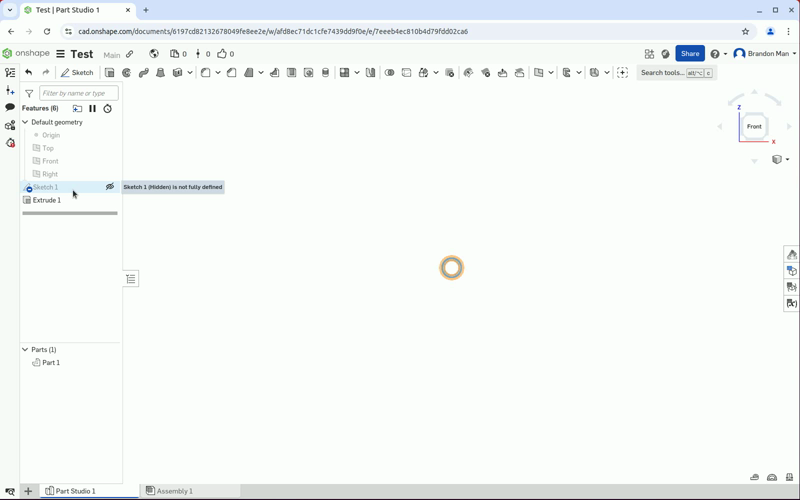
click(73, 189)
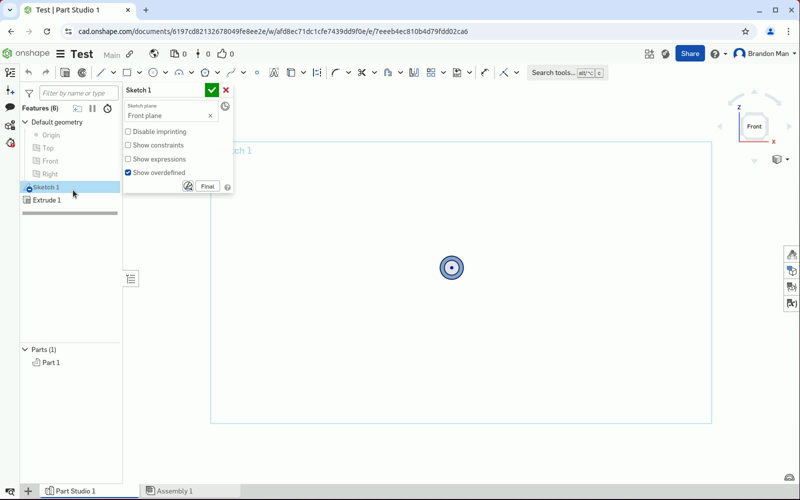
mouse_move(229, 92)
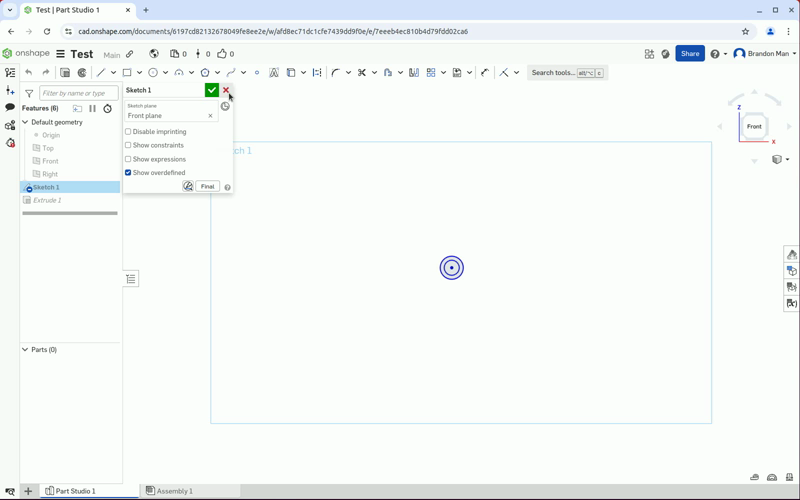
click(229, 92)
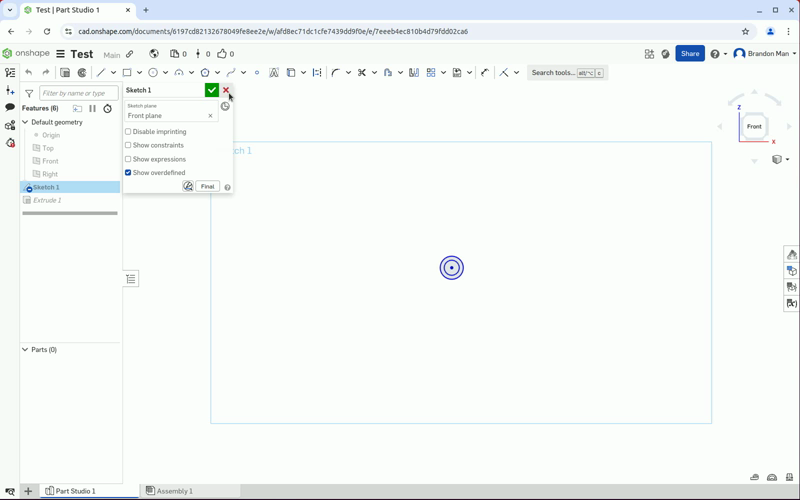
key(shift+s)
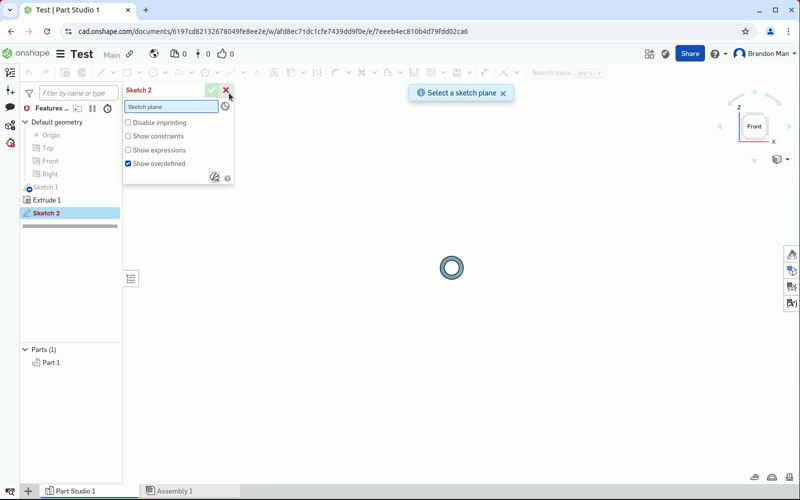
mouse_move(73, 163)
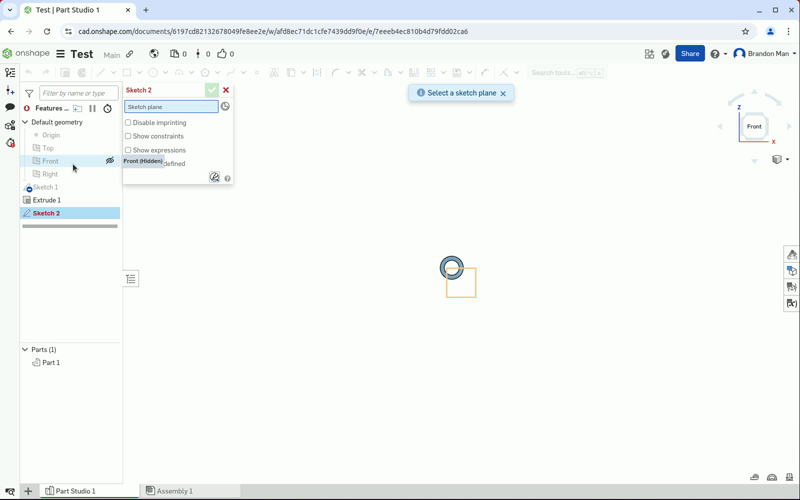
click(73, 163)
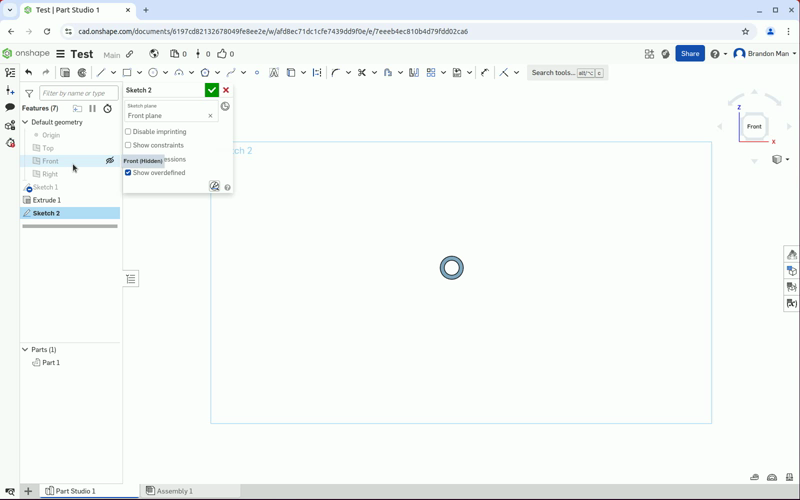
mouse_move(73, 352)
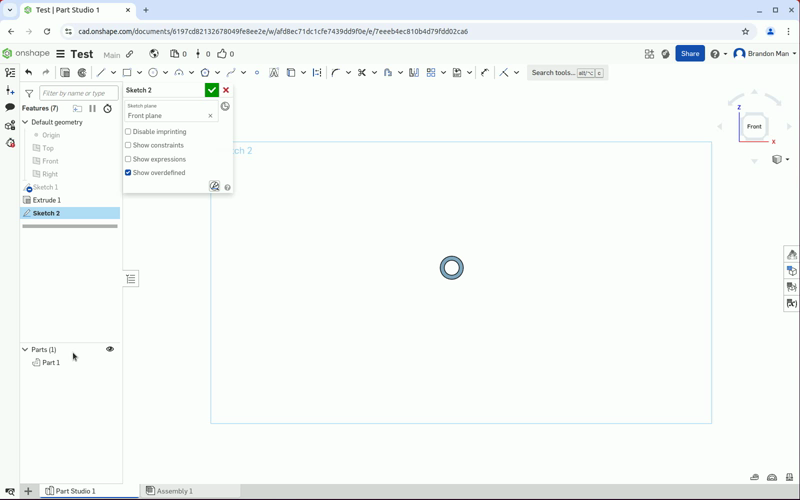
key(y)
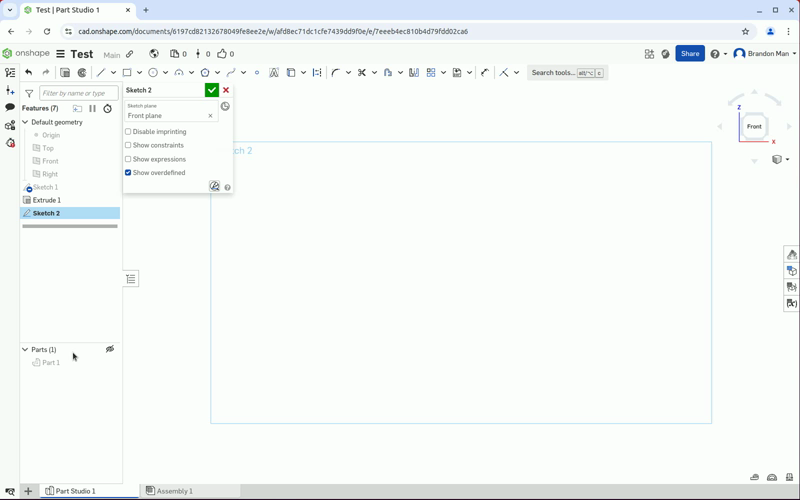
key(c)
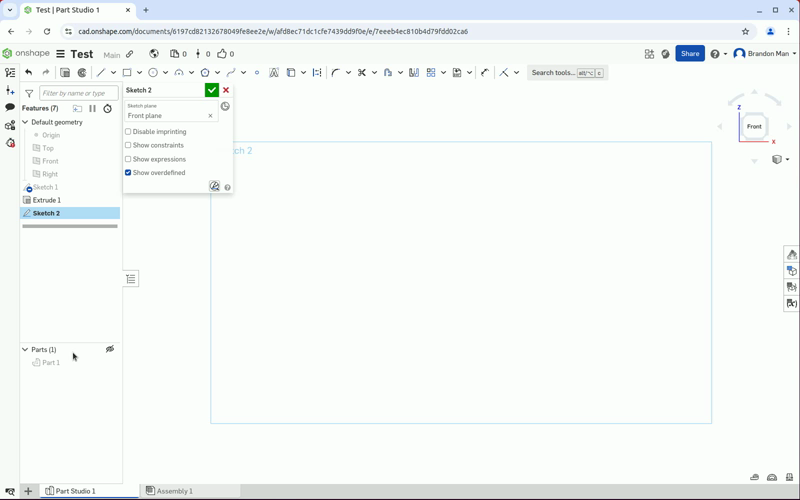
key_down(shift)
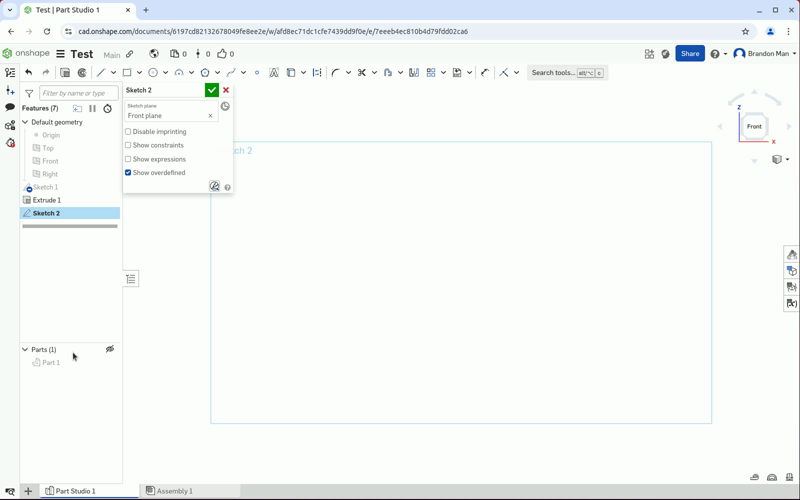
mouse_move(450, 267)
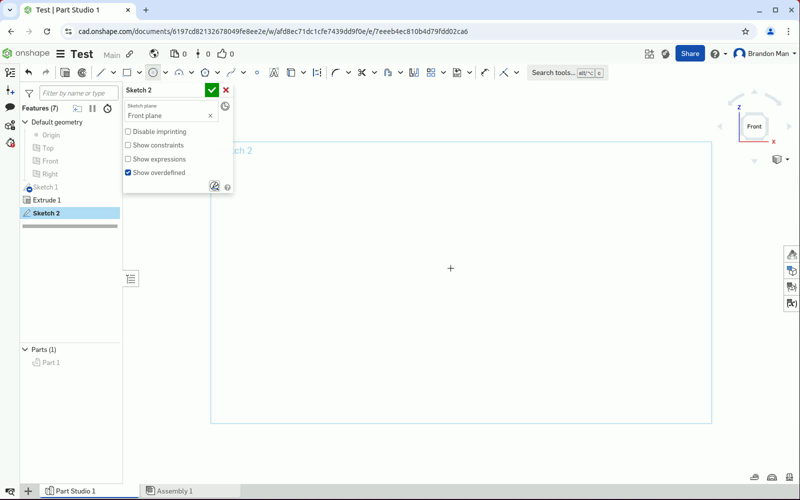
click(450, 267)
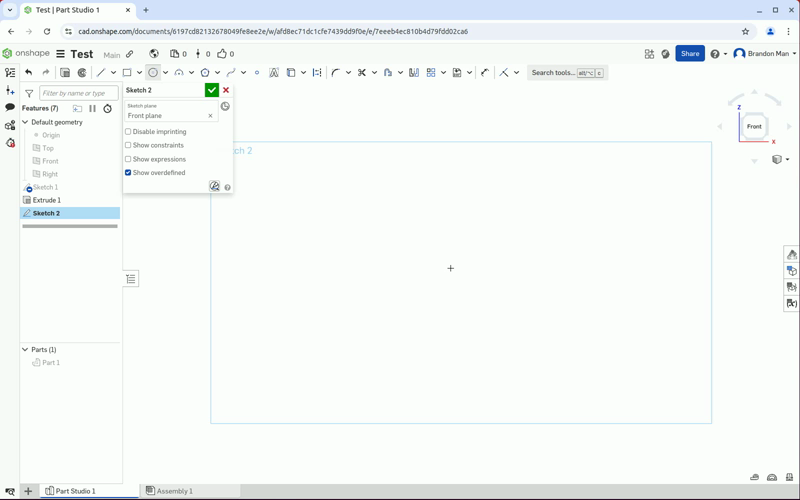
key_up(shift)
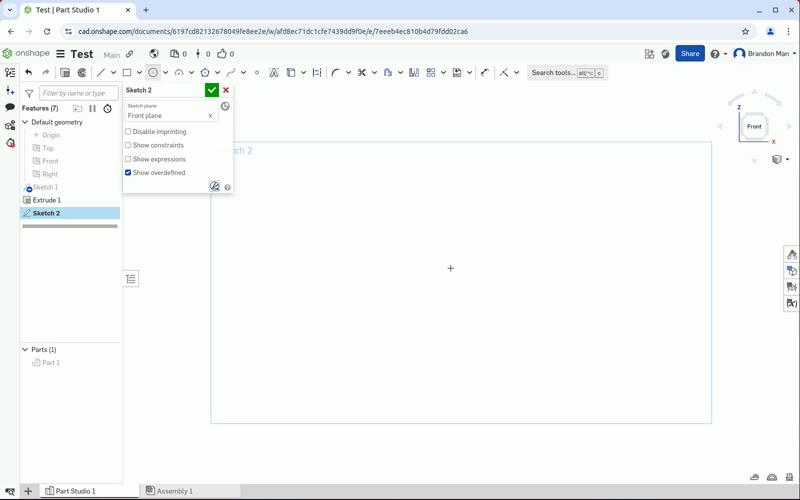
mouse_move(458, 267)
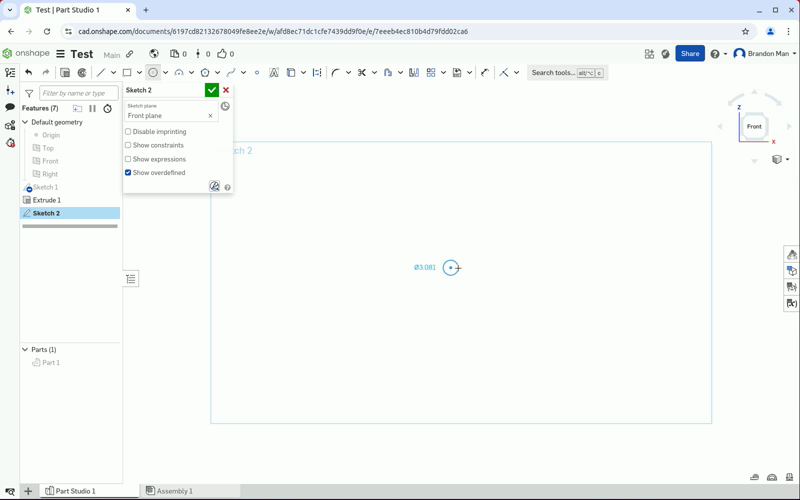
click(458, 267)
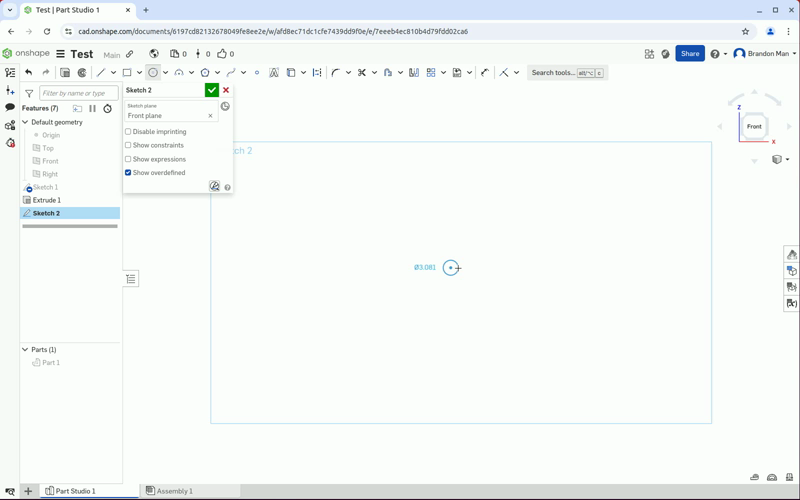
key(esc)
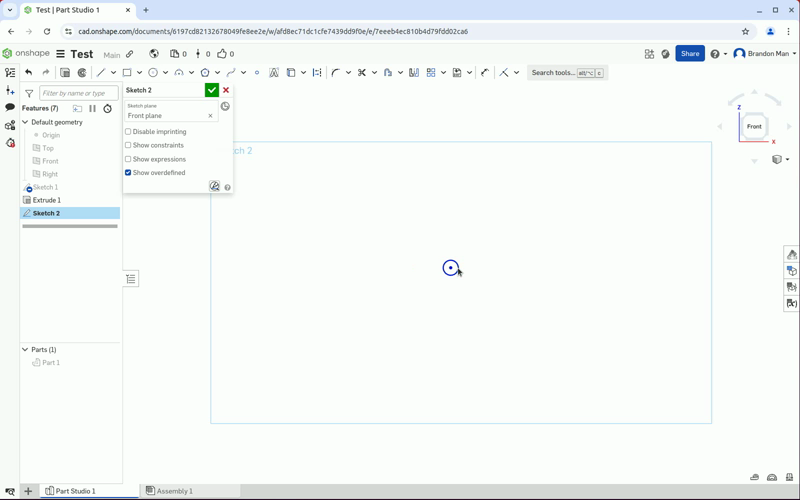
key(c)
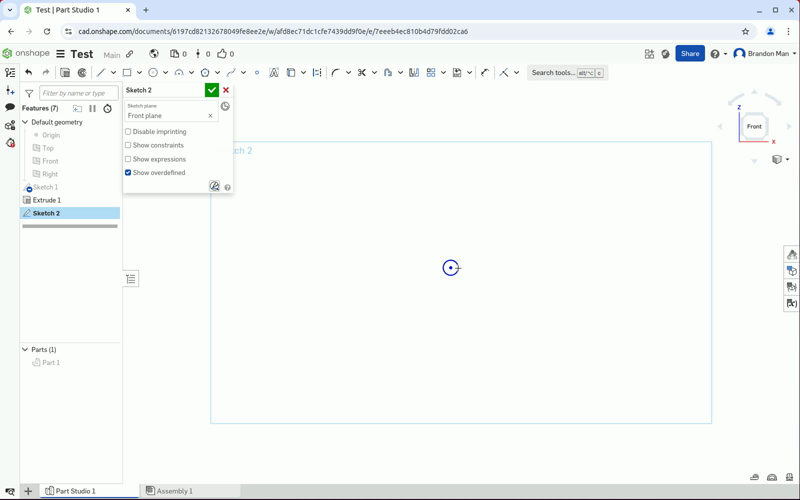
key_down(shift)
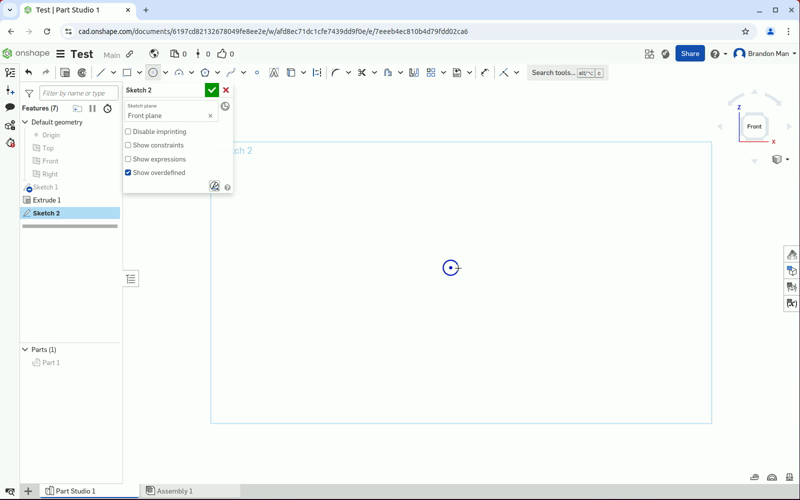
mouse_move(450, 267)
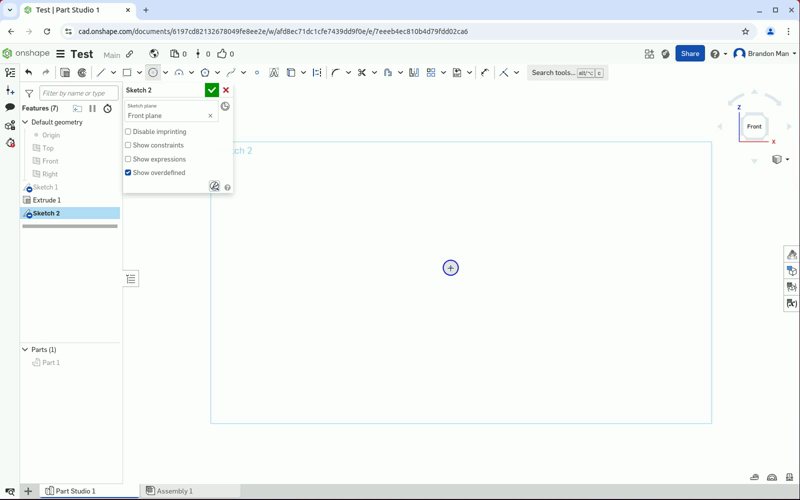
click(450, 267)
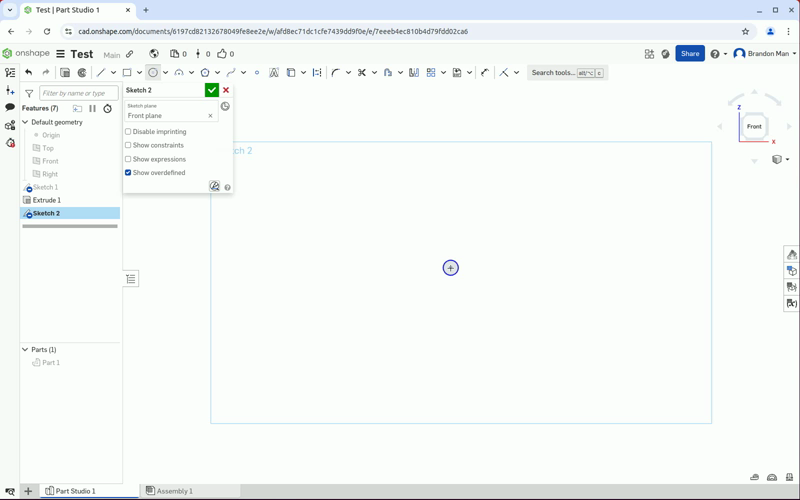
key_up(shift)
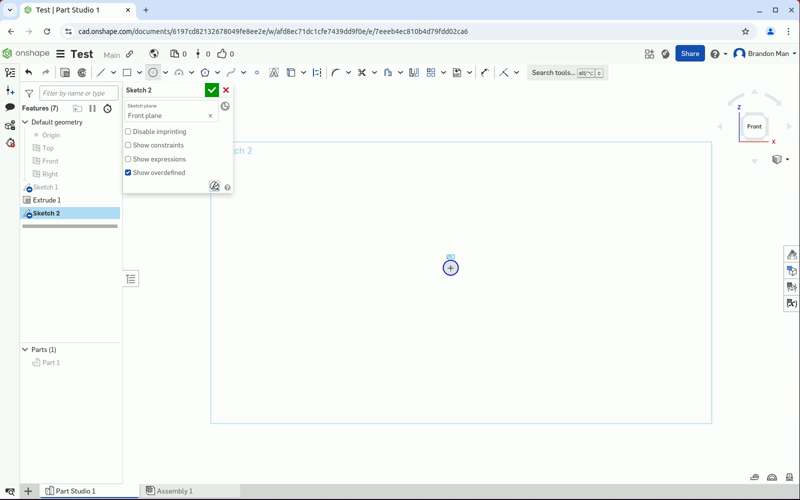
mouse_move(454, 267)
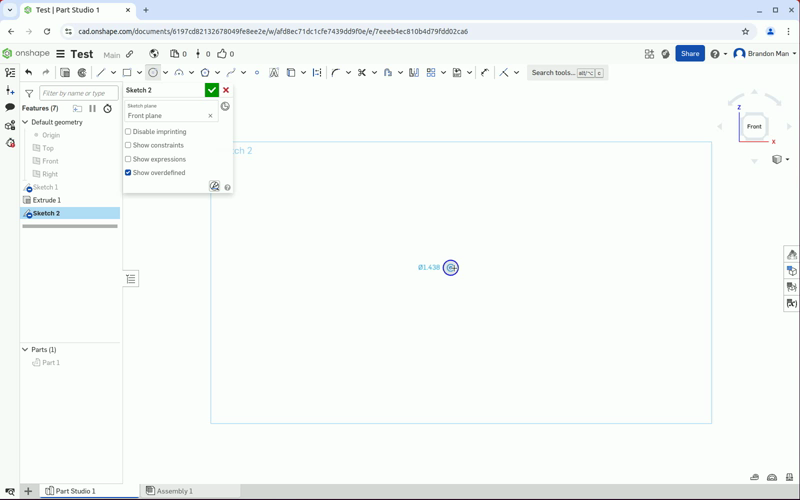
scroll(6)
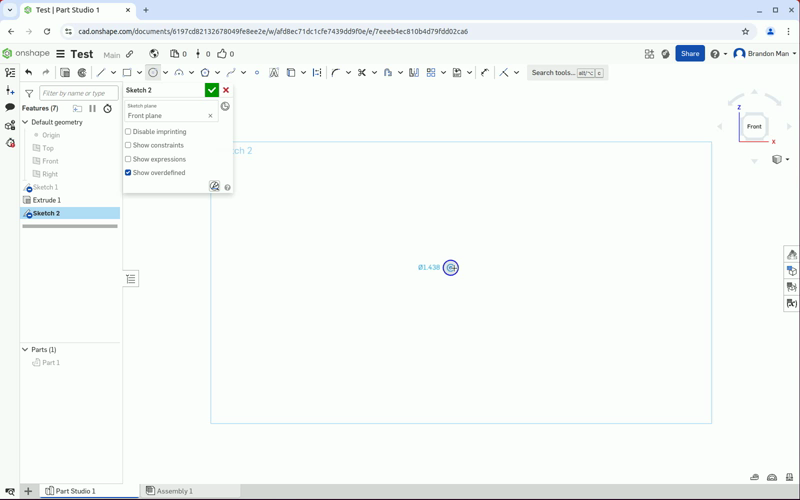
scroll(6)
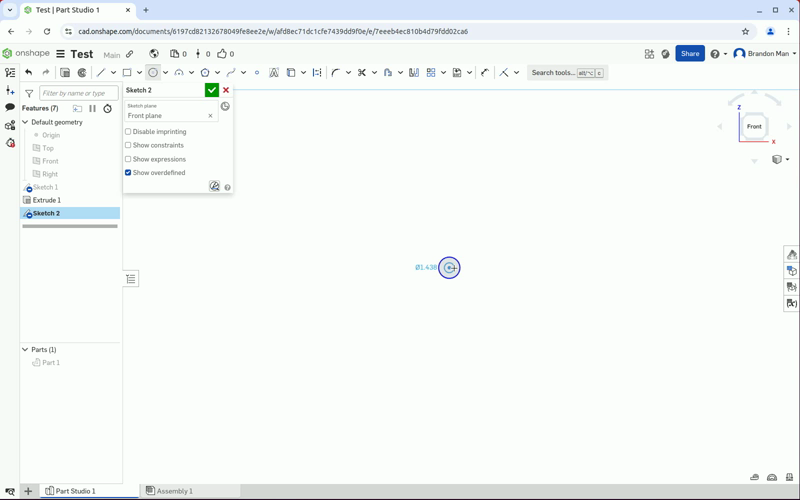
scroll(6)
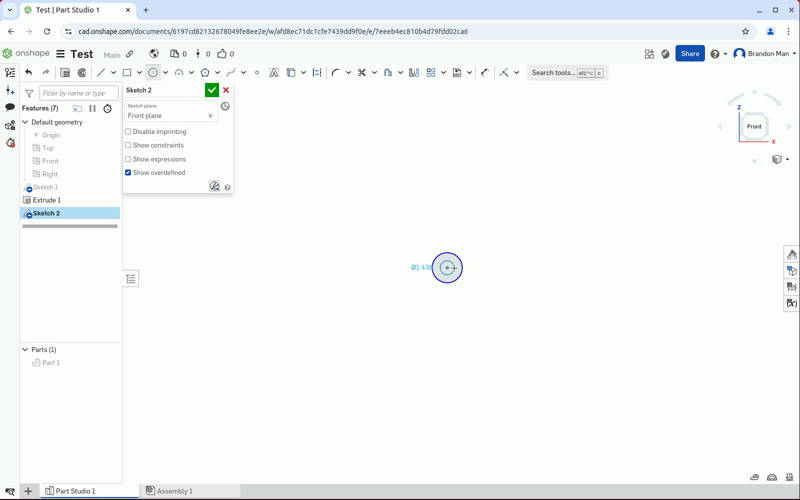
scroll(6)
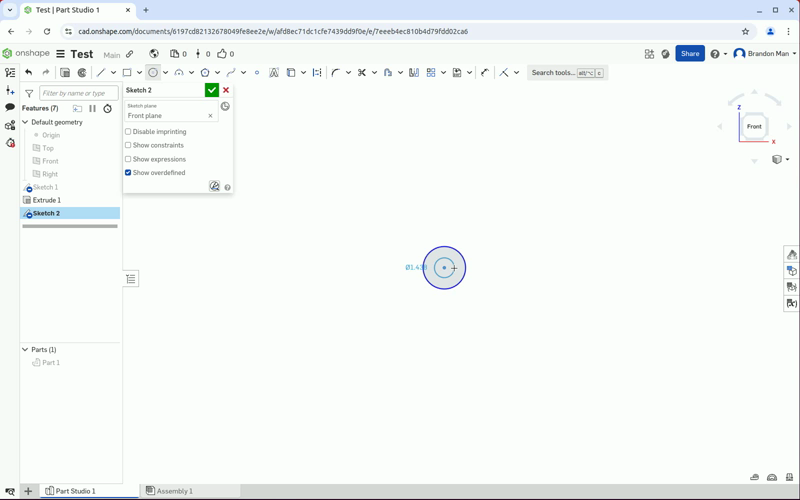
scroll(6)
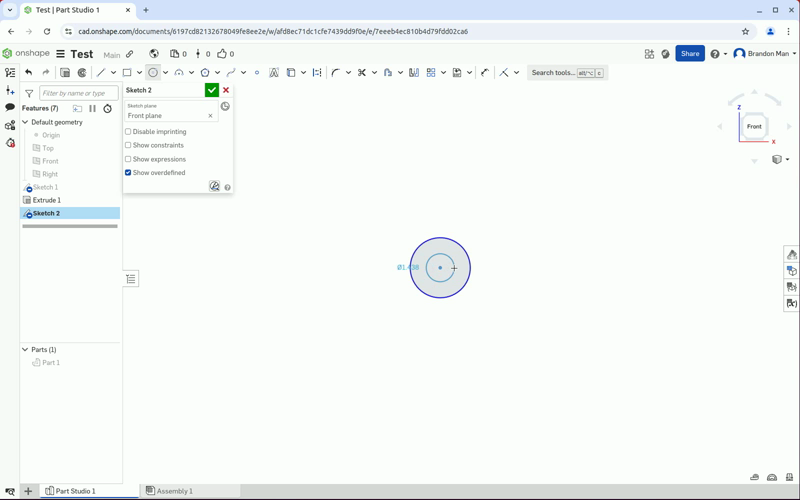
scroll(6)
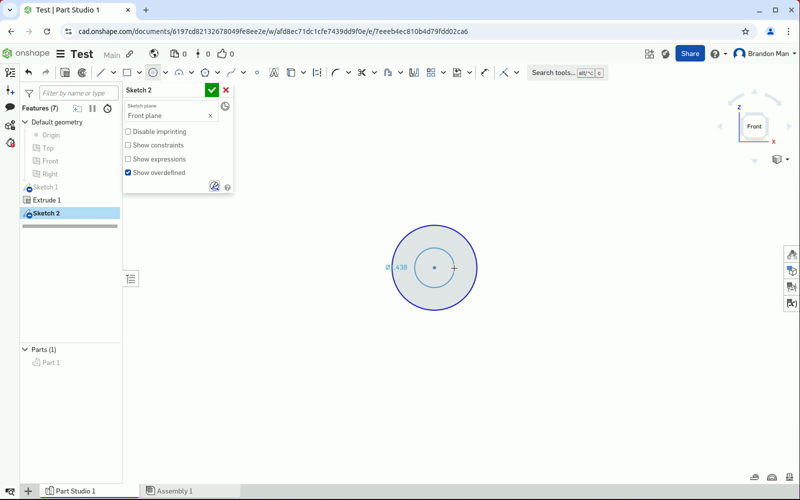
scroll(6)
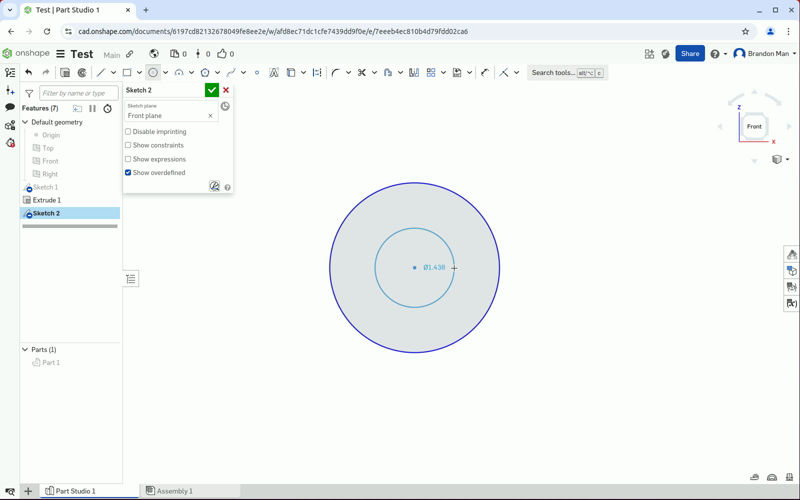
click(454, 267)
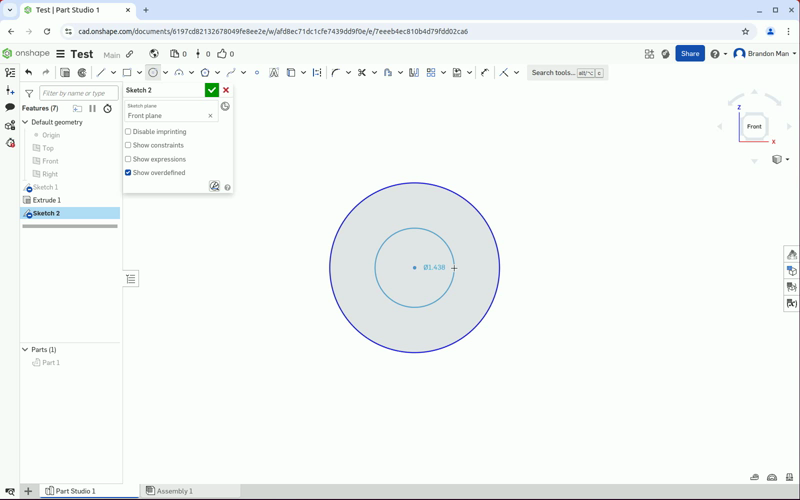
scroll(-6)
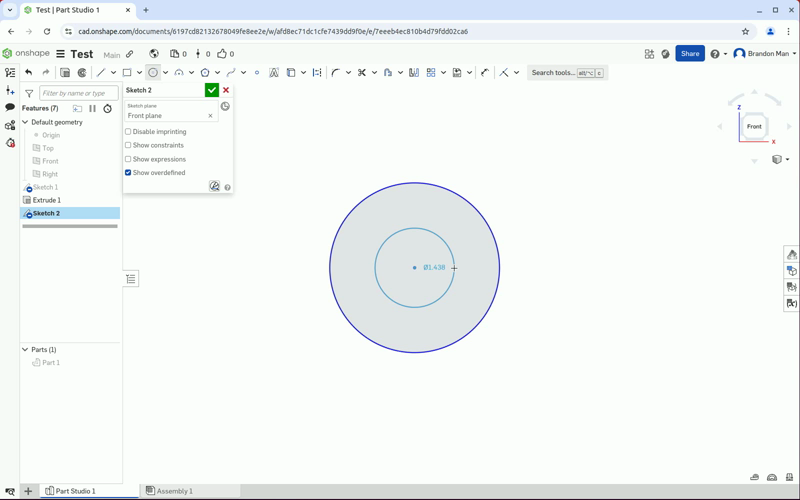
scroll(-6)
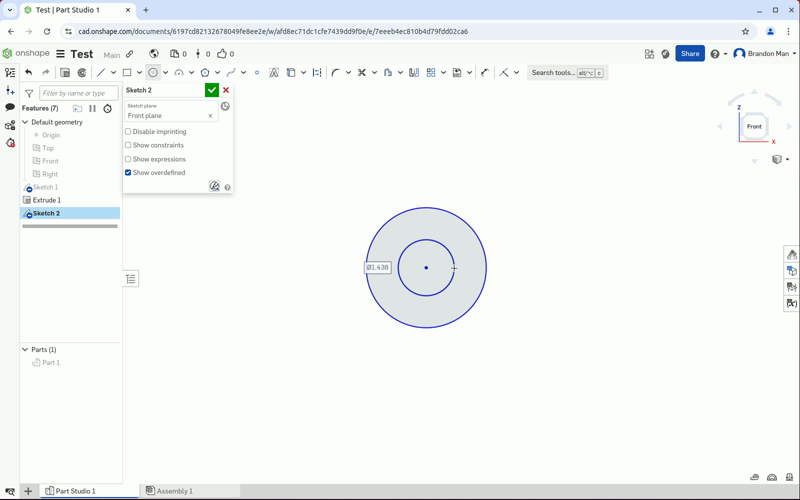
scroll(-6)
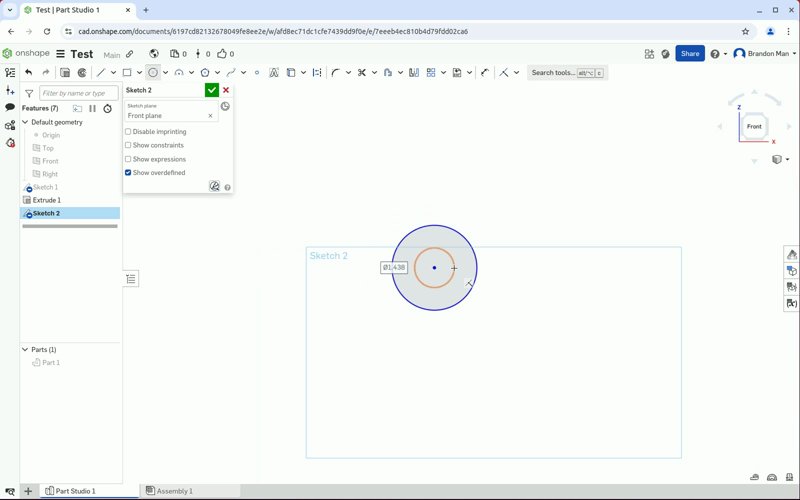
scroll(-6)
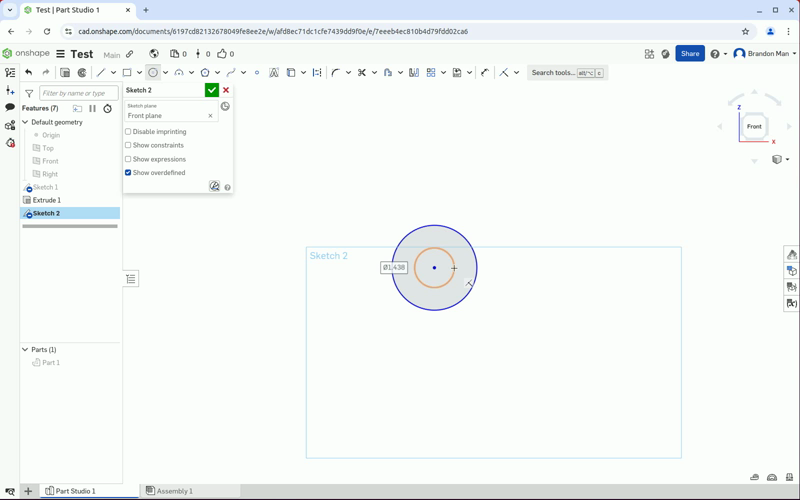
scroll(-6)
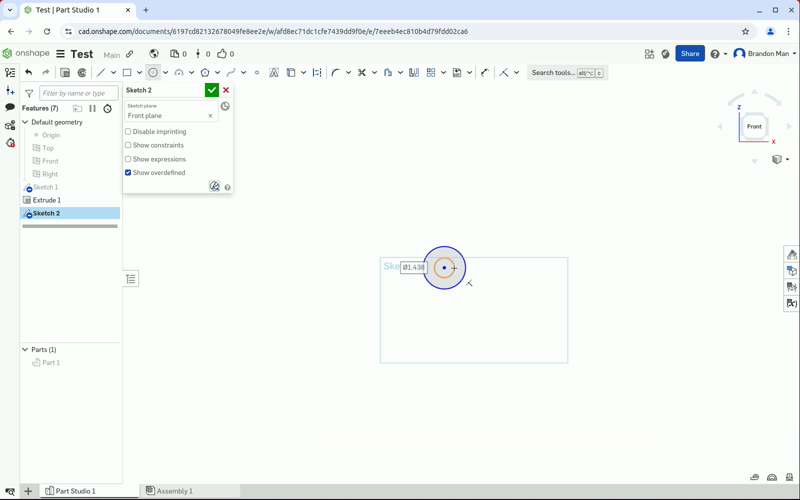
scroll(-6)
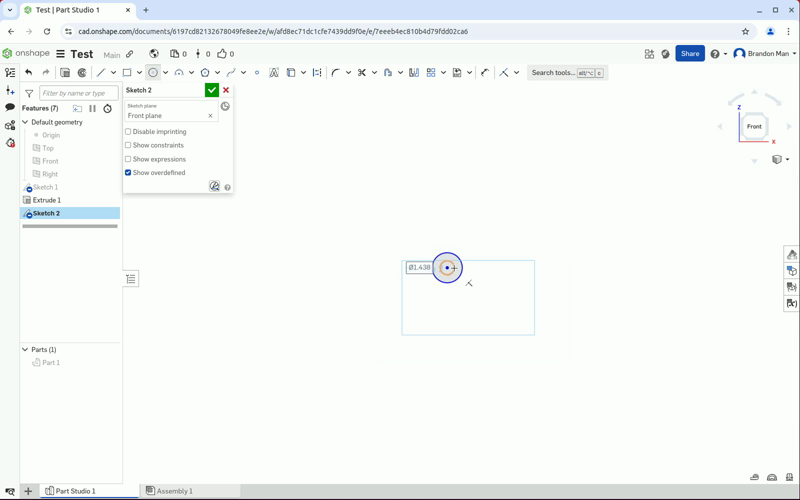
scroll(-6)
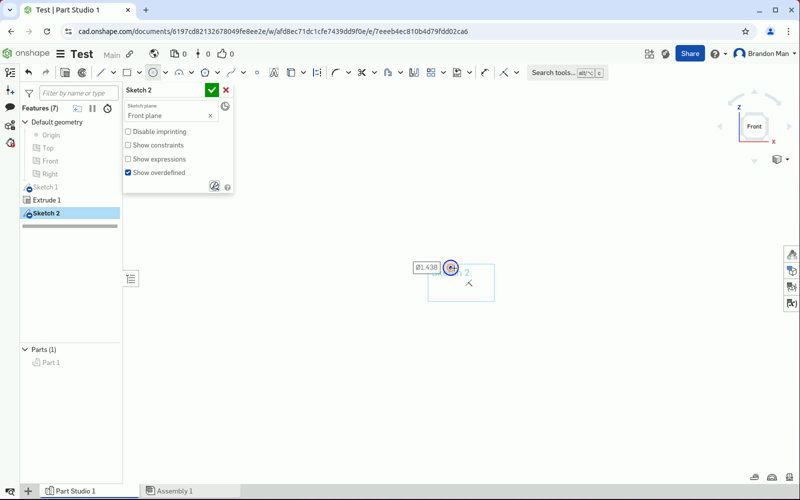
key(esc)
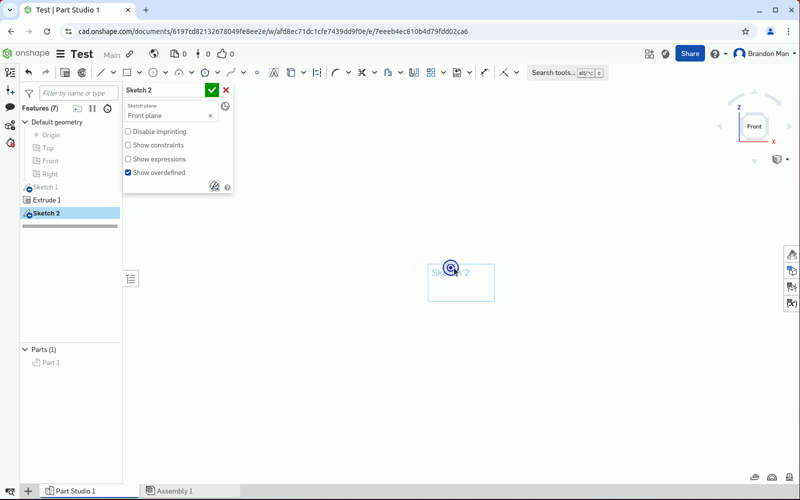
mouse_move(449, 274)
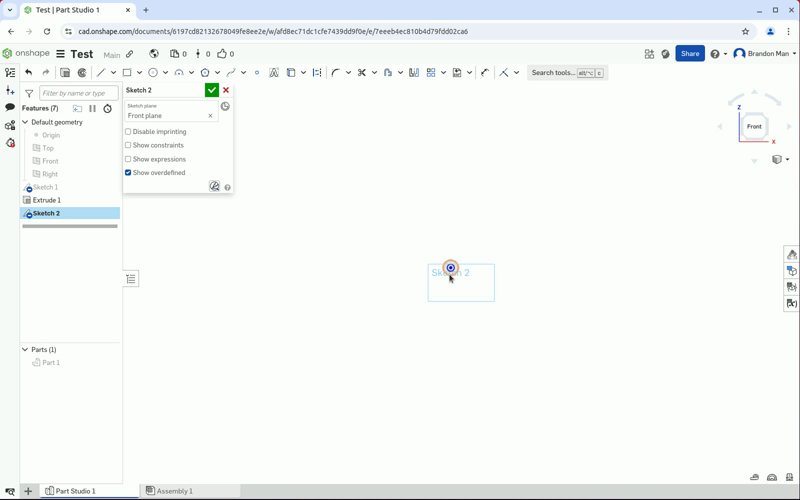
scroll(6)
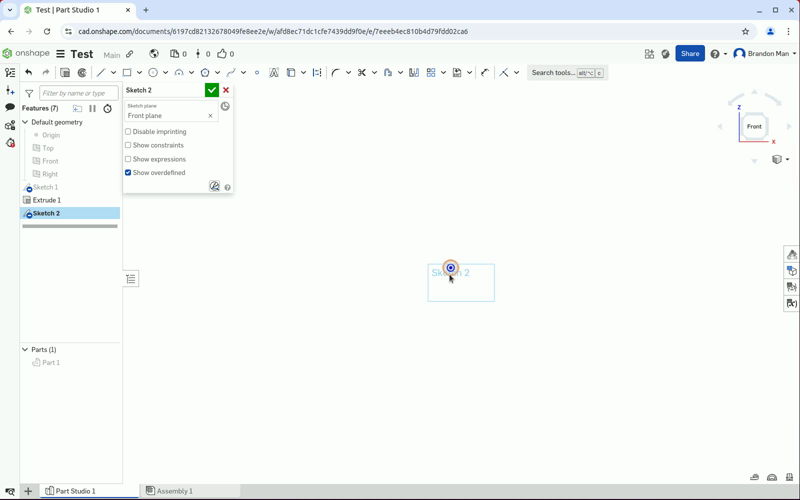
scroll(6)
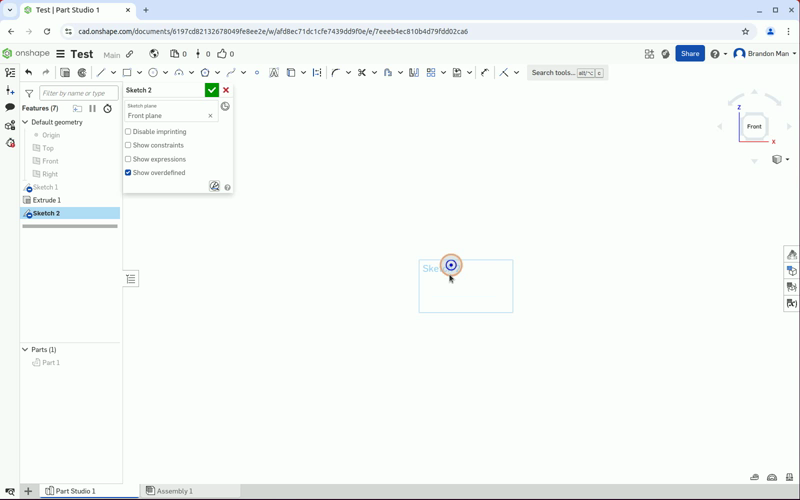
scroll(6)
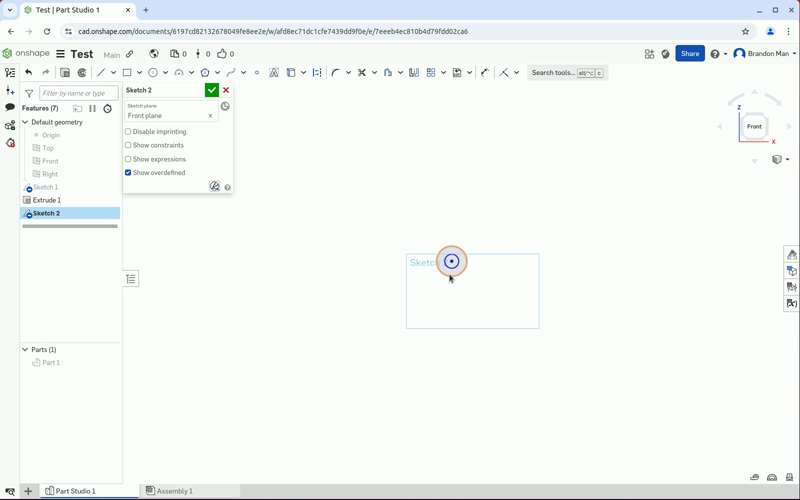
scroll(6)
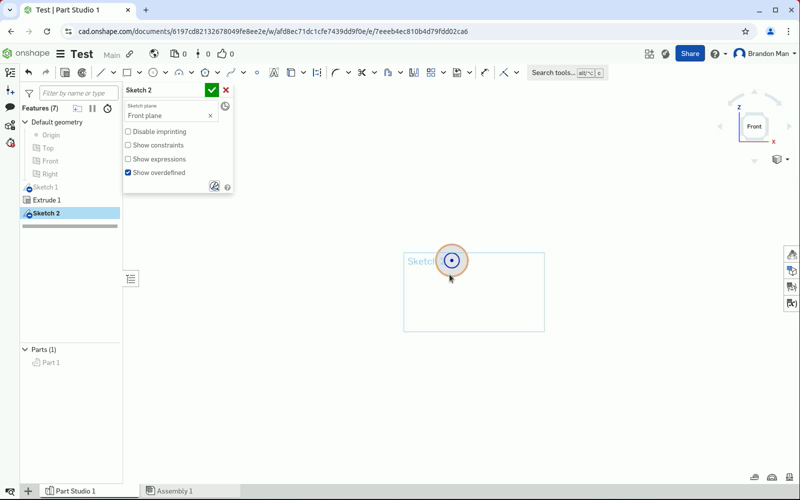
scroll(6)
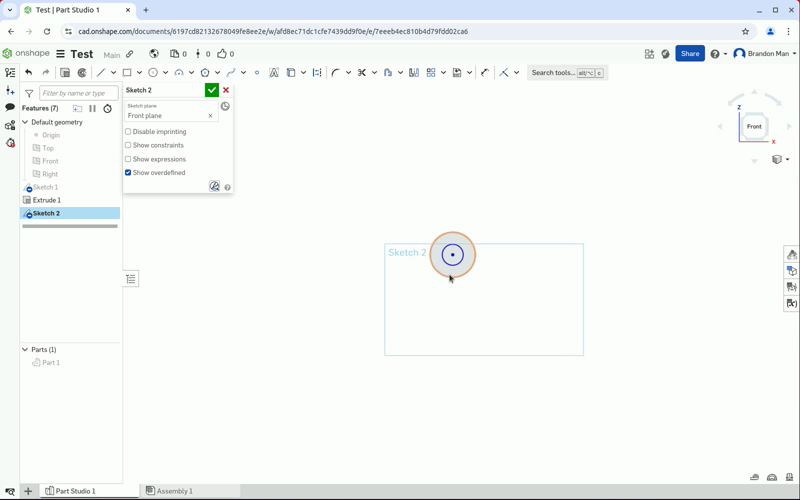
scroll(6)
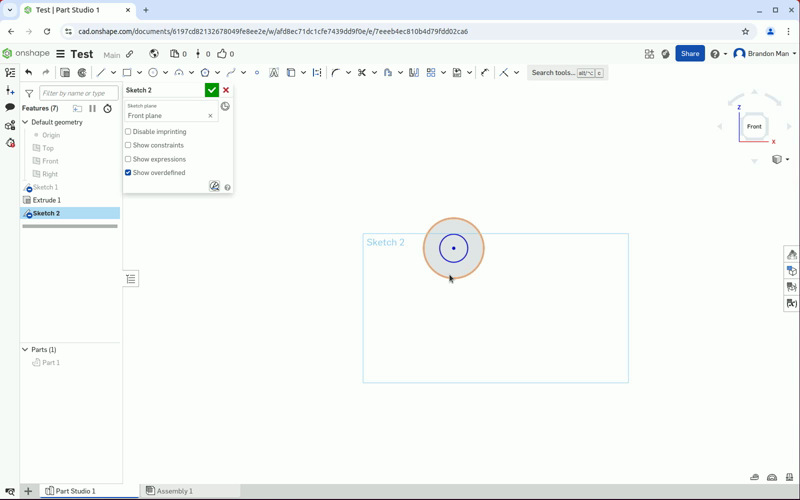
scroll(6)
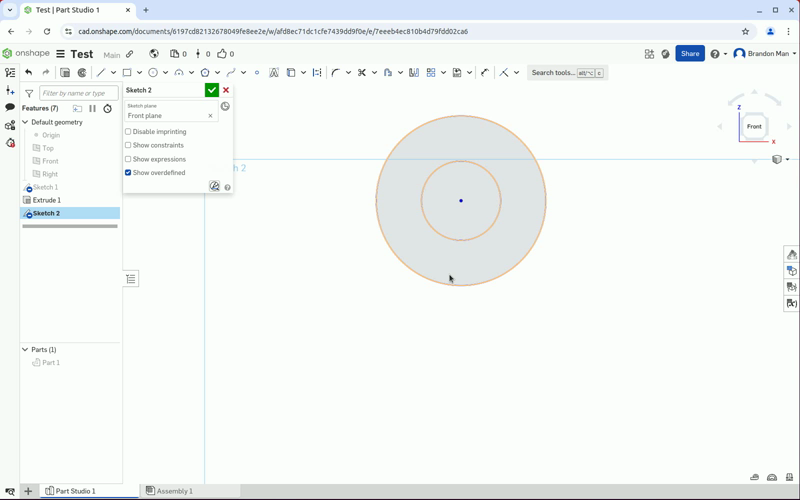
click(449, 274)
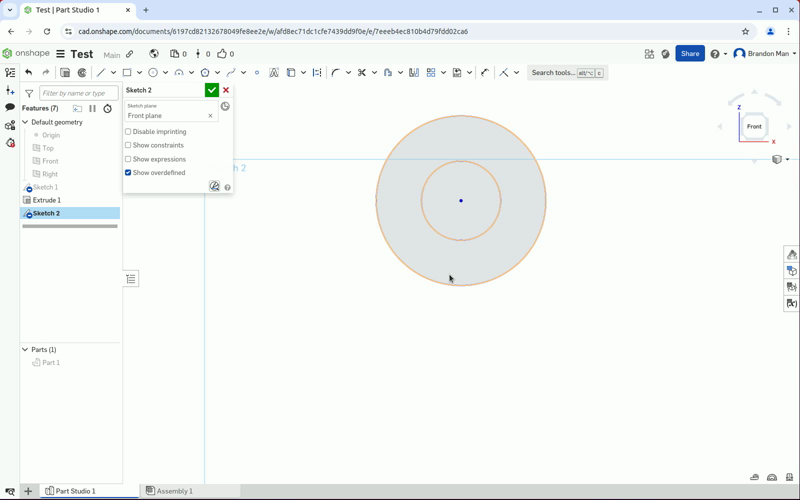
scroll(-6)
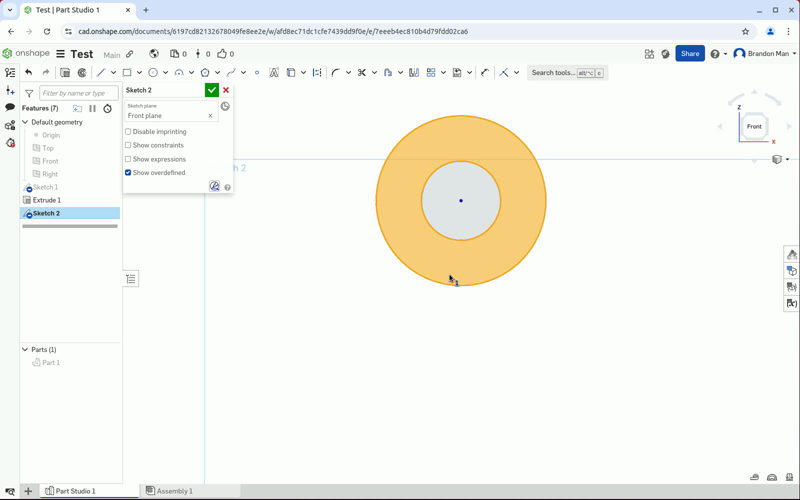
scroll(-6)
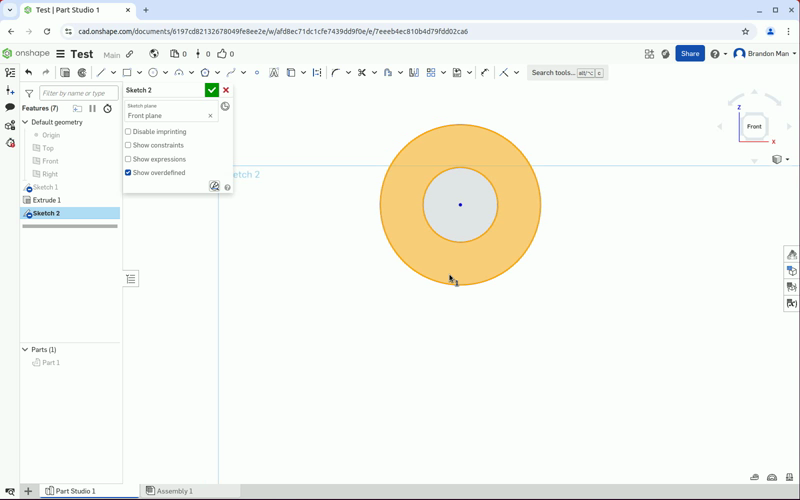
scroll(-6)
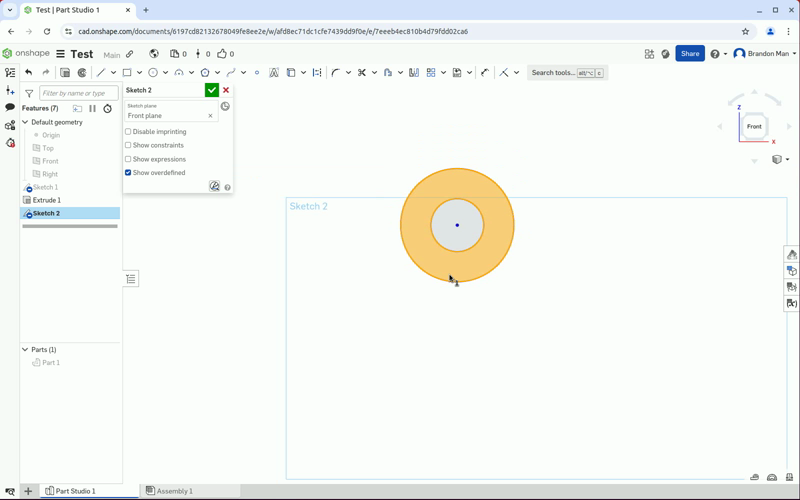
scroll(-6)
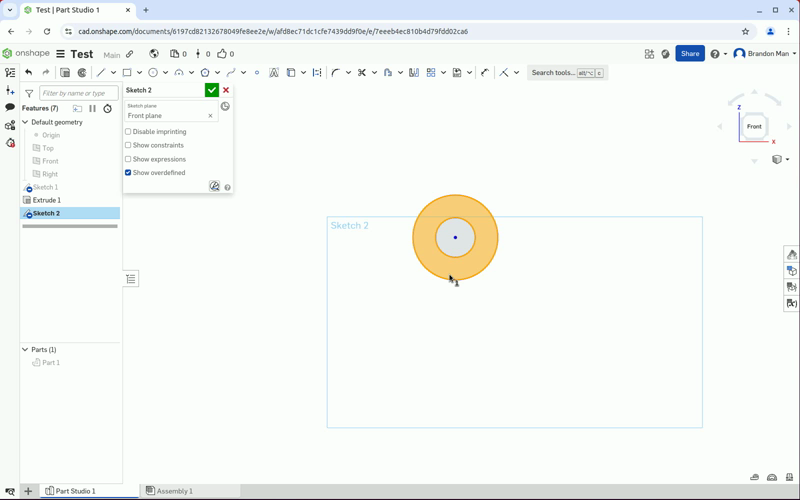
scroll(-6)
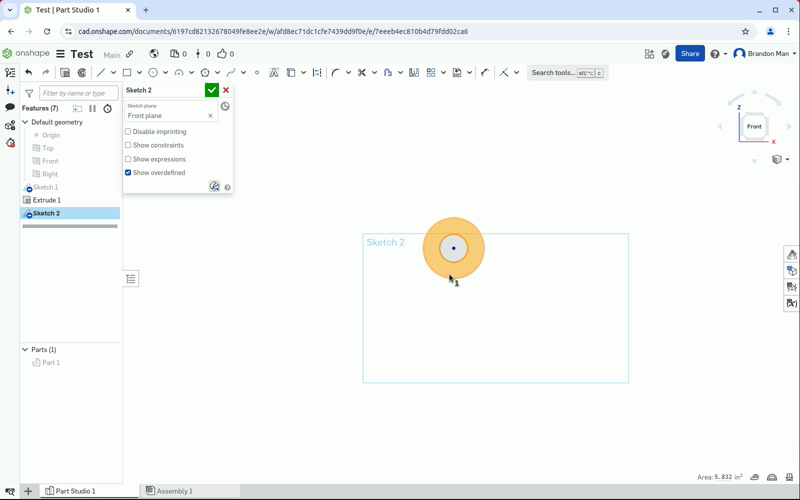
scroll(-6)
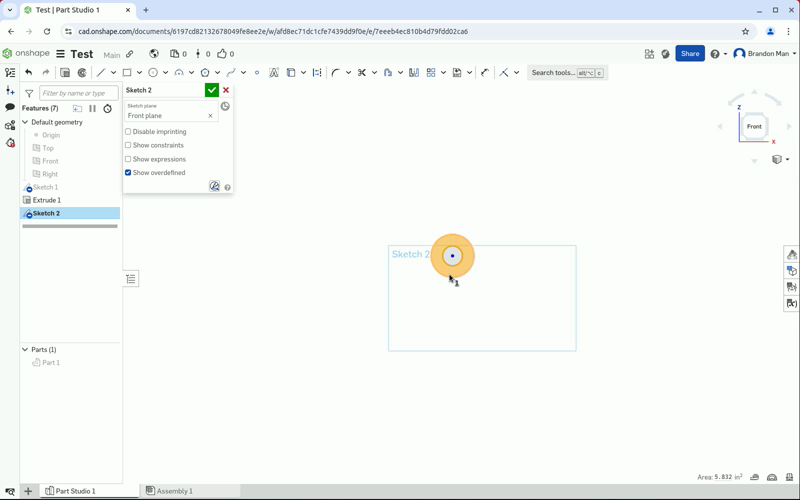
scroll(-6)
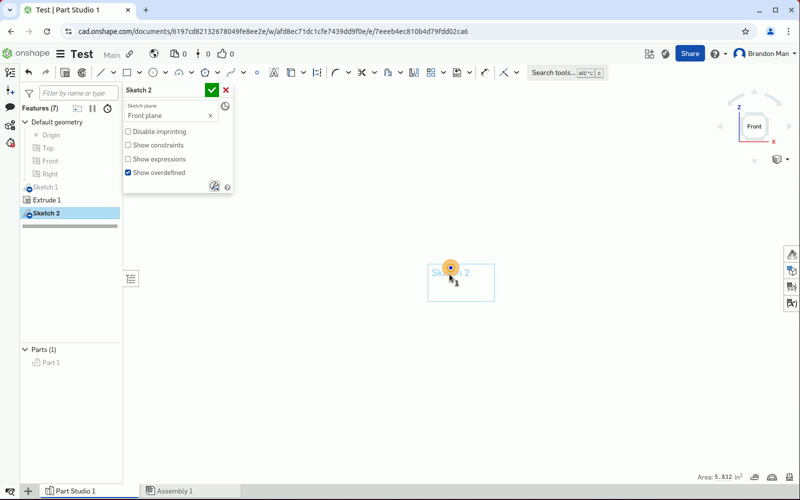
mouse_move(73, 352)
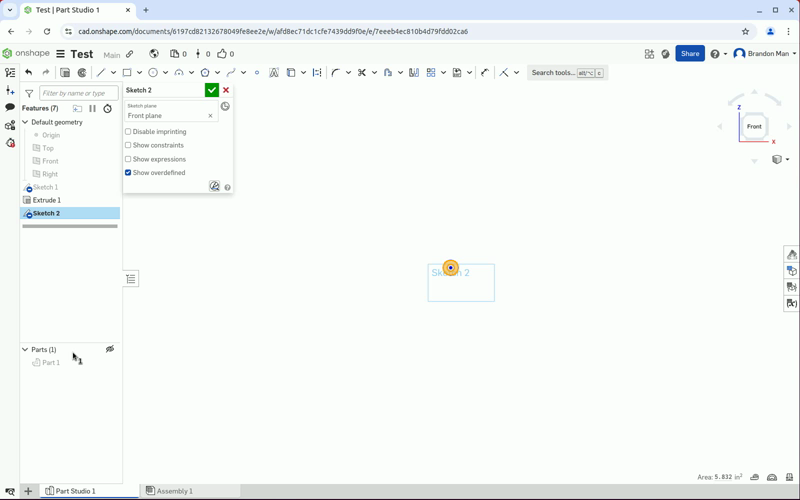
key(shift+y)
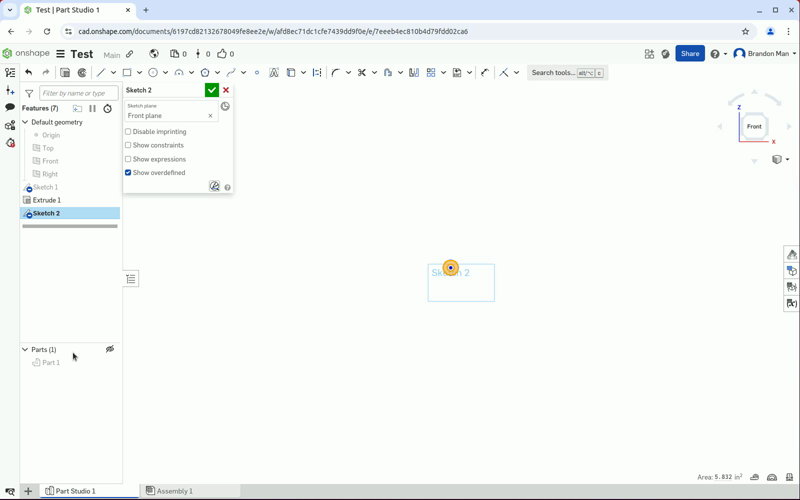
key(shift+e)
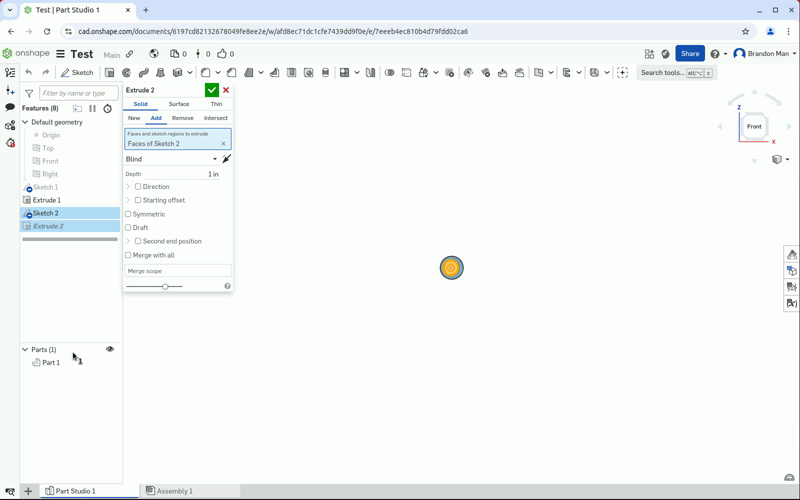
mouse_move(143, 106)
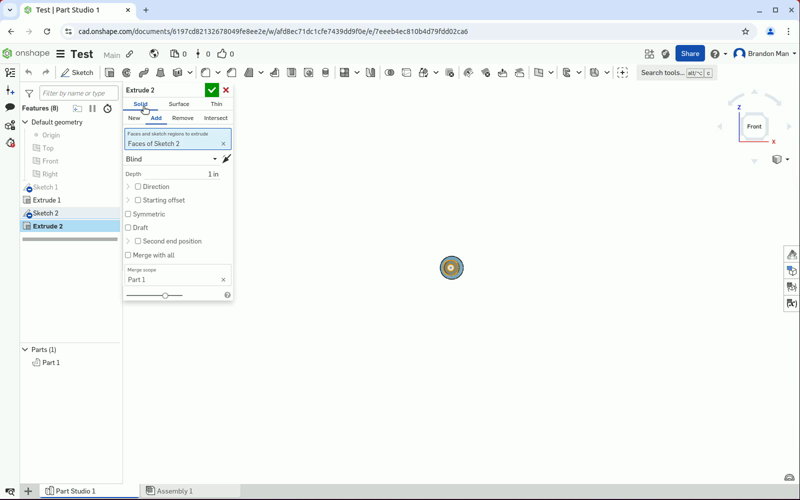
click(143, 106)
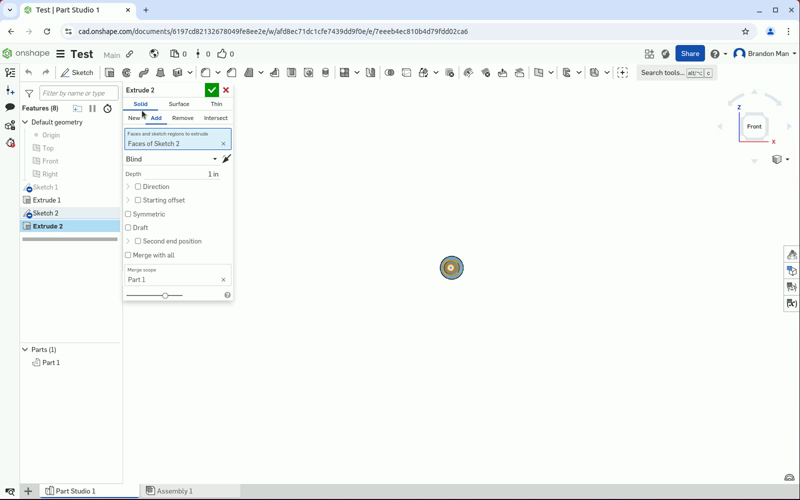
mouse_move(137, 120)
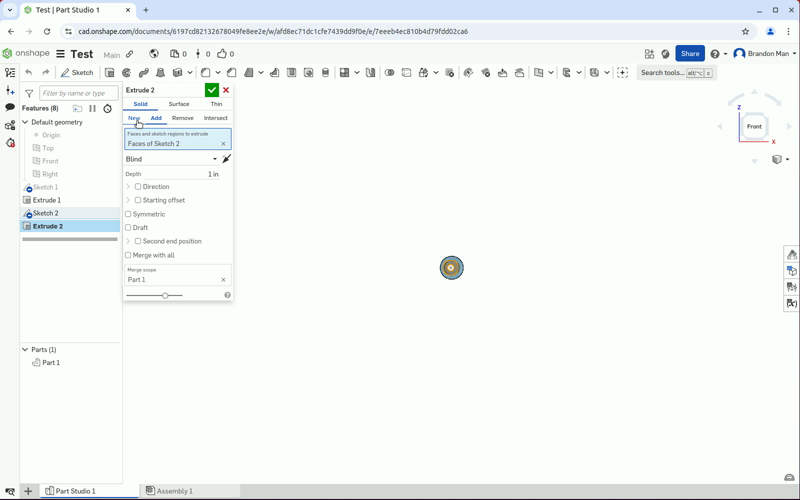
click(137, 120)
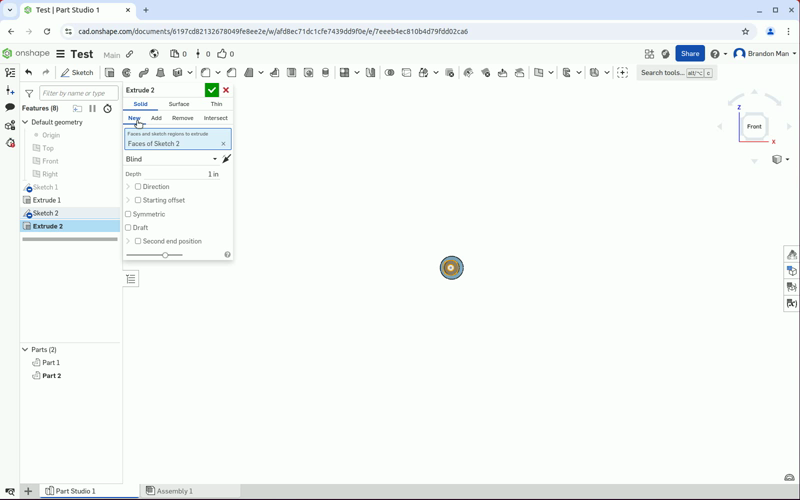
key(tab, 4)
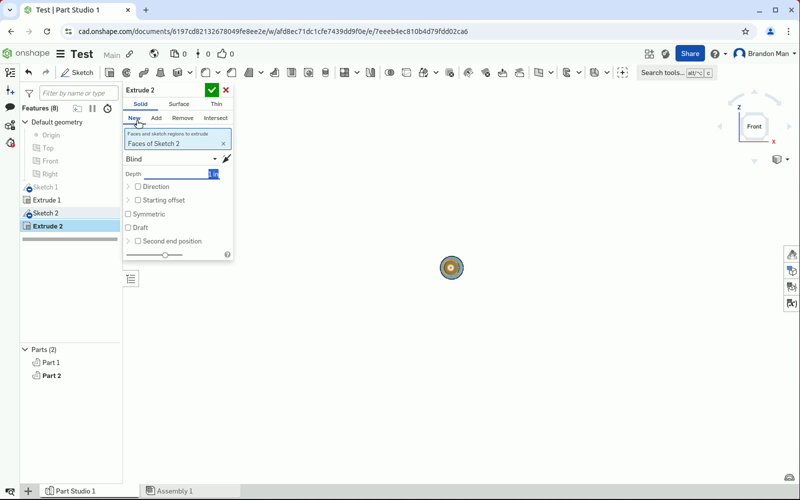
text(-11.554)
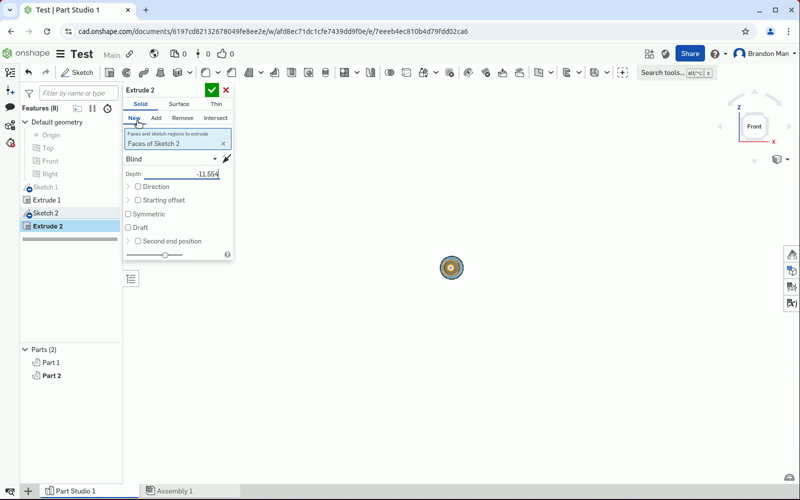
key(tab, 3)
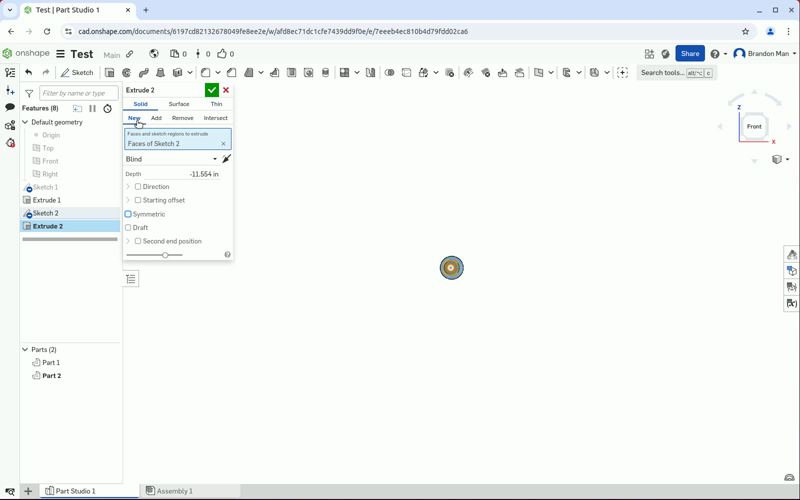
key(space)
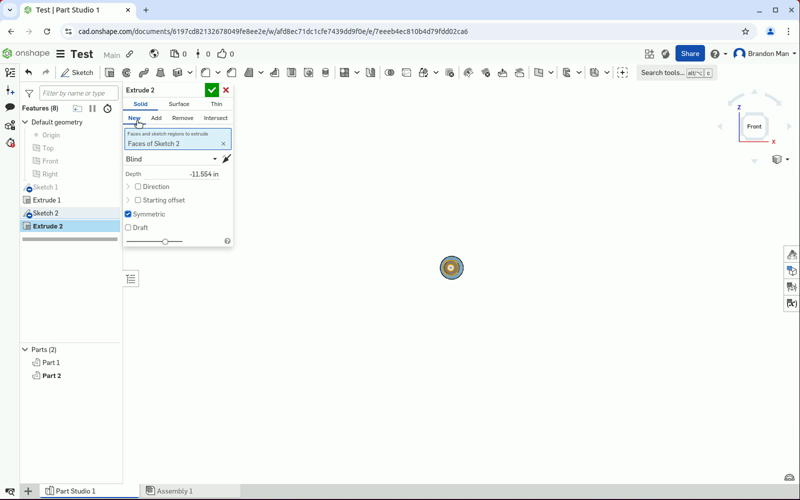
key(enter)
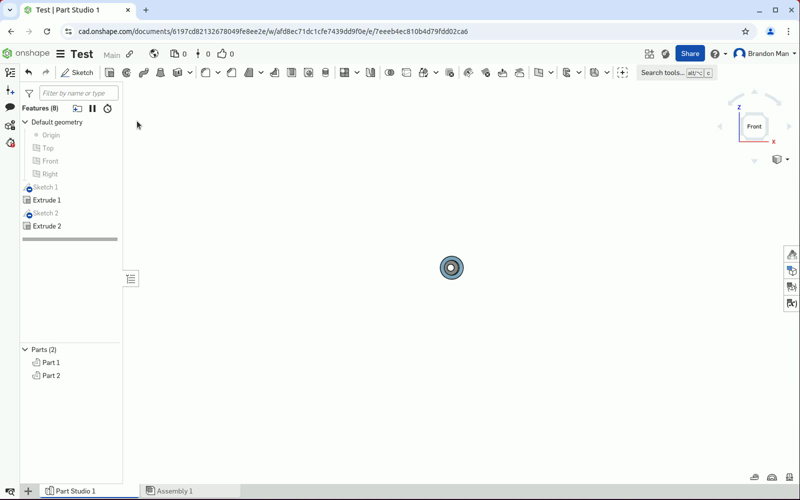
key(shift+h)
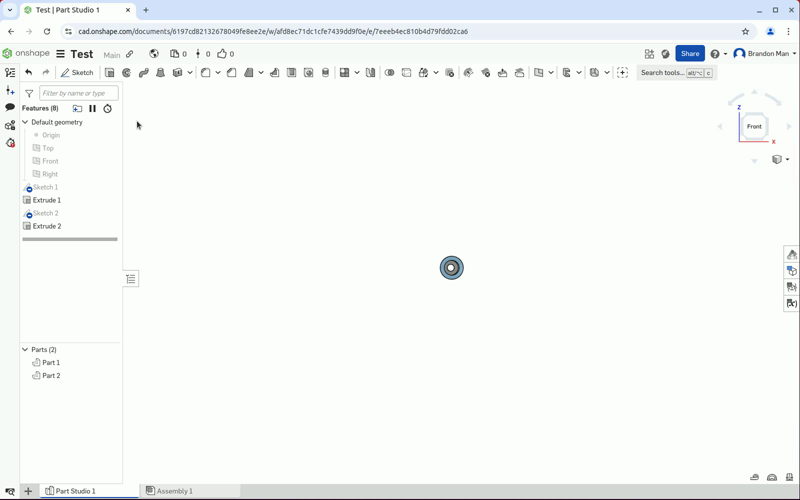
key(shift+h)
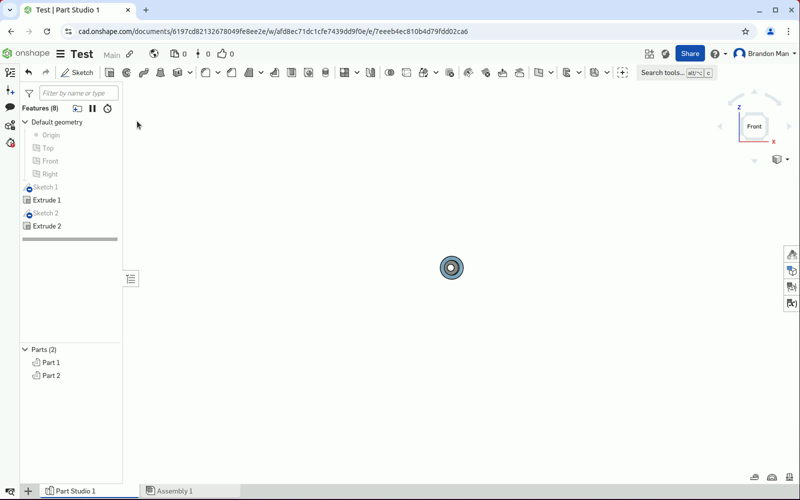
mouse_move(73, 189)
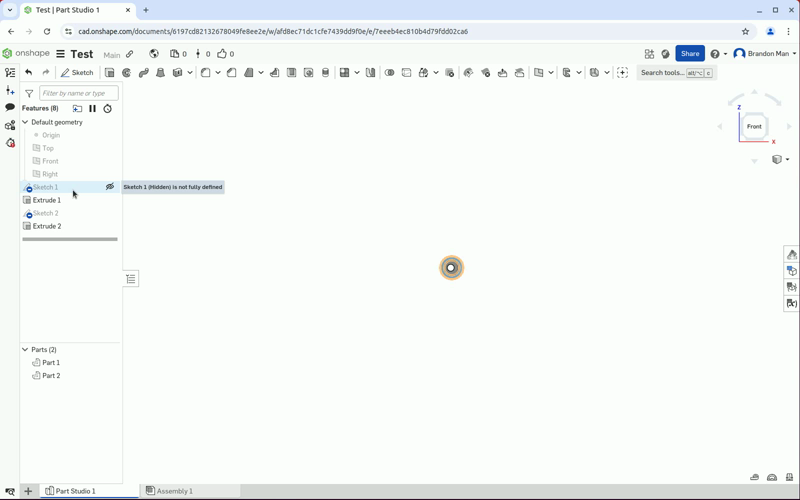
click(73, 189)
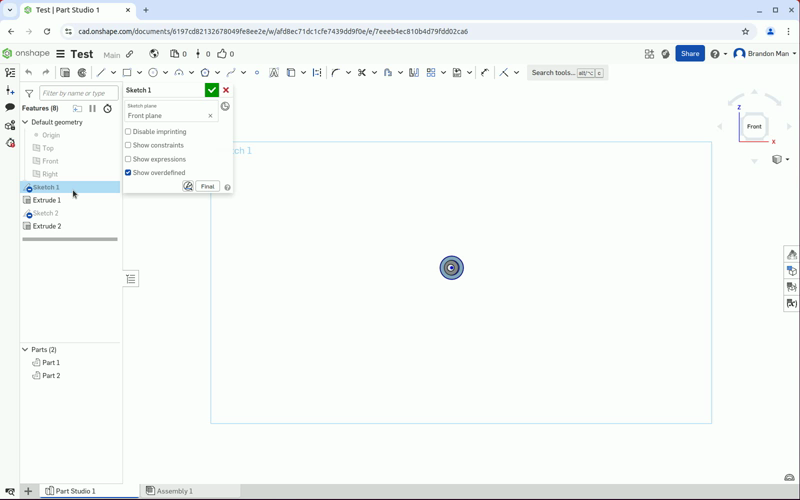
mouse_move(229, 92)
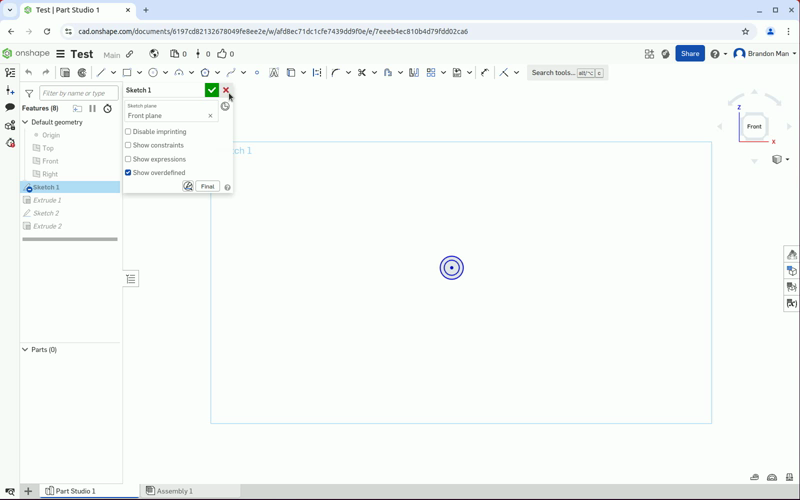
click(229, 92)
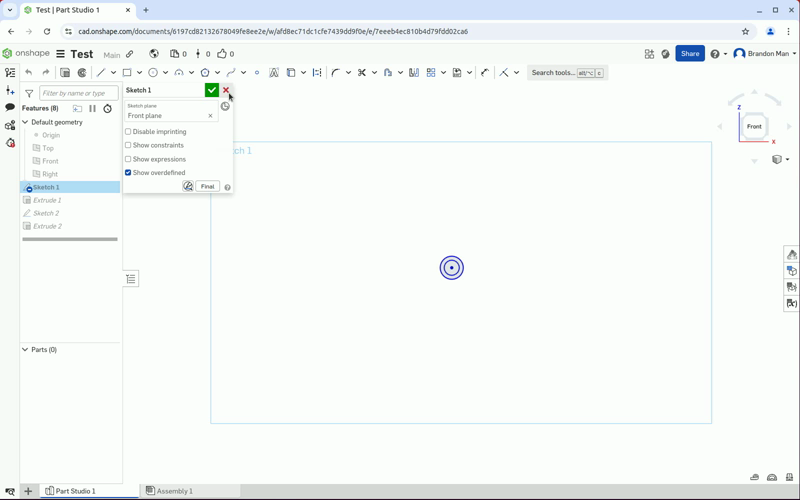
key(shift+s)
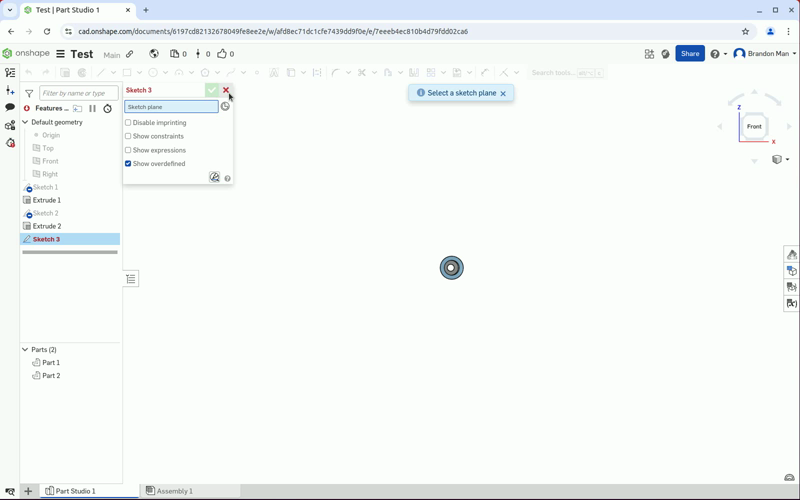
mouse_move(73, 163)
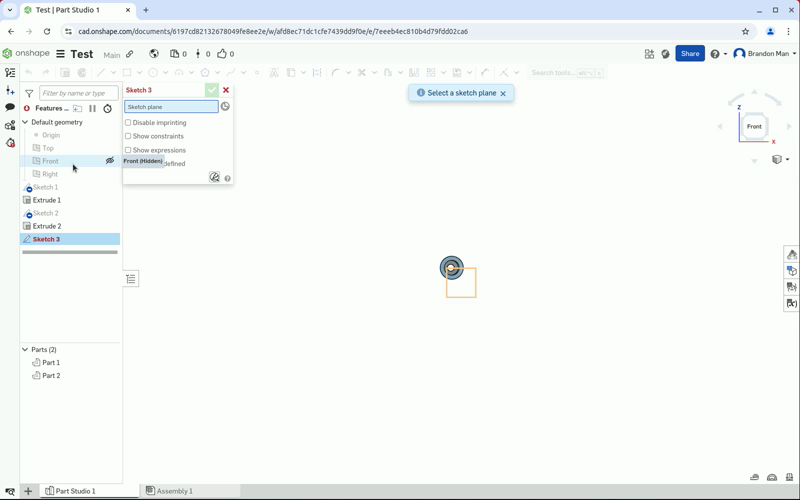
click(73, 163)
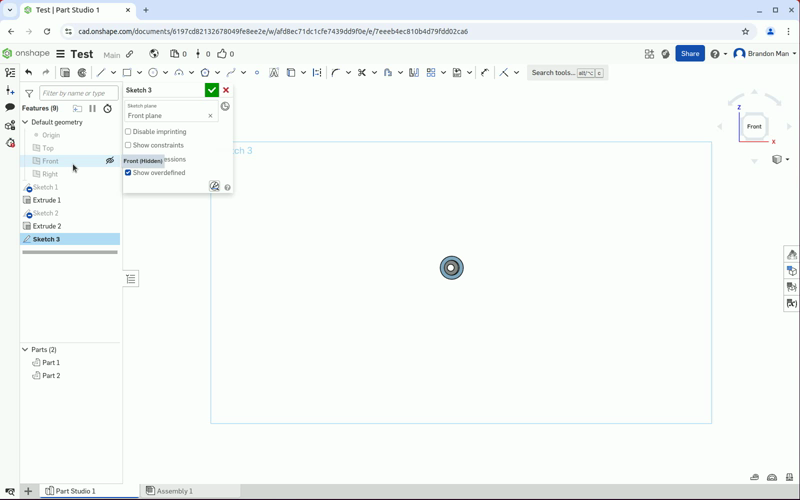
mouse_move(73, 352)
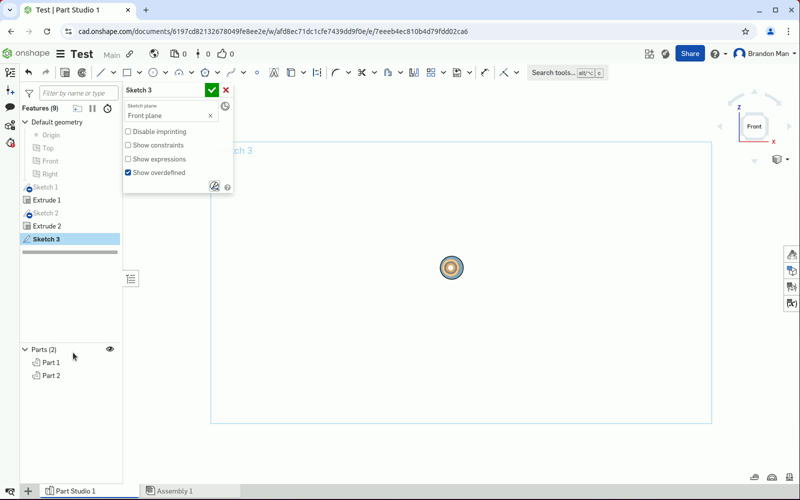
key(y)
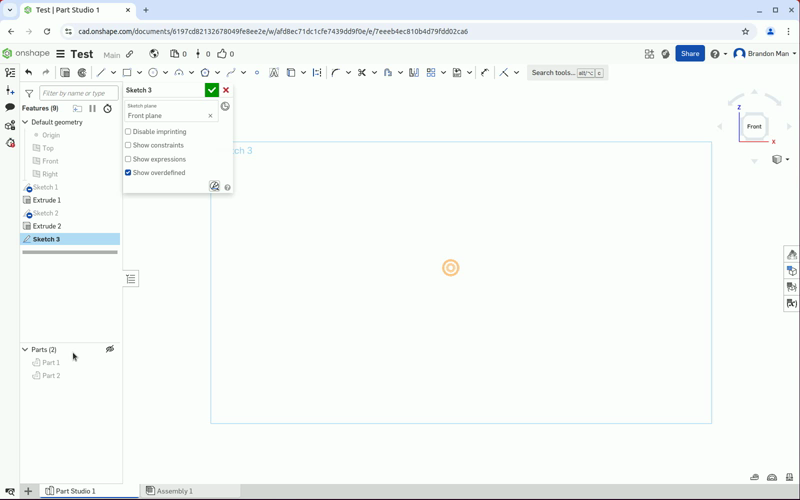
key(c)
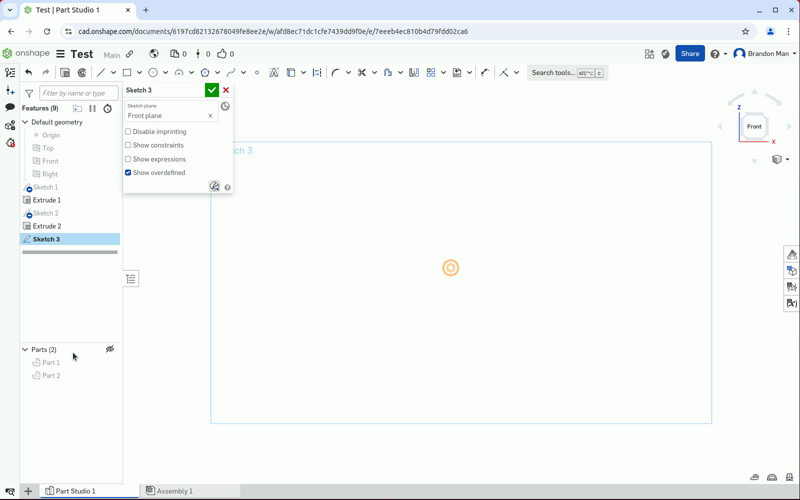
key_down(shift)
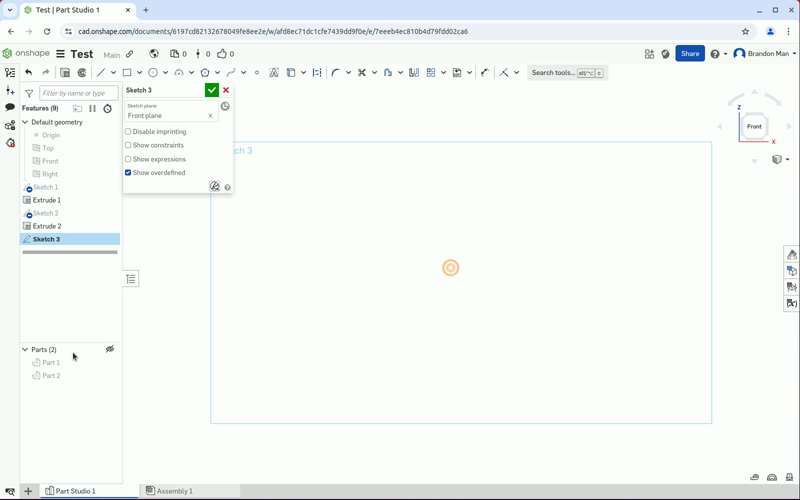
mouse_move(450, 267)
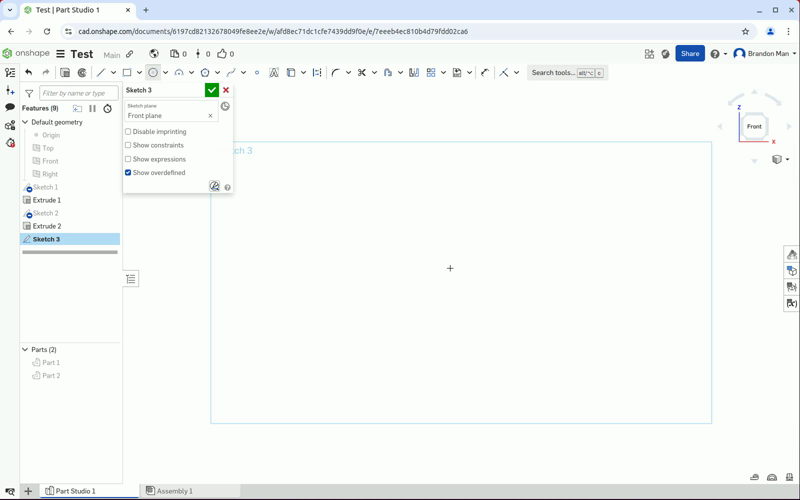
click(450, 267)
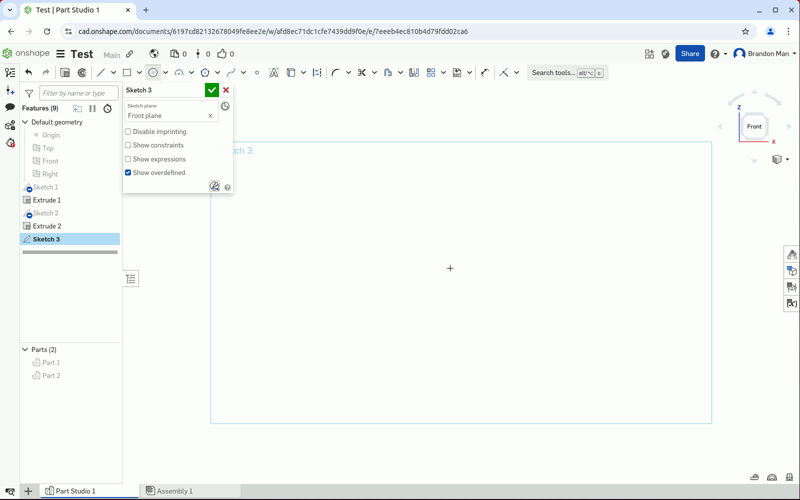
key_up(shift)
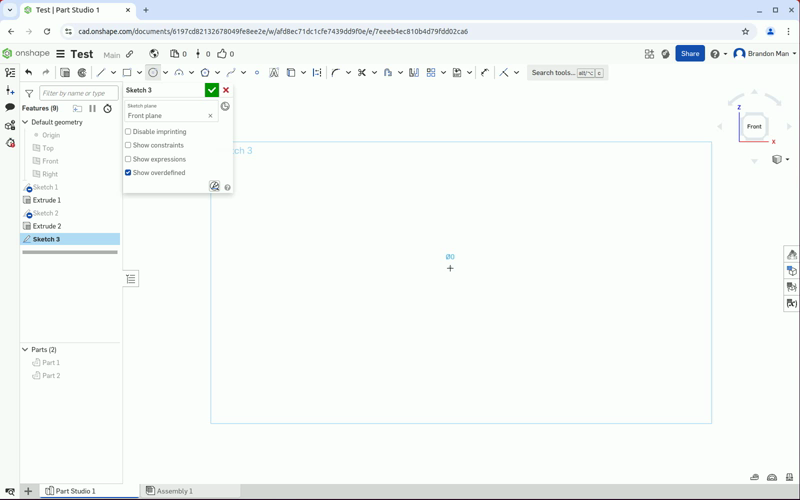
mouse_move(453, 267)
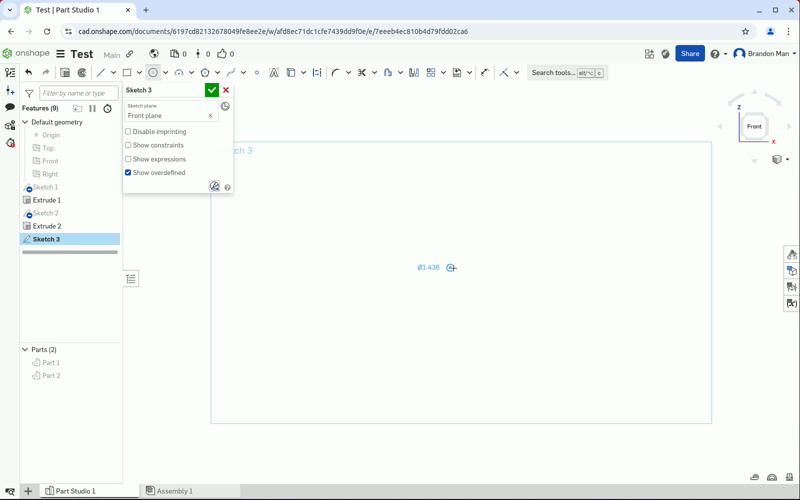
click(453, 267)
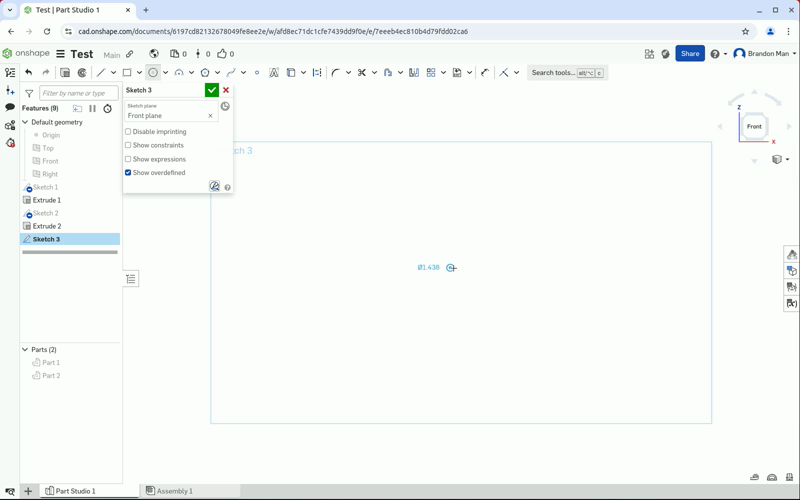
key(esc)
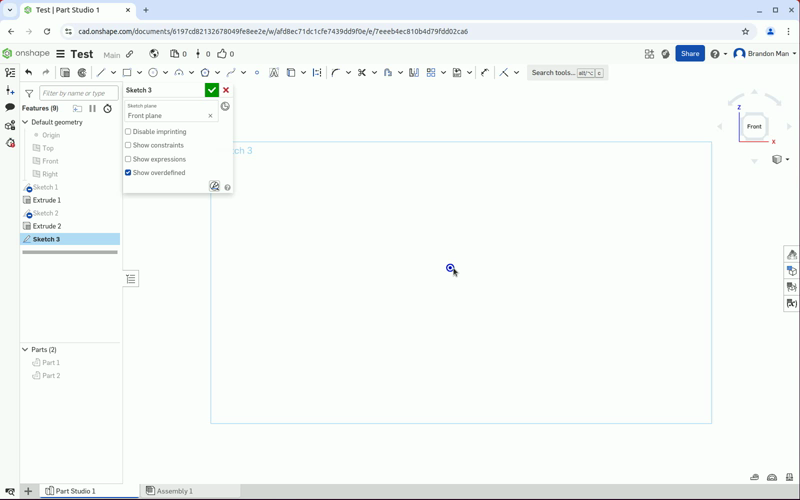
mouse_move(451, 266)
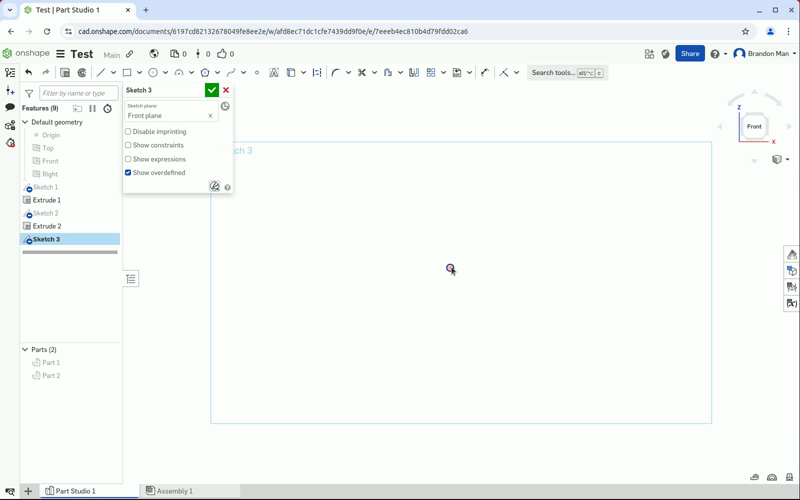
scroll(6)
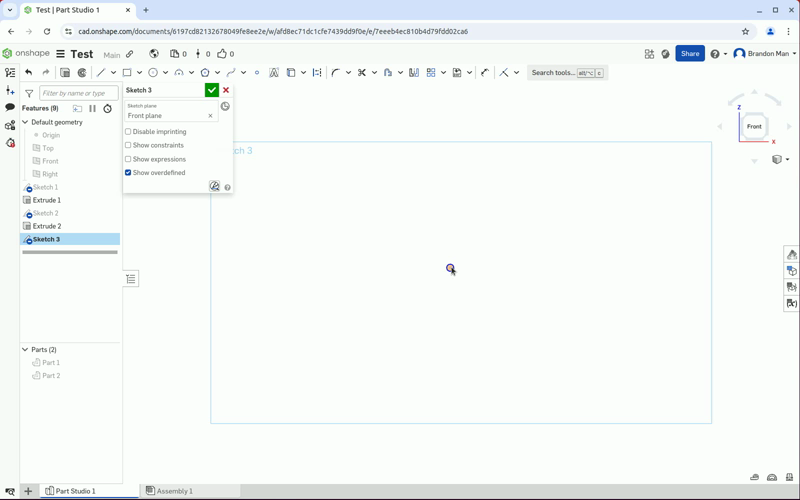
scroll(6)
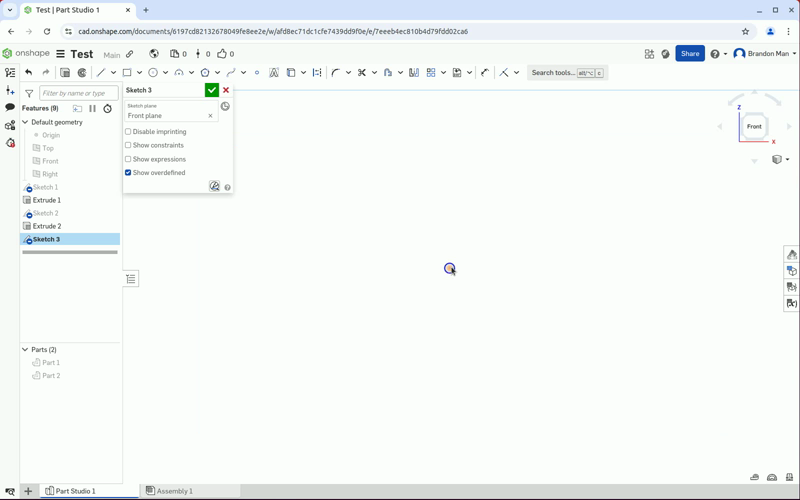
scroll(6)
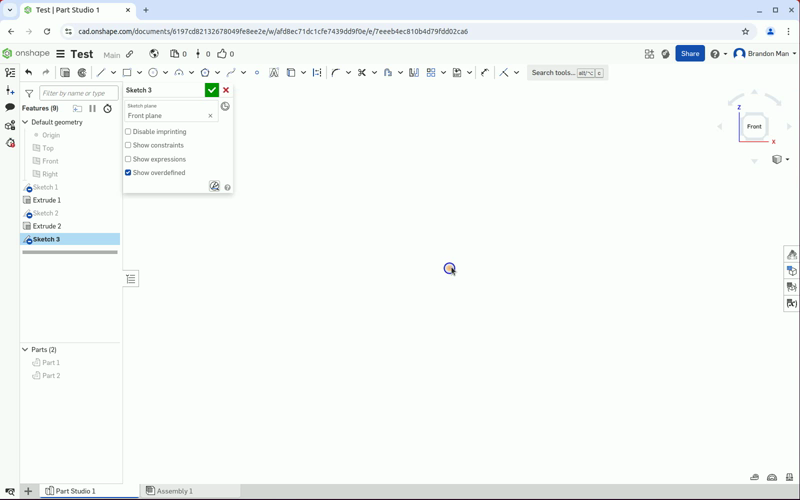
scroll(6)
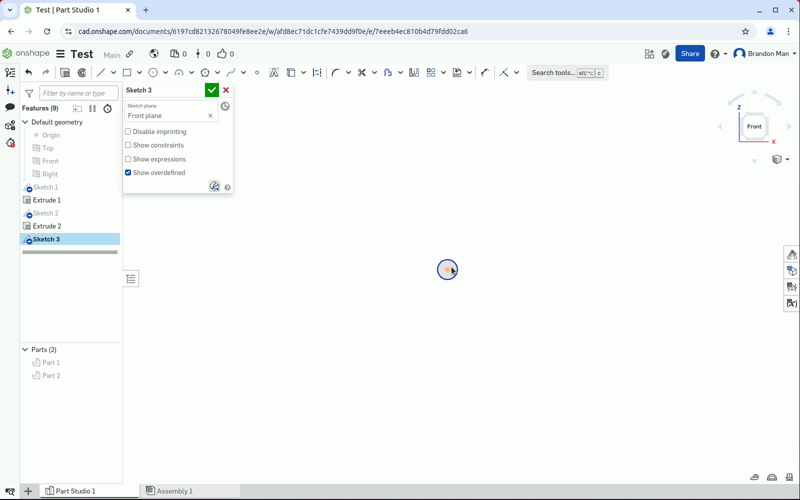
scroll(6)
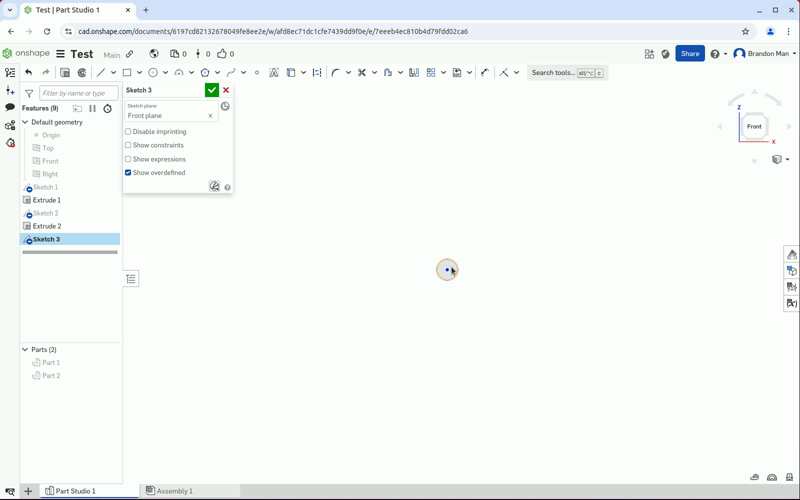
scroll(6)
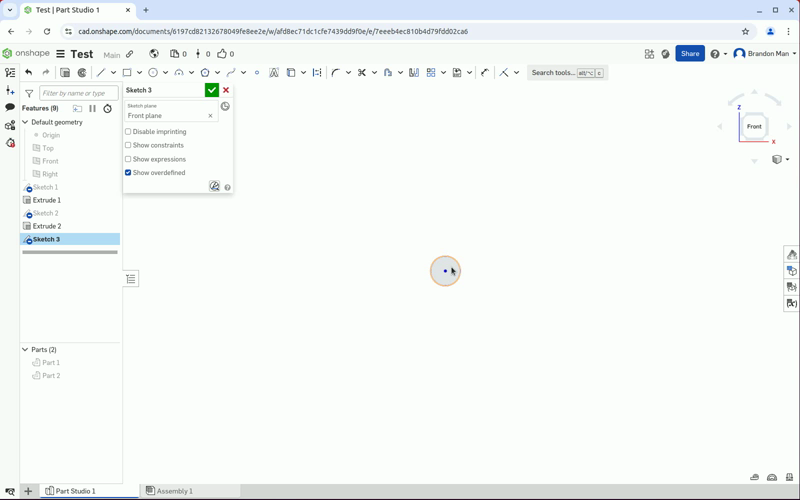
scroll(6)
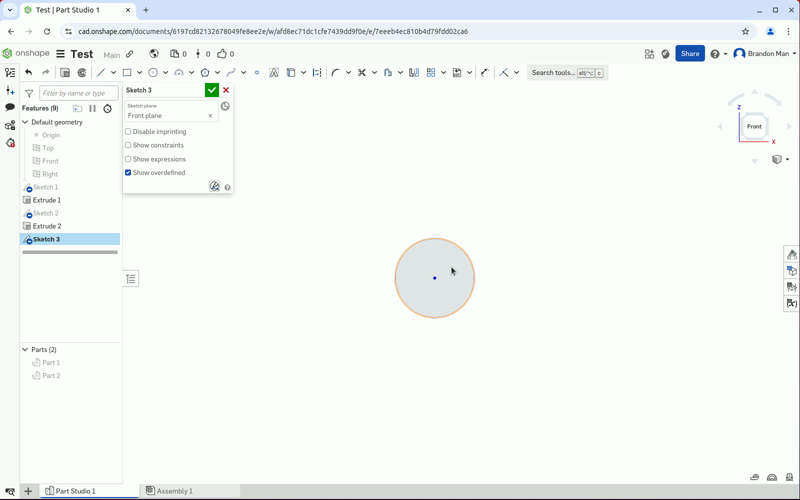
click(451, 266)
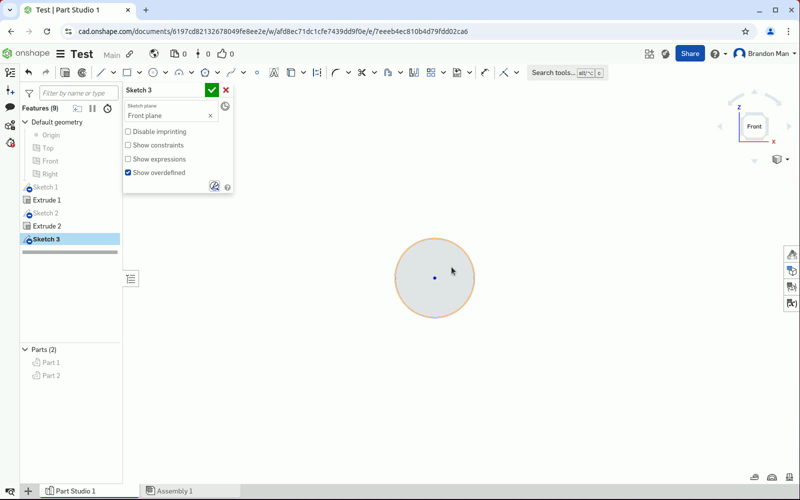
scroll(-6)
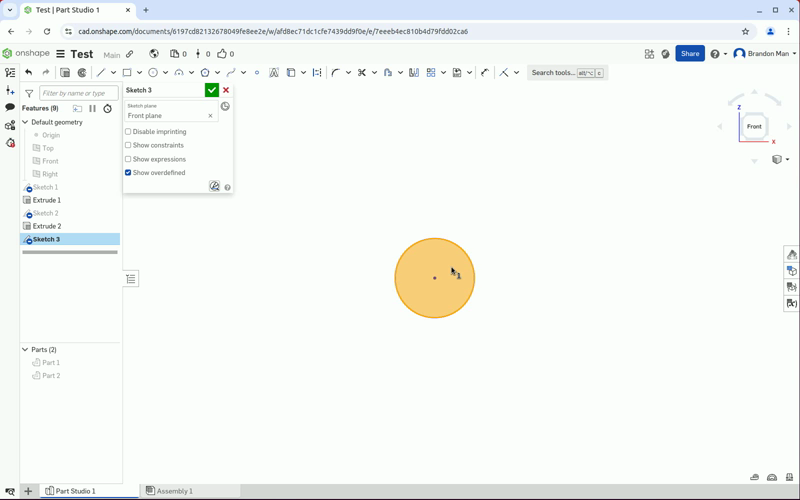
scroll(-6)
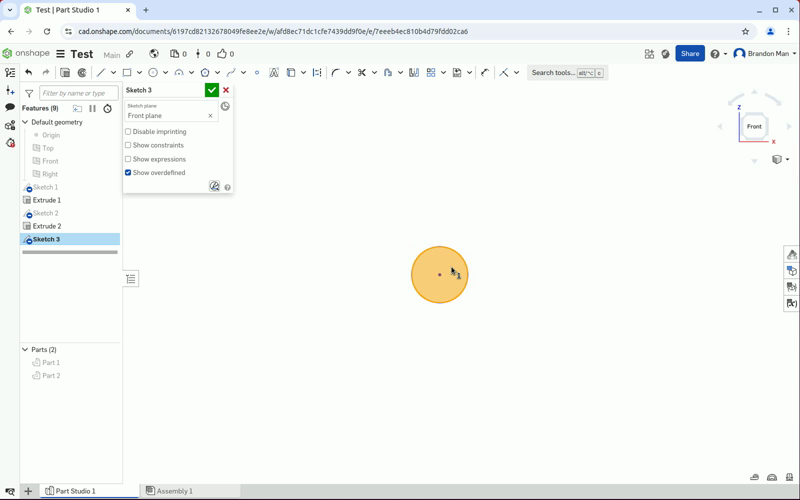
scroll(-6)
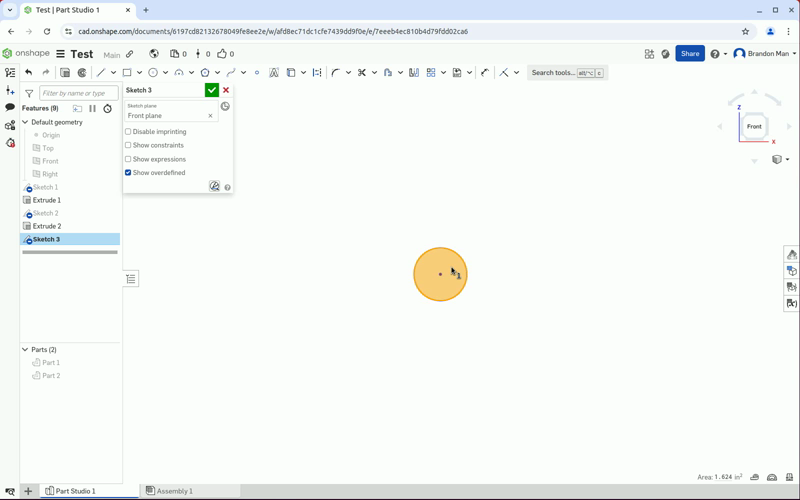
scroll(-6)
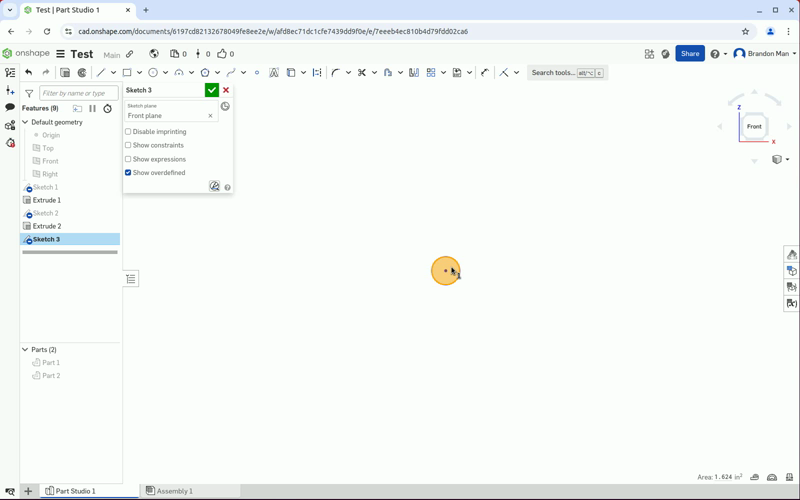
scroll(-6)
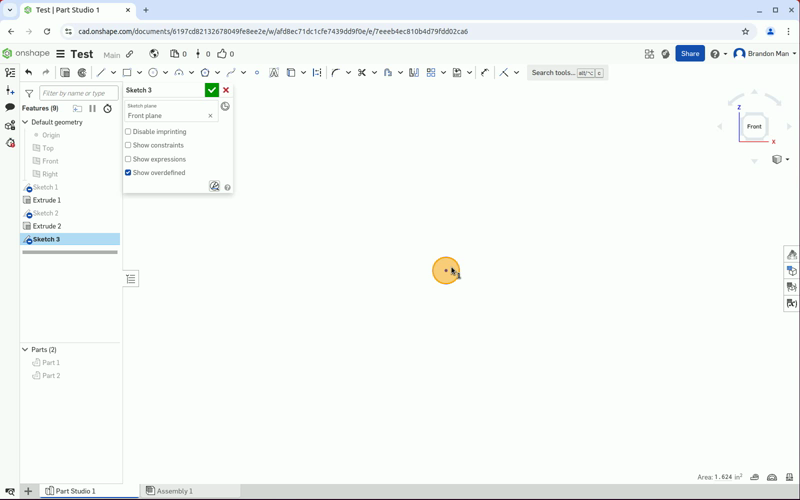
scroll(-6)
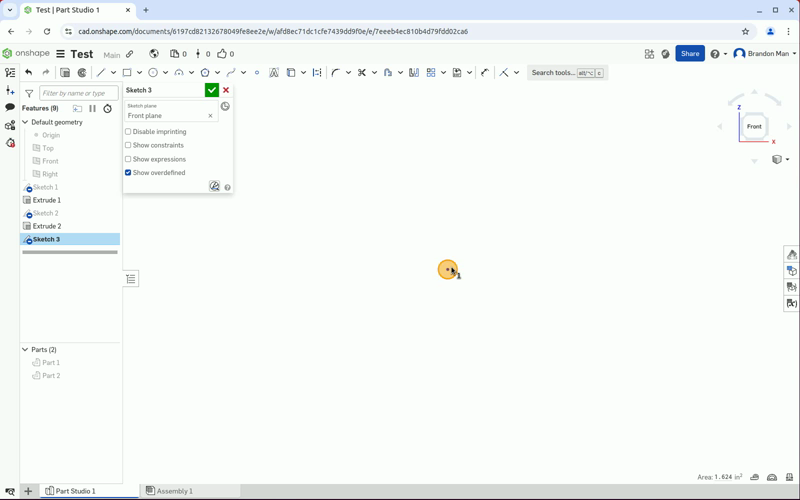
scroll(-6)
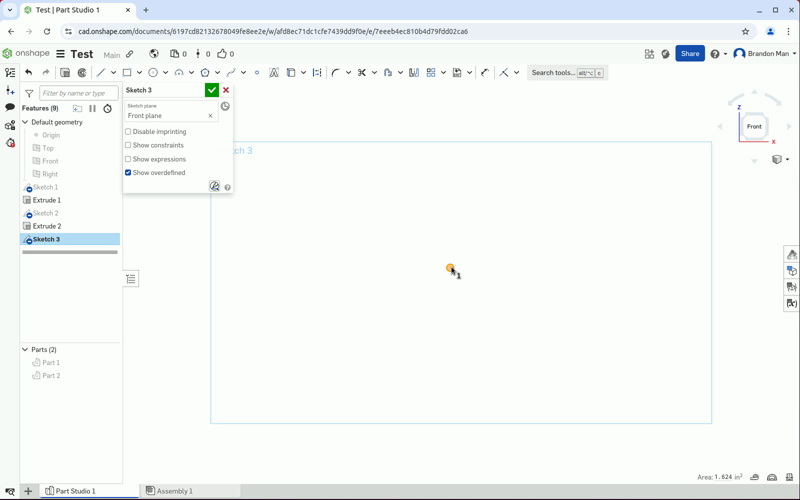
mouse_move(73, 352)
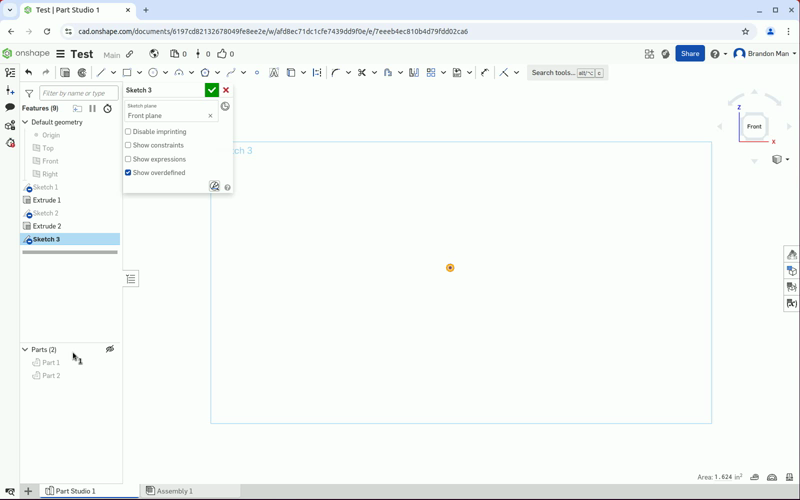
key(shift+y)
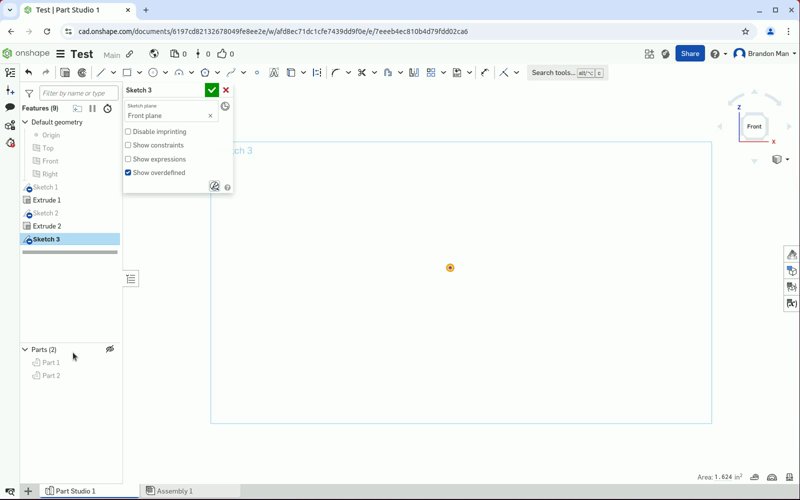
key(shift+e)
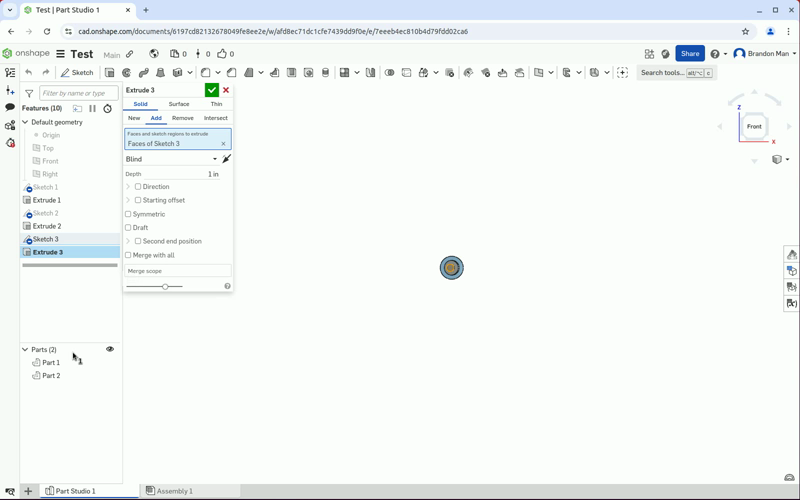
mouse_move(143, 106)
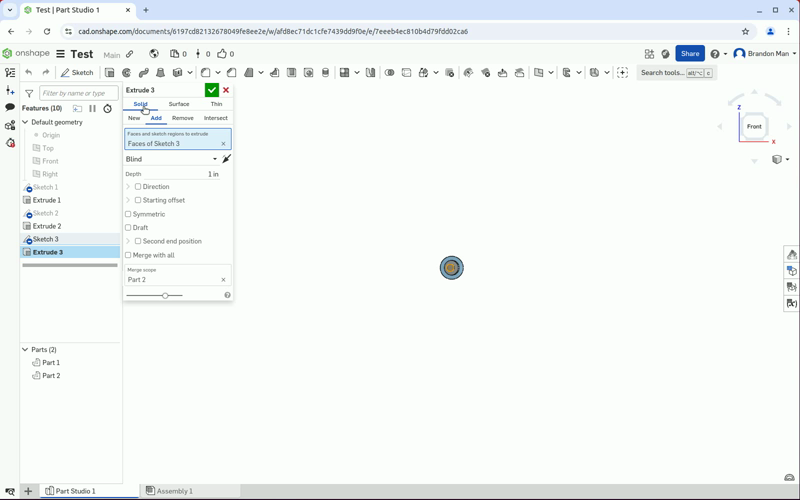
click(143, 106)
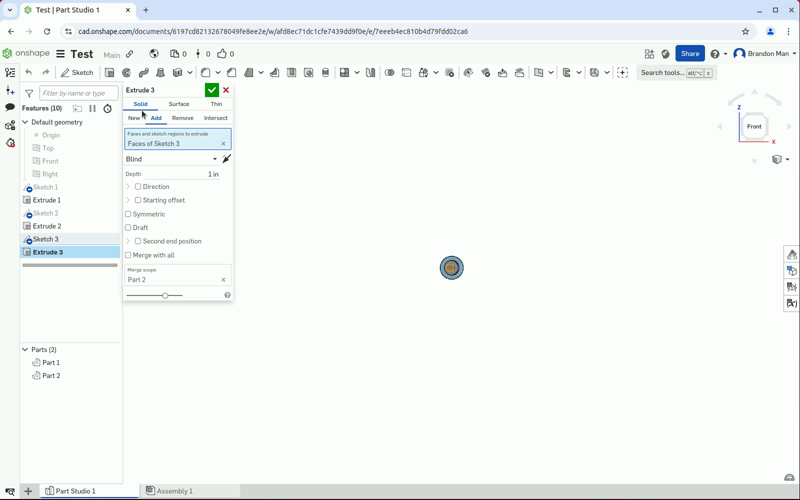
mouse_move(137, 120)
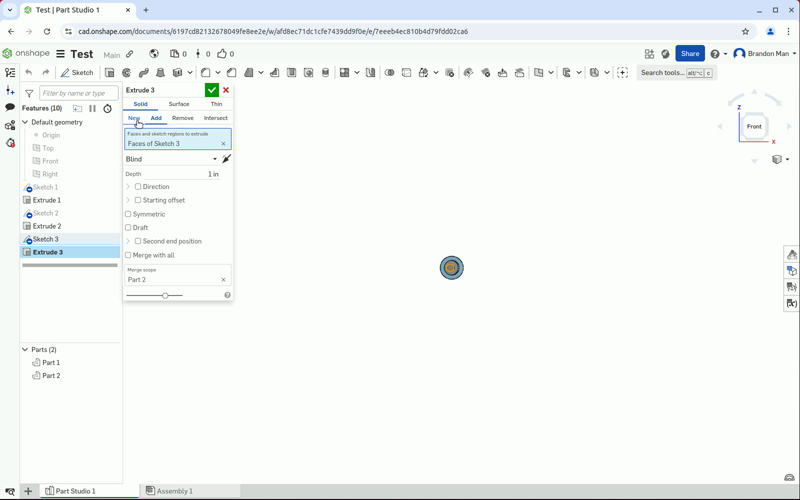
click(137, 120)
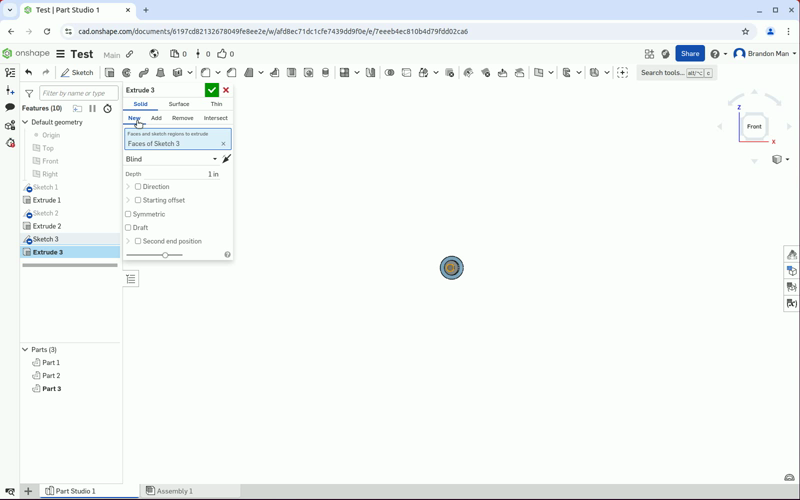
key(tab, 4)
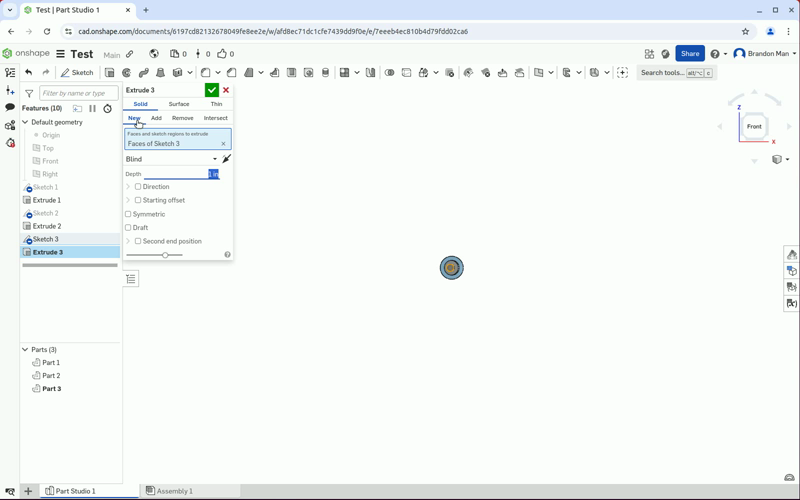
text(-7.221)
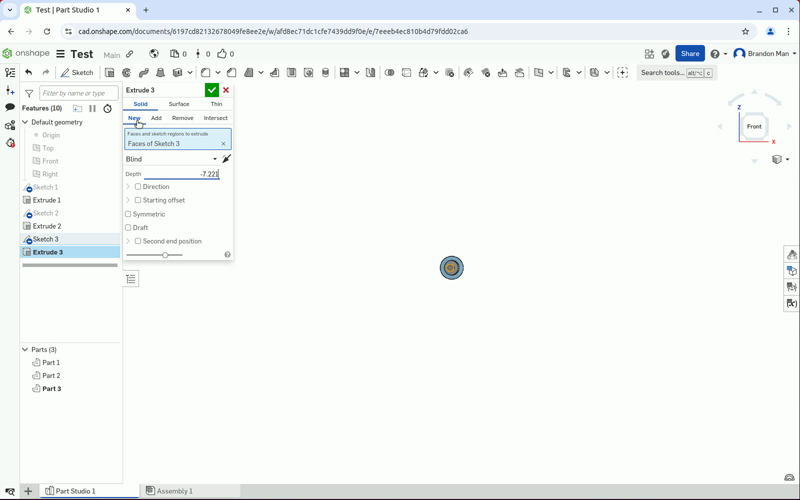
key(enter)
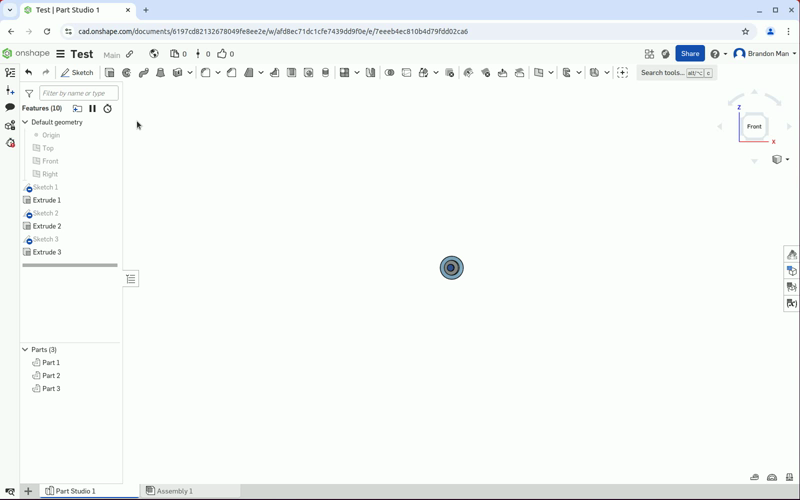
key(shift+h)
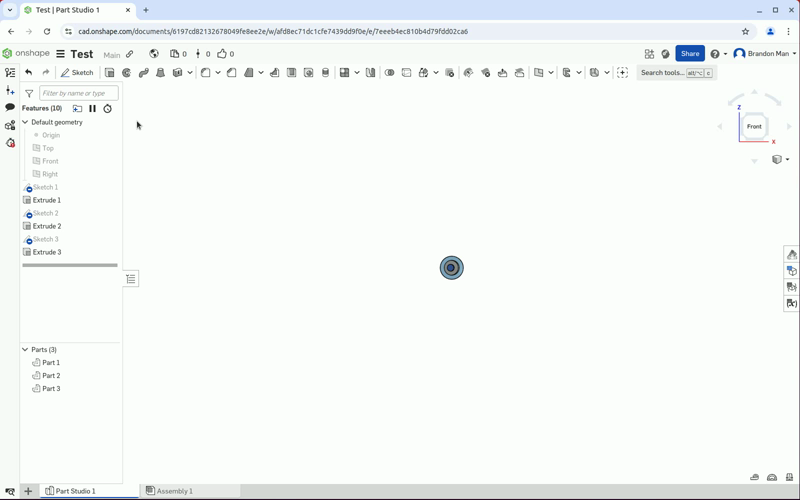
key(shift+h)
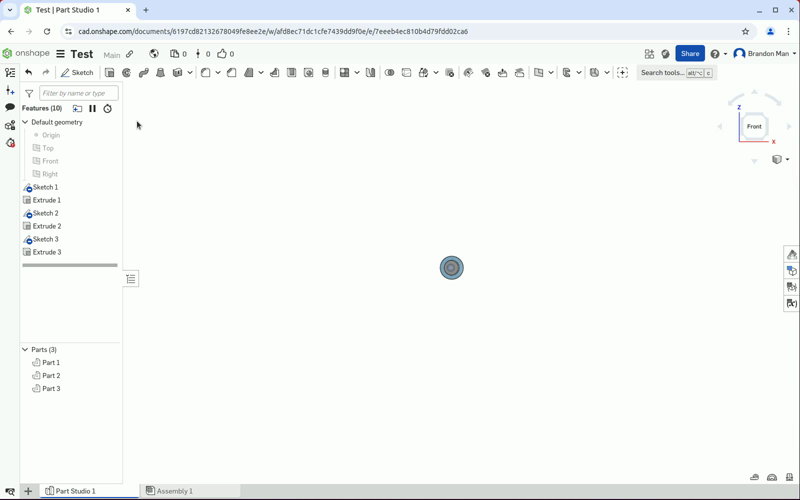
key(shift+7)
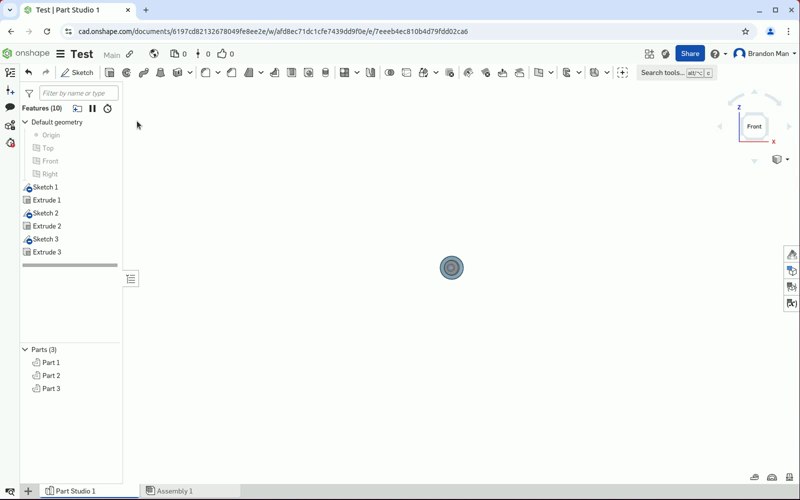
key(left, 2)
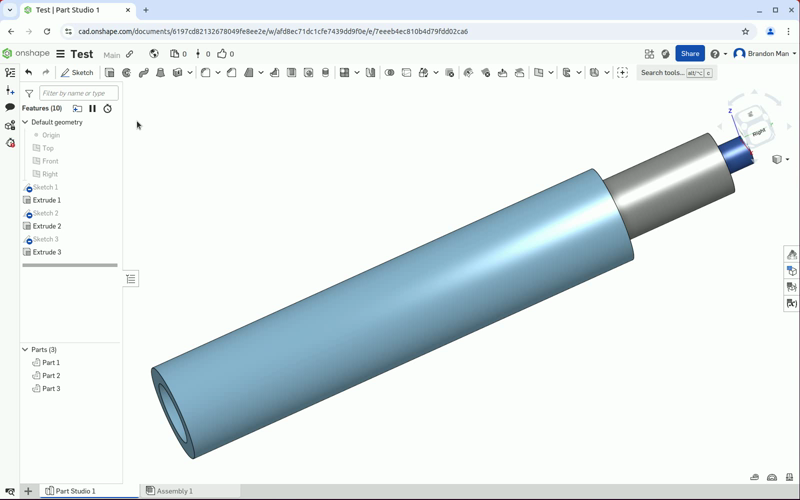
key(down, 2)
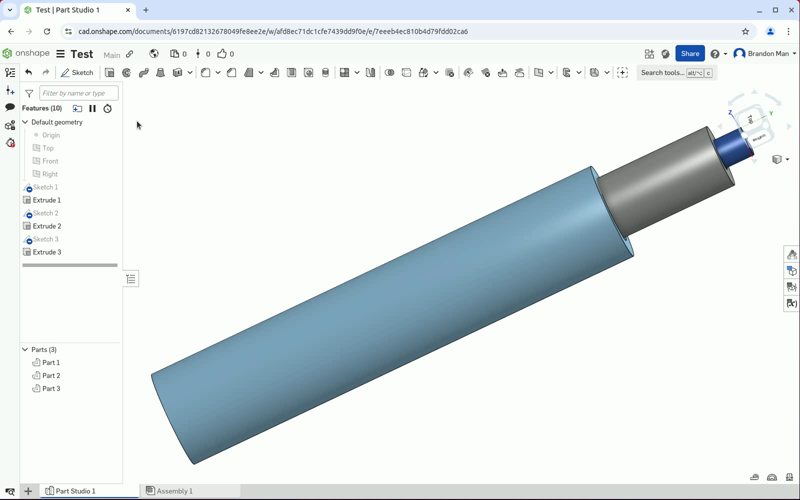
key(up, 2)
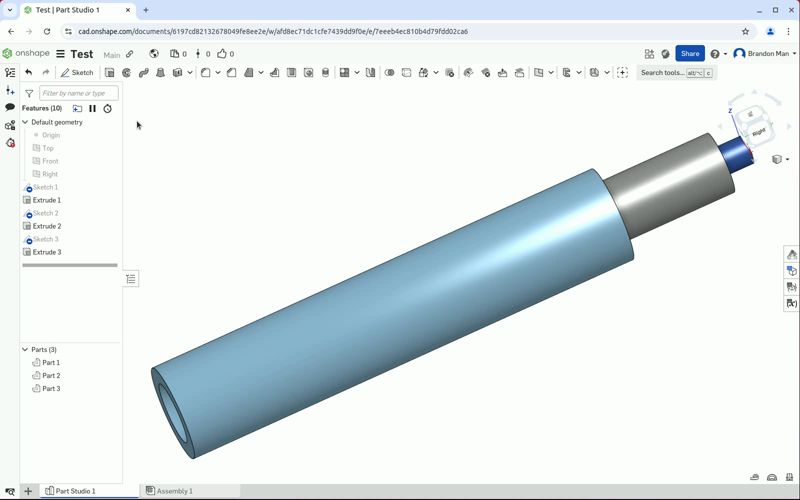
key(right, 2)
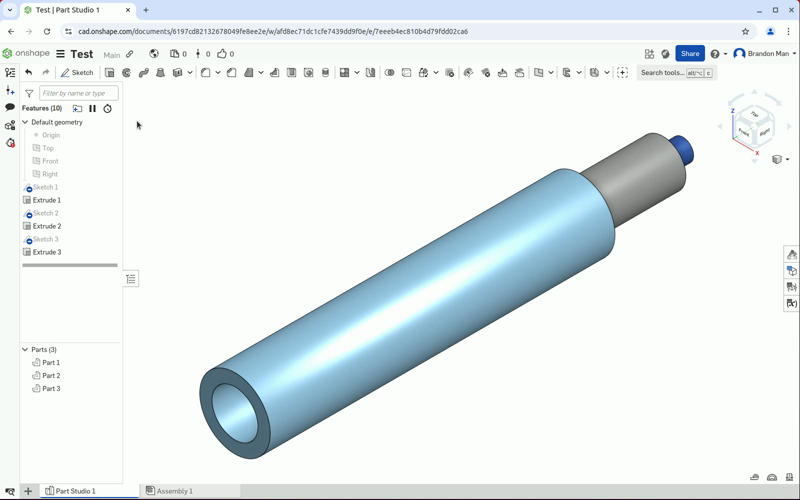
mouse_move(73, 189)
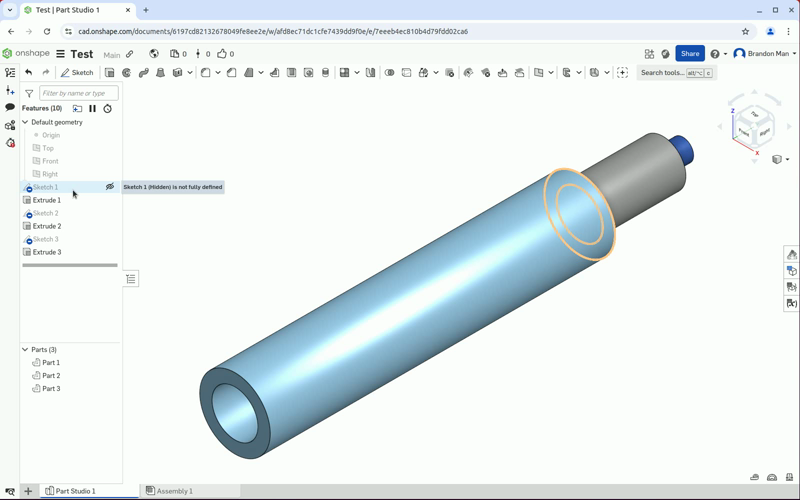
click(73, 189)